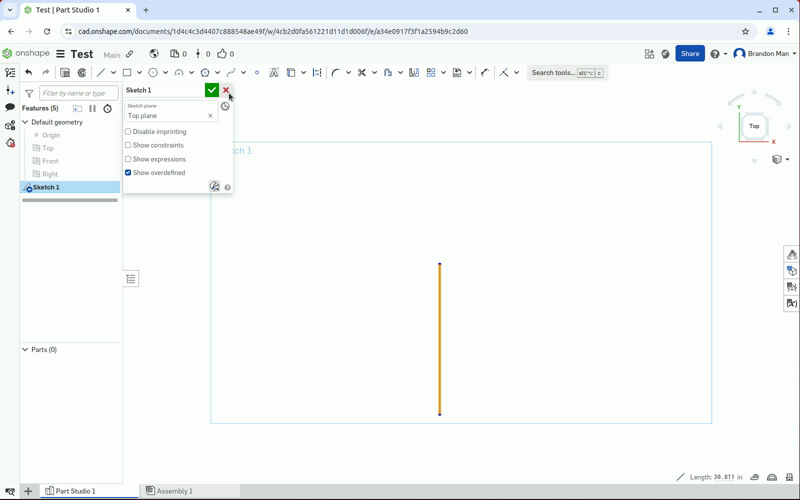
key(shift+h)
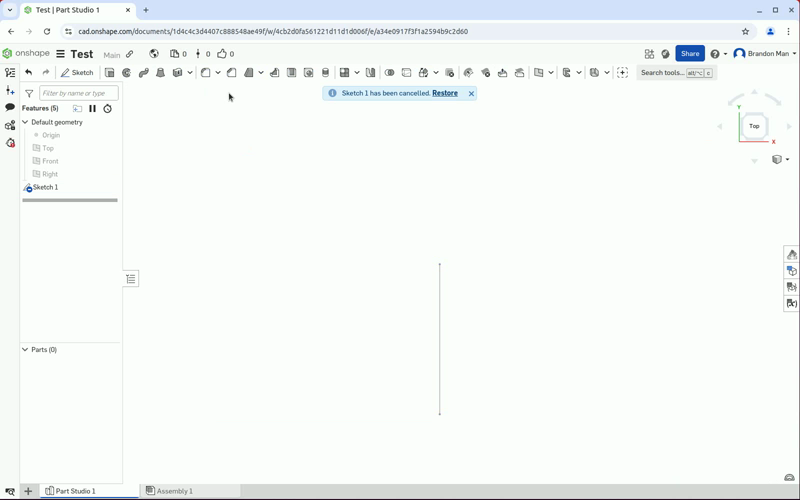
key(shift+s)
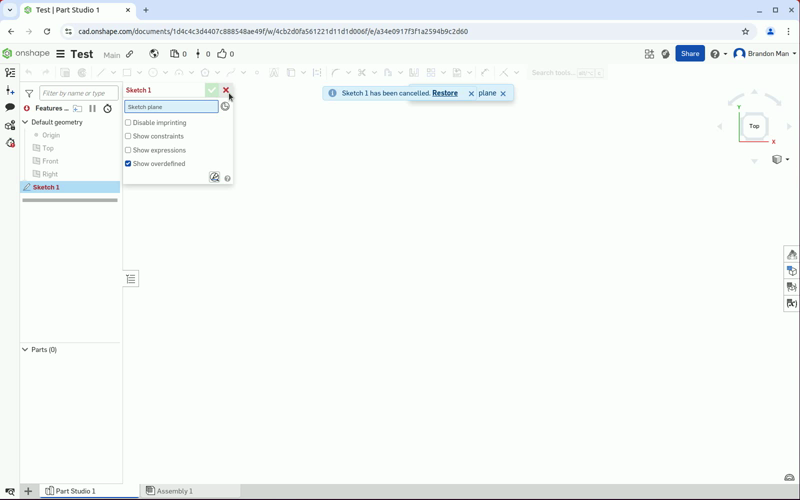
mouse_move(73, 150)
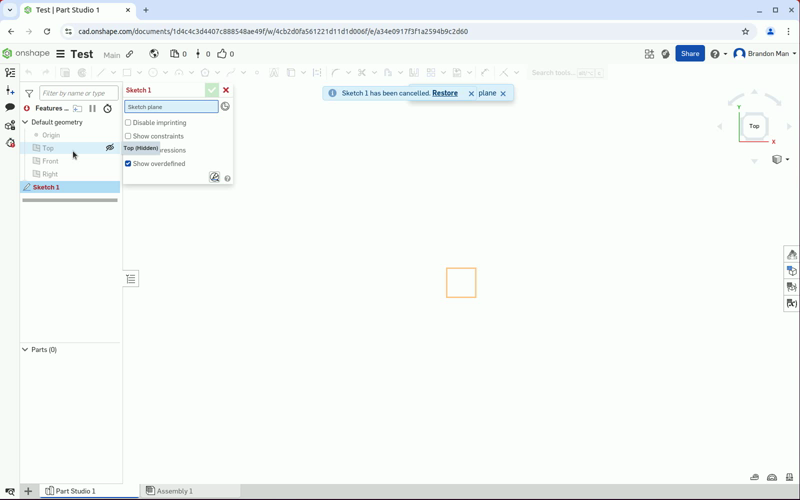
click(73, 150)
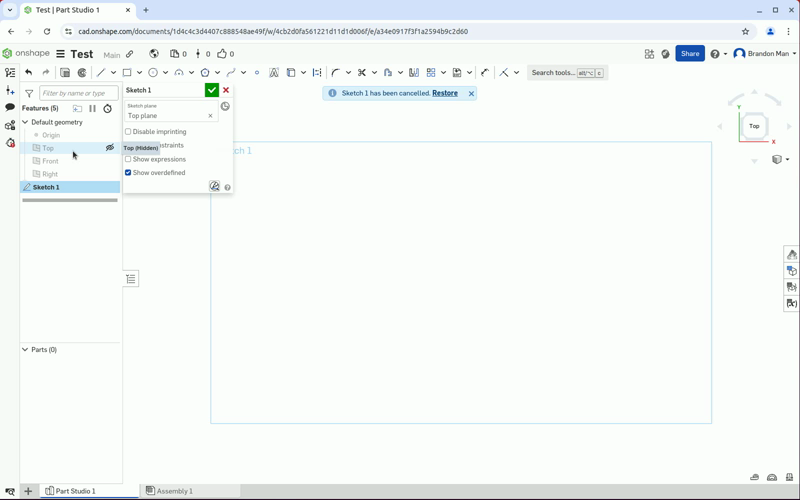
mouse_move(73, 352)
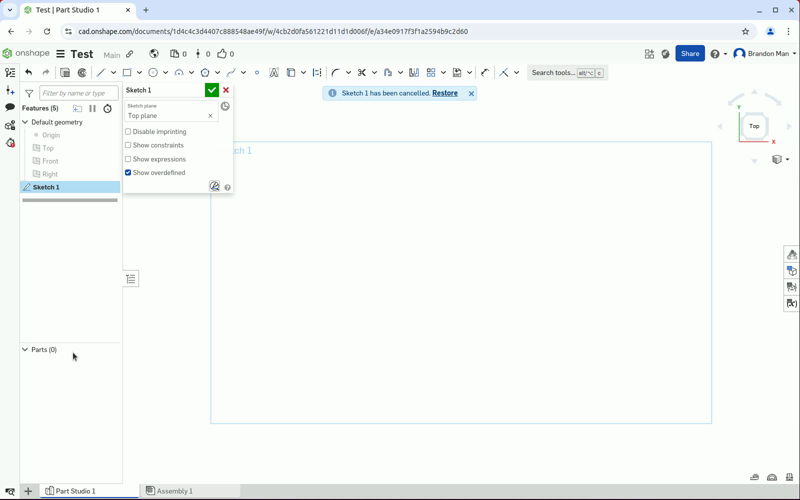
key(y)
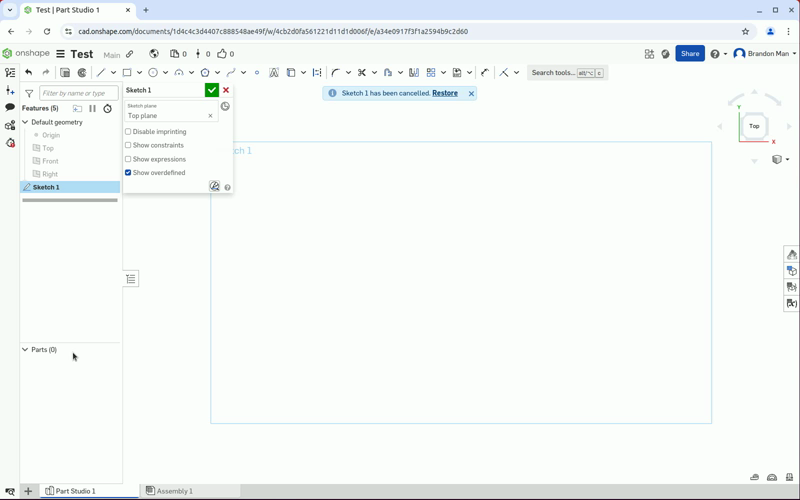
key(l)
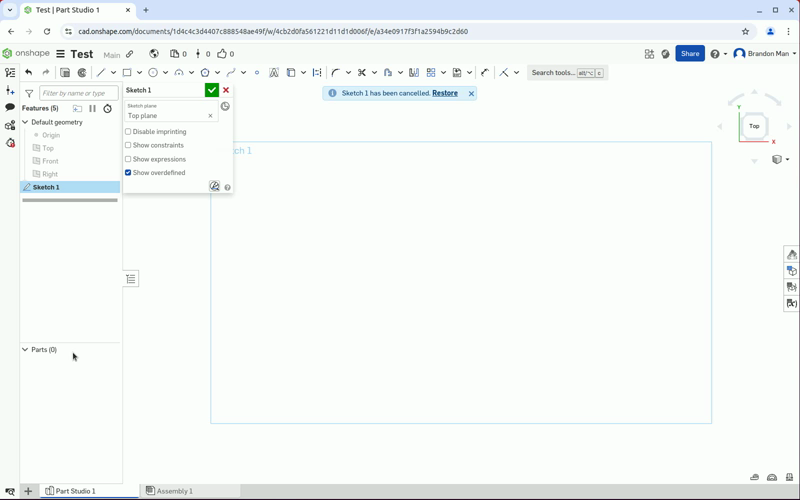
key_down(shift)
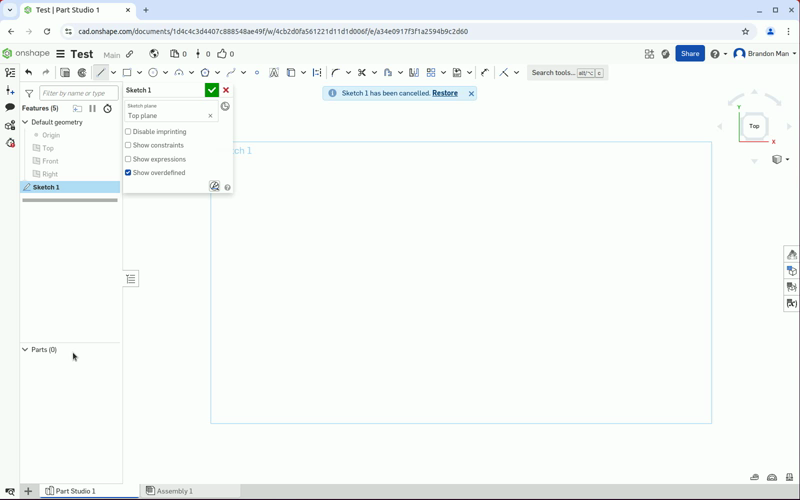
mouse_move(423, 328)
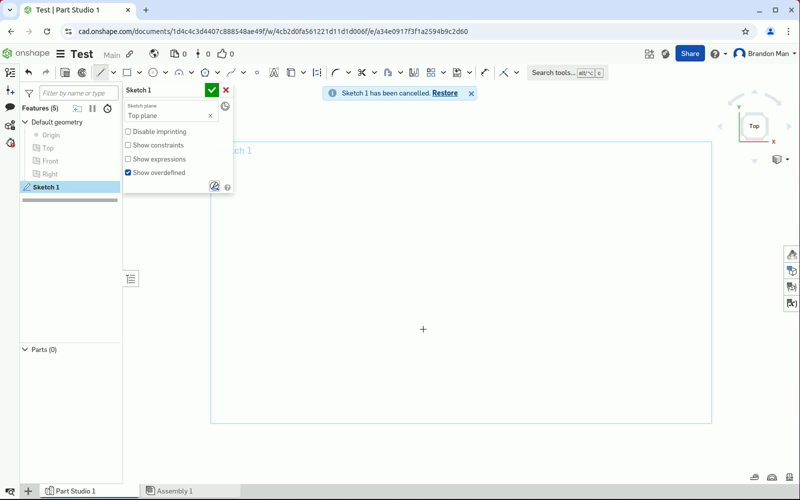
click(423, 328)
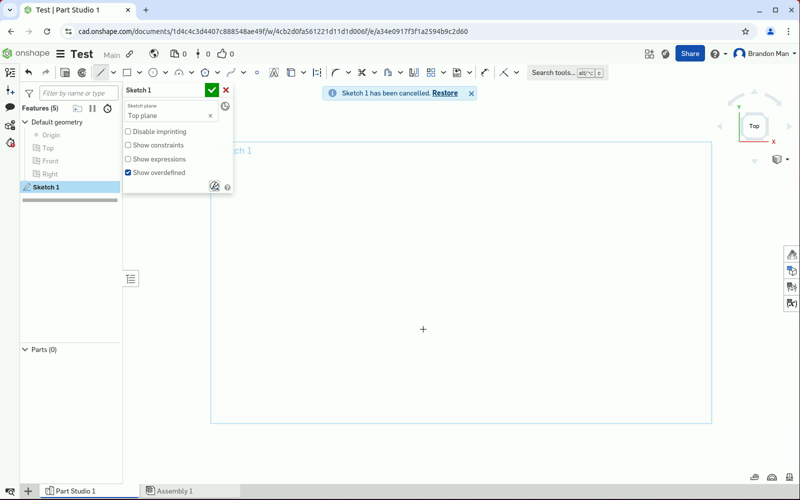
key_up(shift)
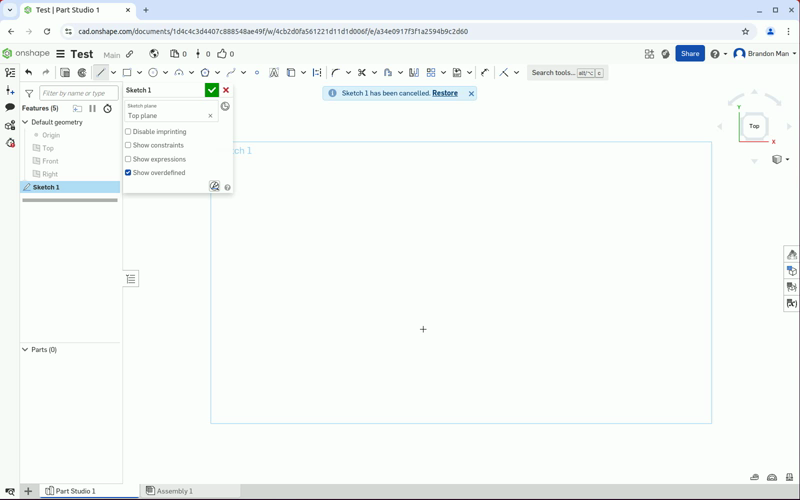
key_down(shift)
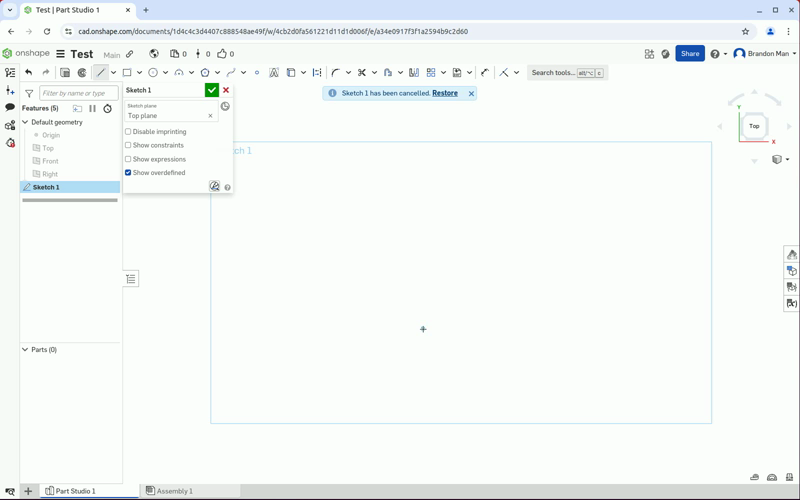
mouse_move(573, 328)
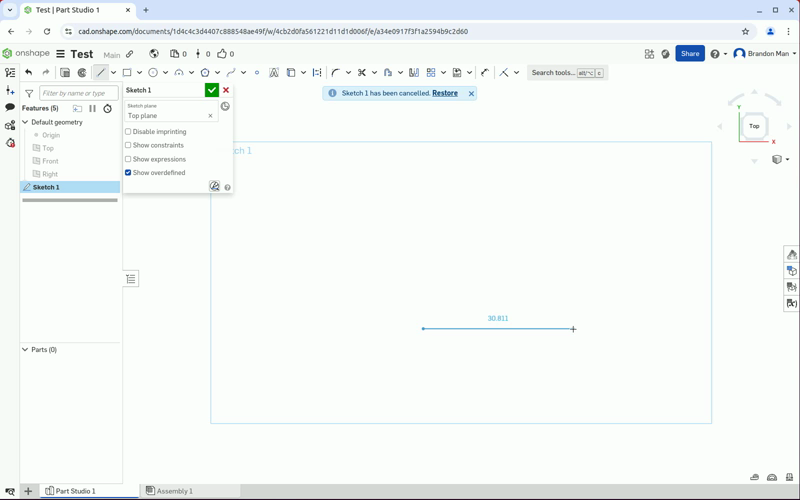
click(573, 328)
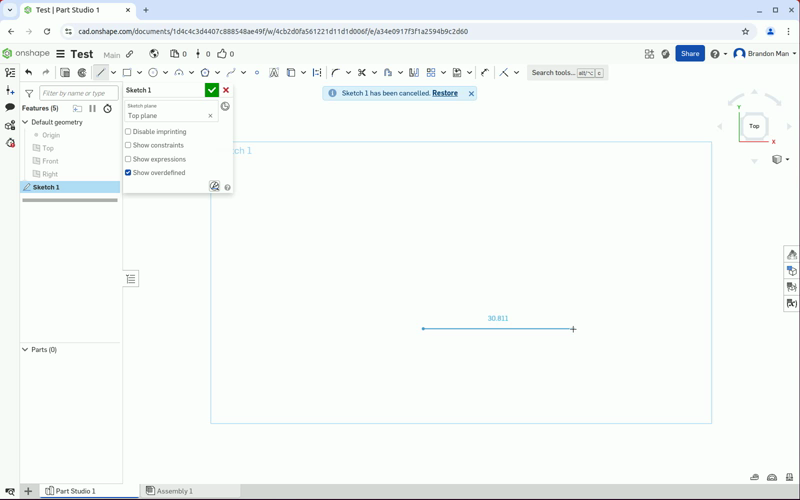
key_up(shift)
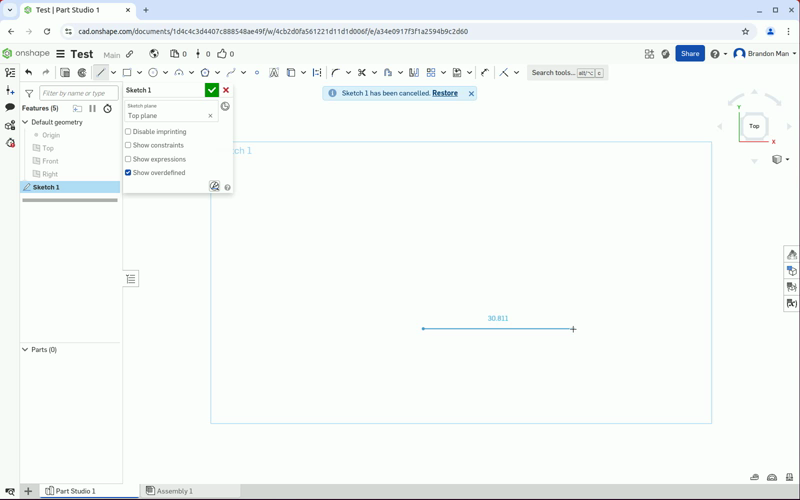
key_down(shift)
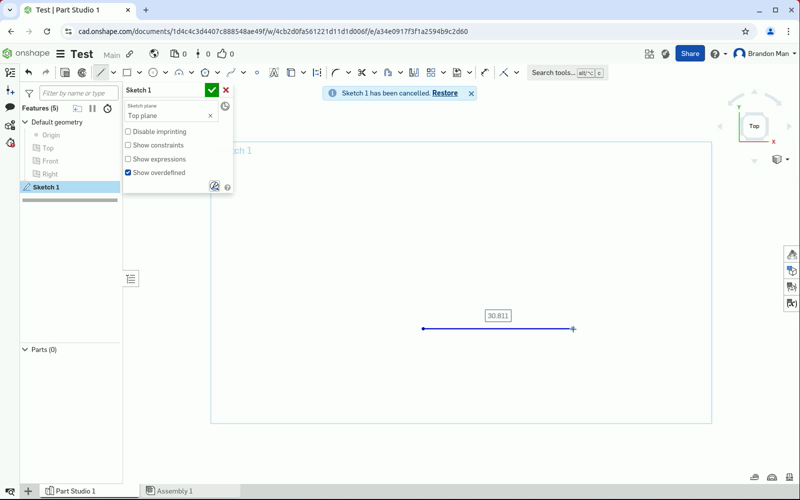
mouse_move(589, 328)
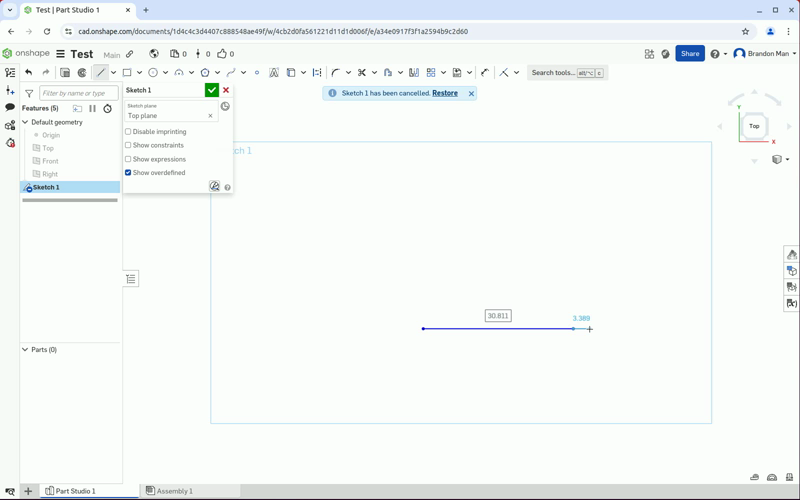
mouse_move(573, 278)
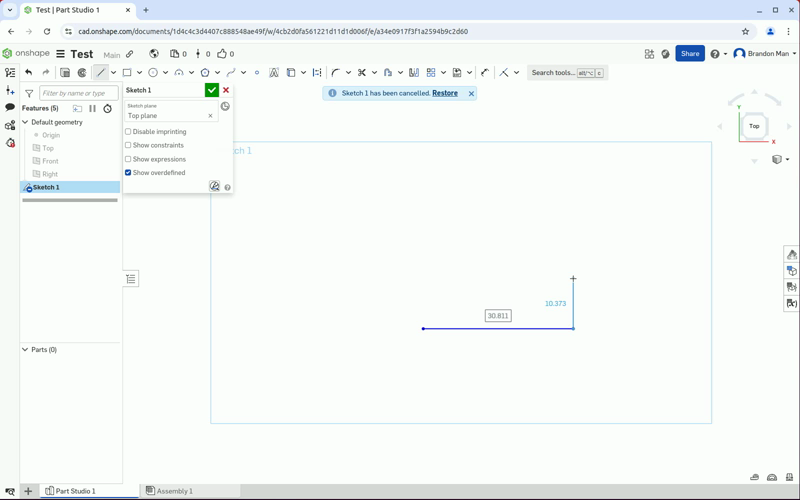
click(573, 278)
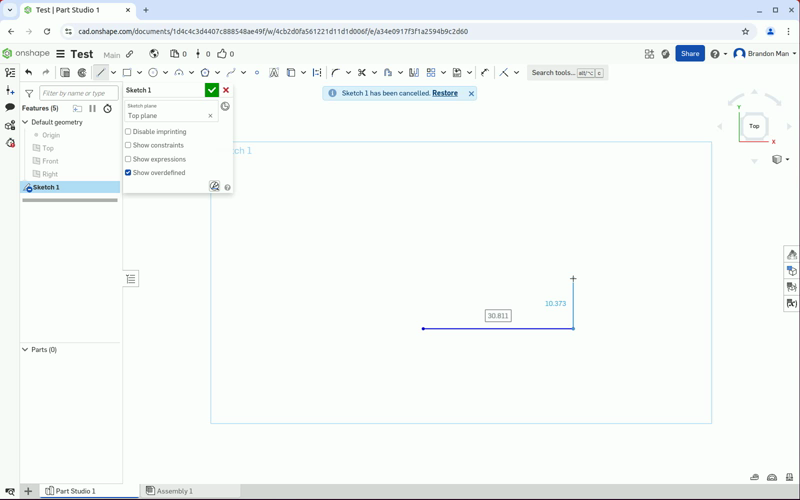
key_up(shift)
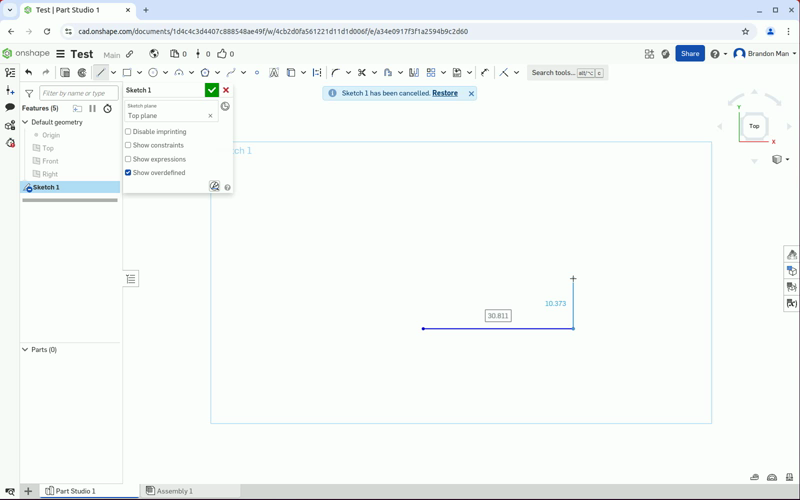
key_down(shift)
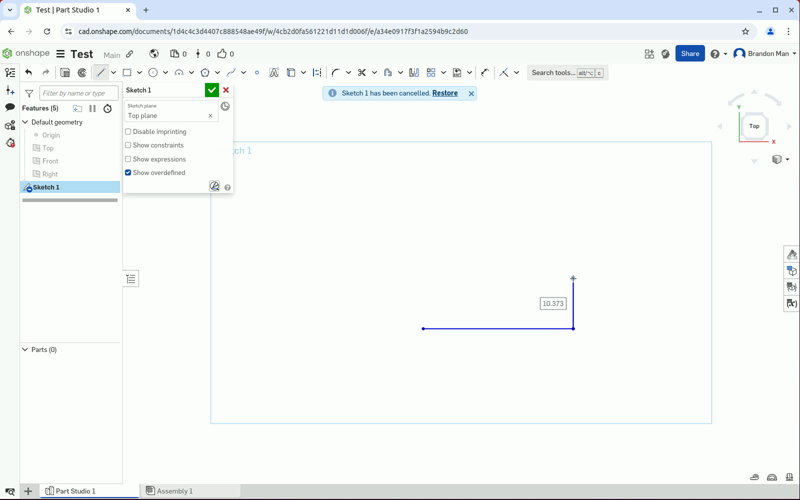
mouse_move(423, 278)
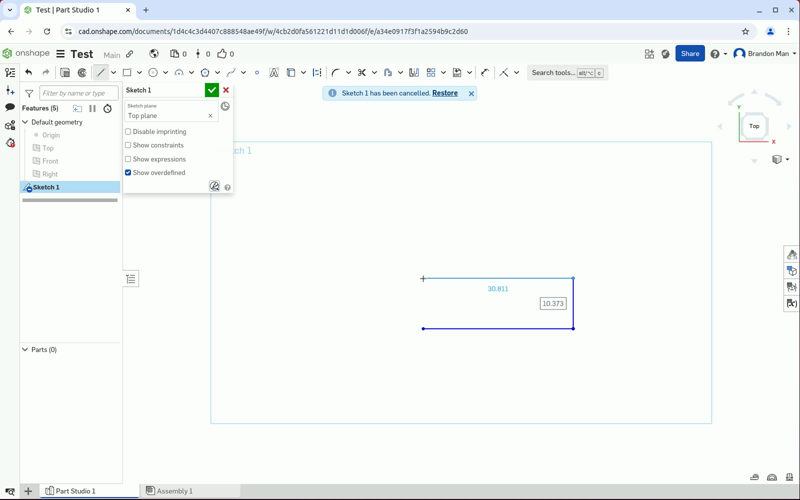
click(423, 278)
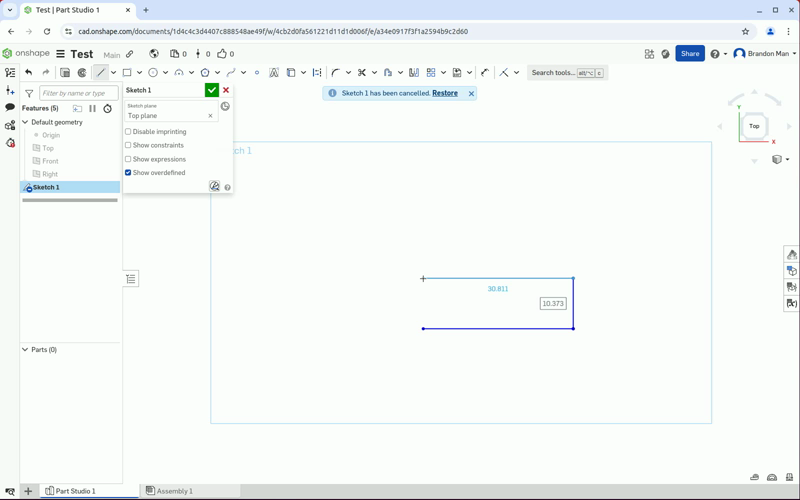
key_up(shift)
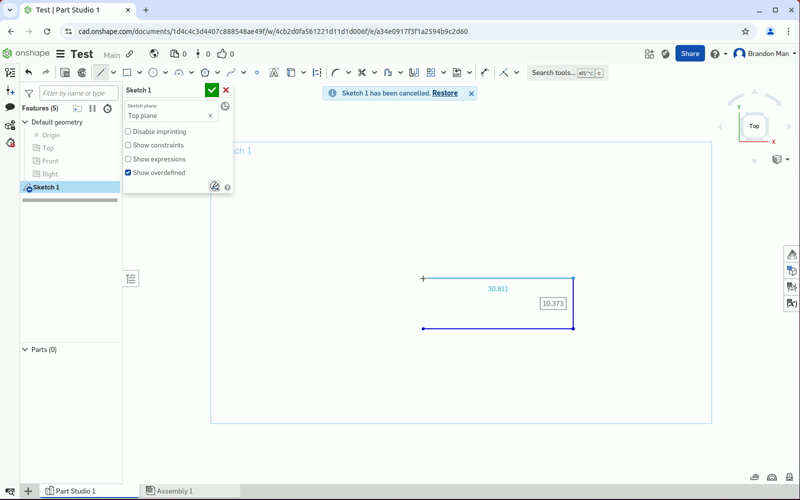
mouse_move(453, 278)
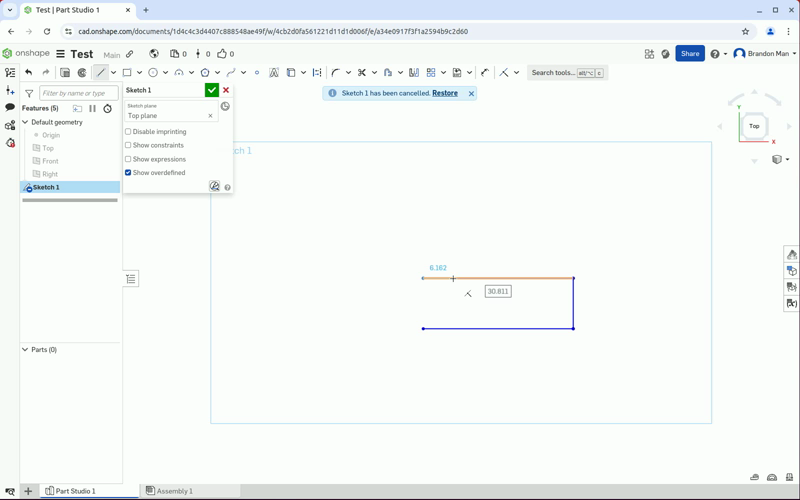
key_down(shift)
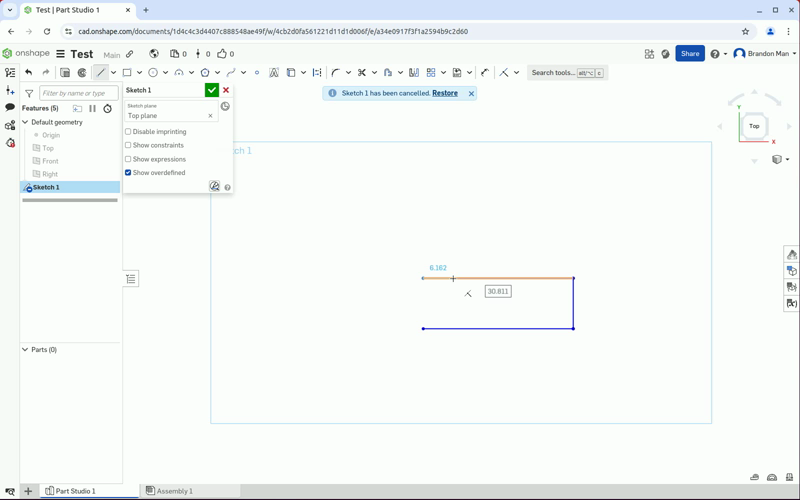
mouse_move(423, 328)
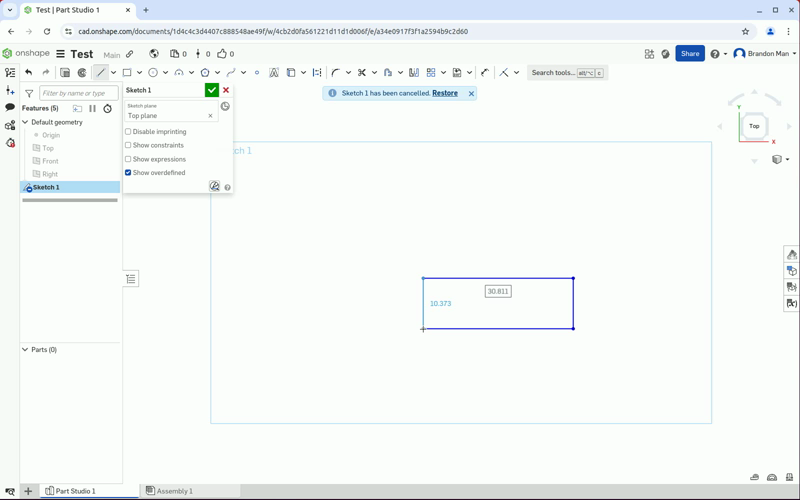
key_up(shift)
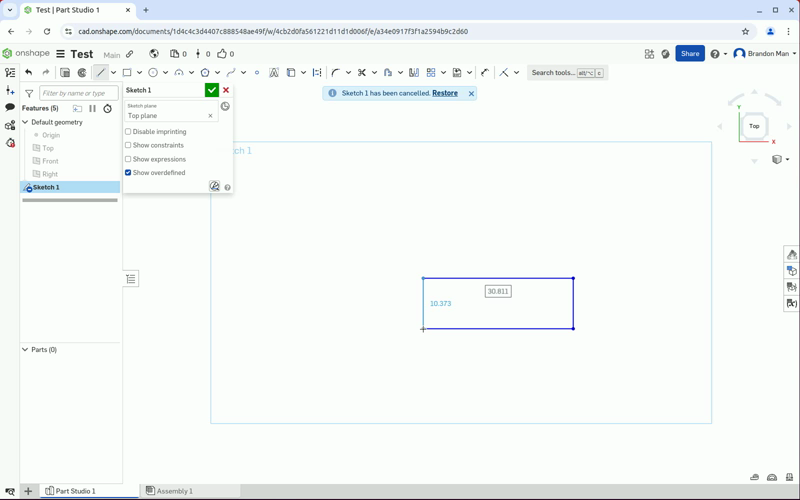
click(423, 328)
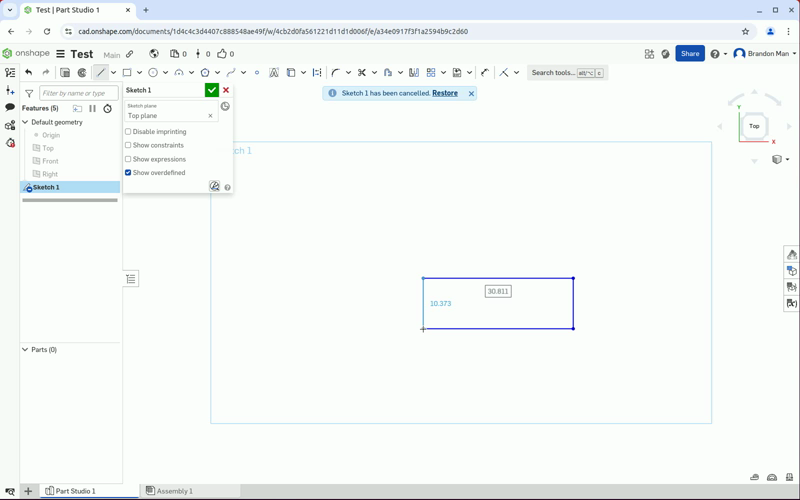
key(esc)
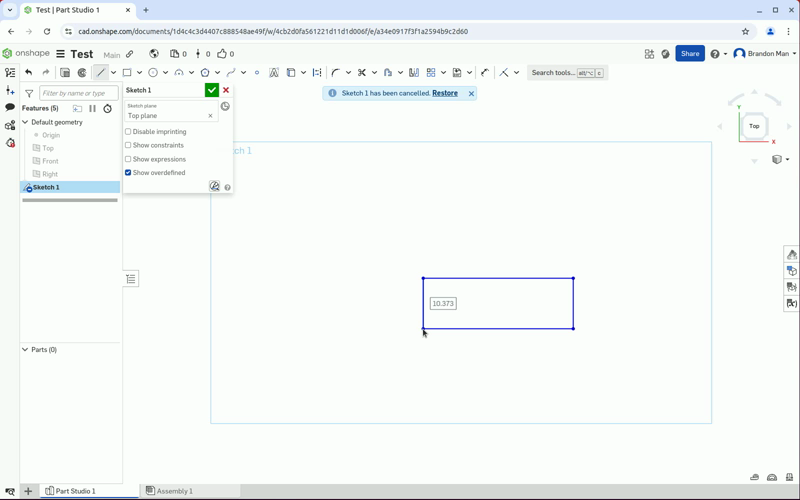
mouse_move(439, 289)
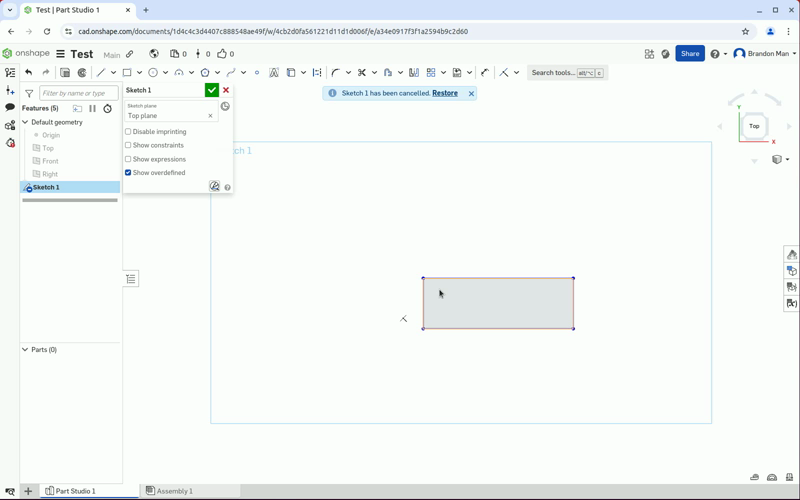
click(439, 289)
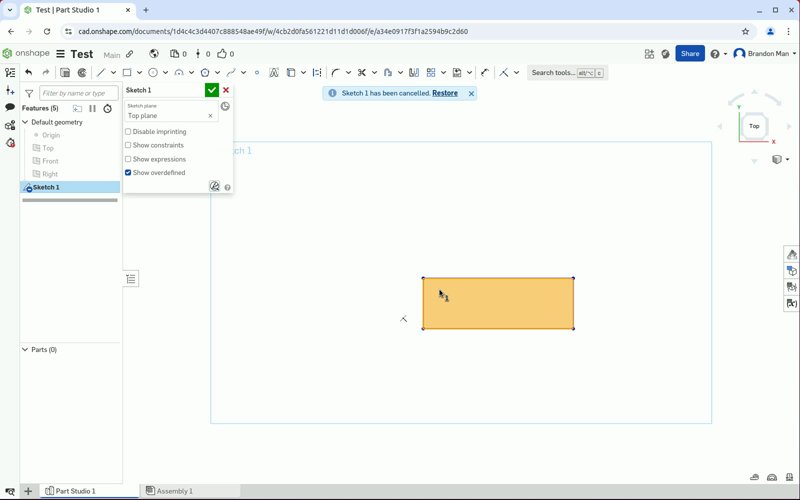
mouse_move(73, 352)
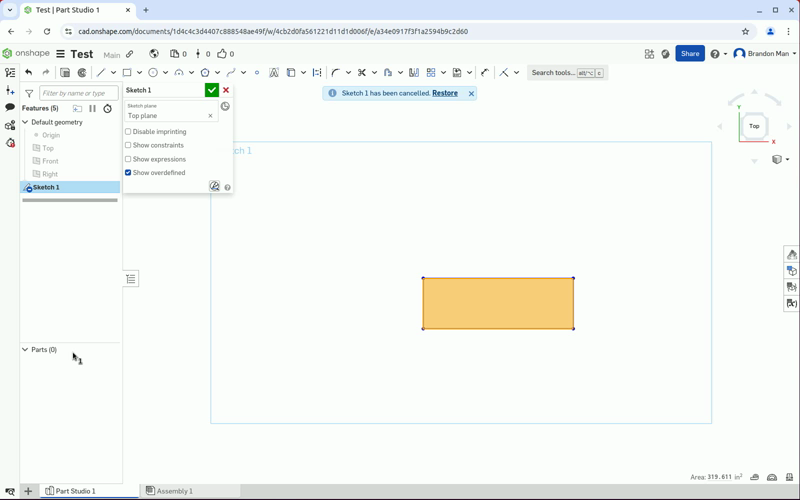
key(shift+y)
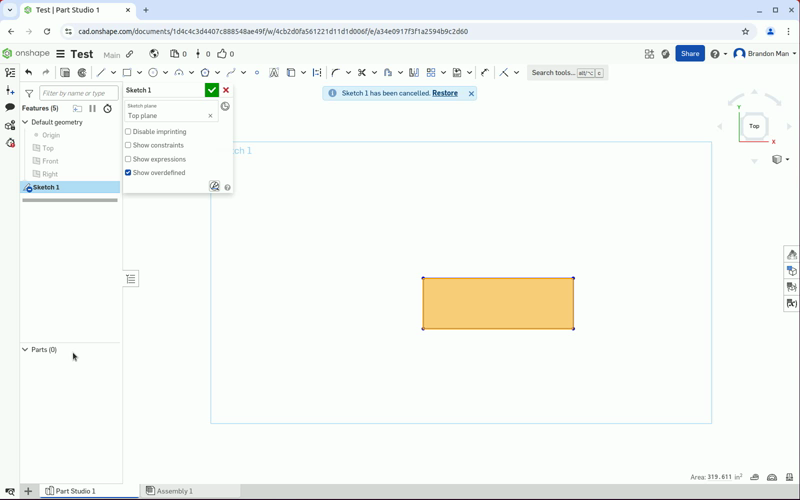
key(shift+e)
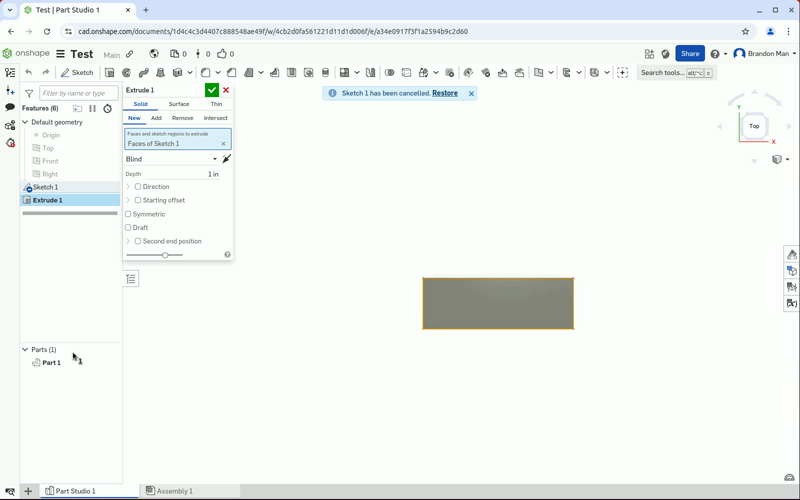
mouse_move(143, 106)
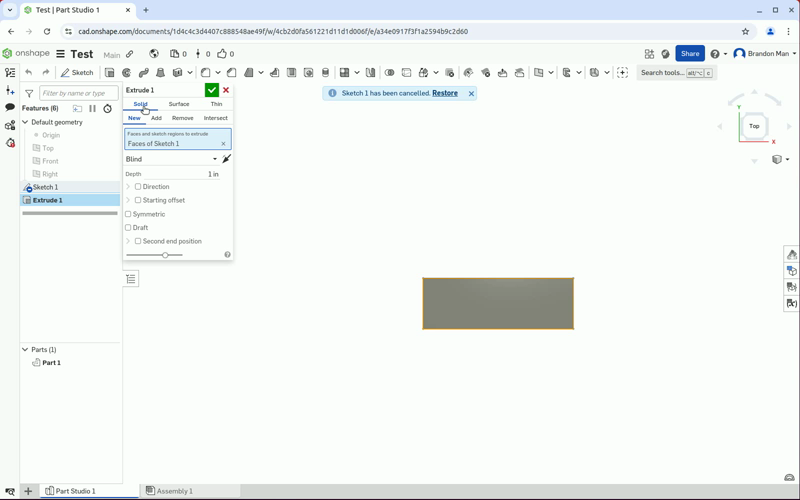
click(143, 106)
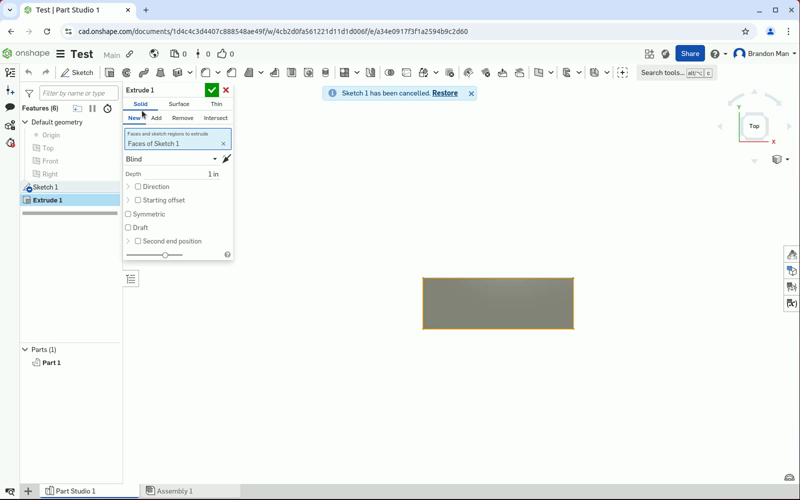
mouse_move(137, 120)
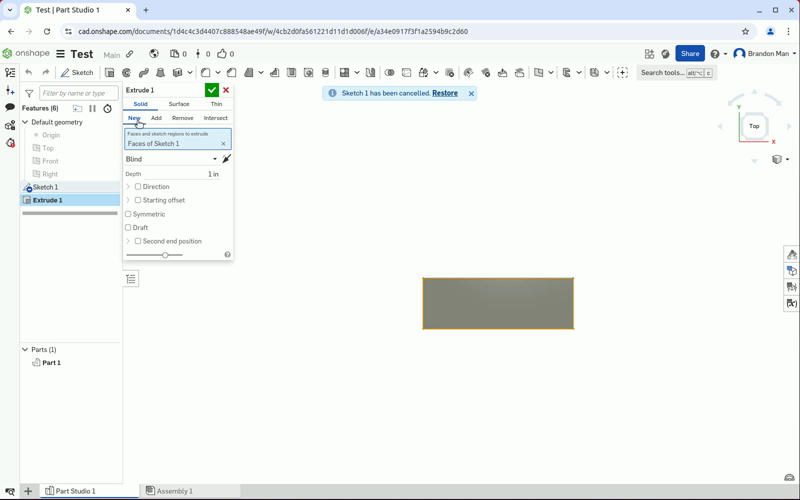
click(137, 120)
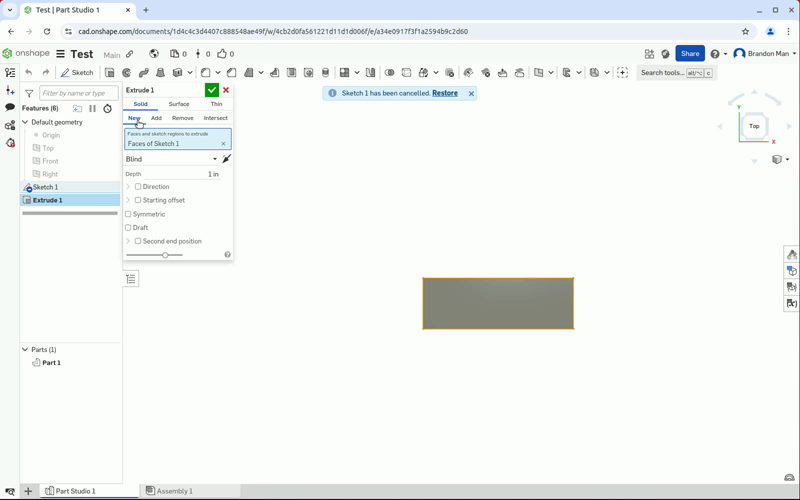
key(tab, 4)
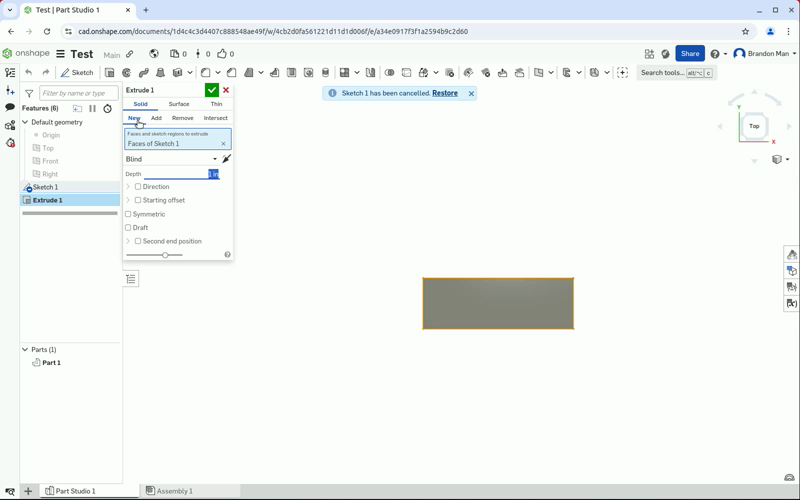
text(17.813)
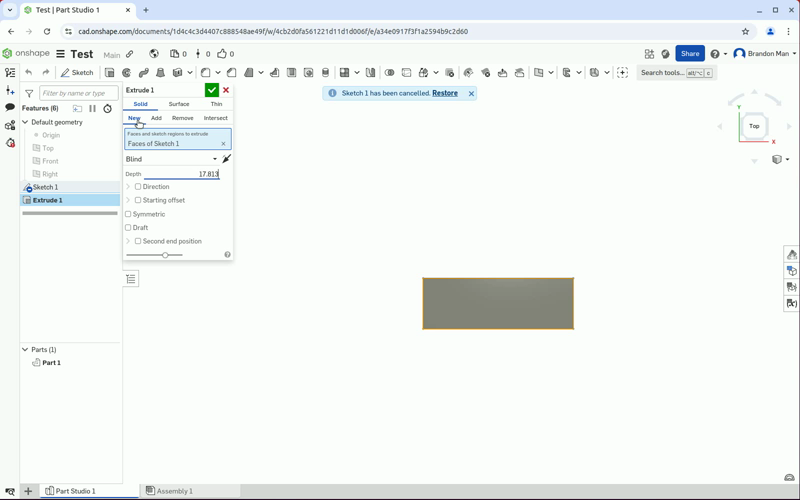
key(enter)
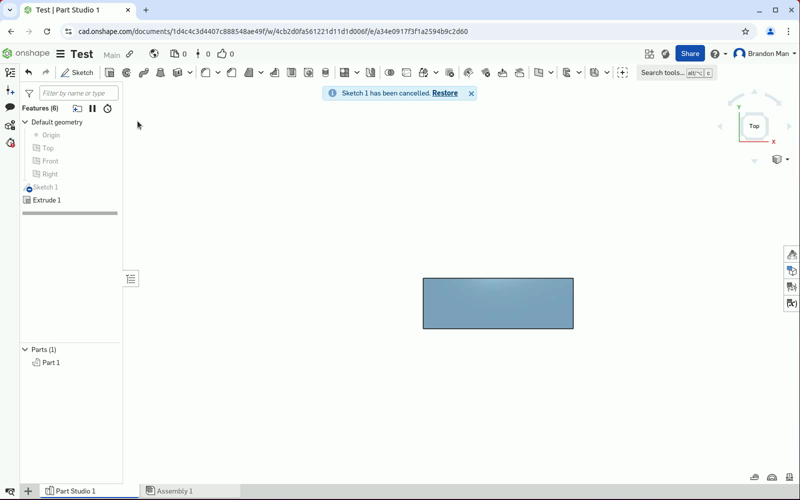
key(shift+h)
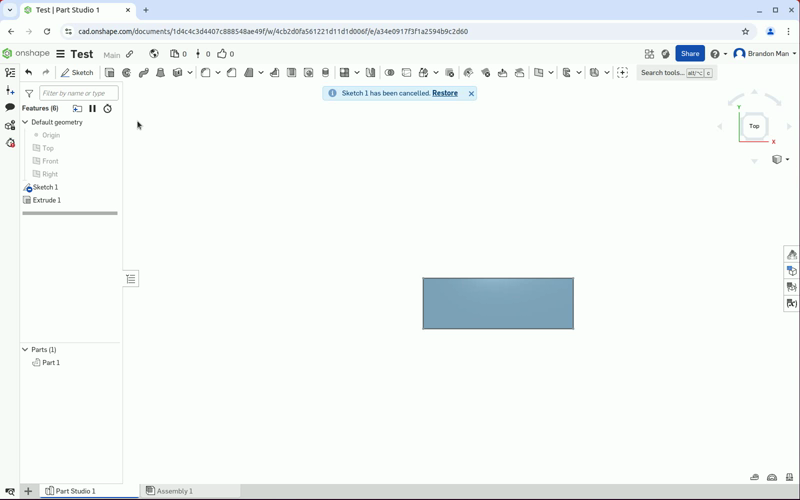
key(shift+h)
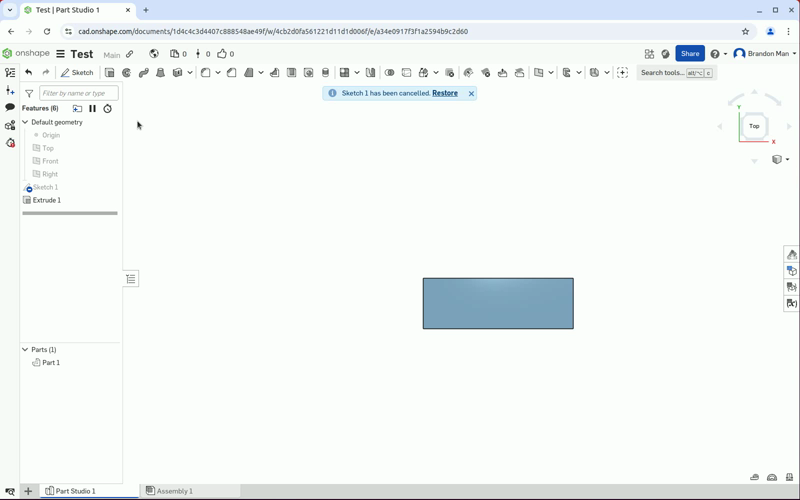
mouse_move(73, 189)
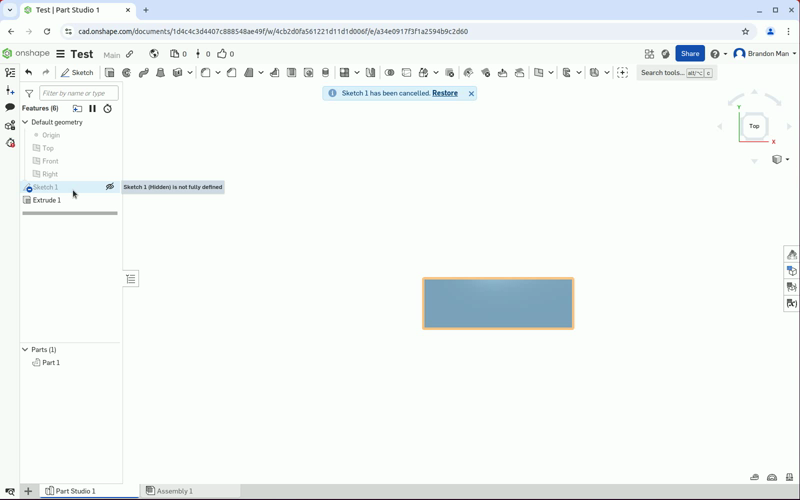
click(73, 189)
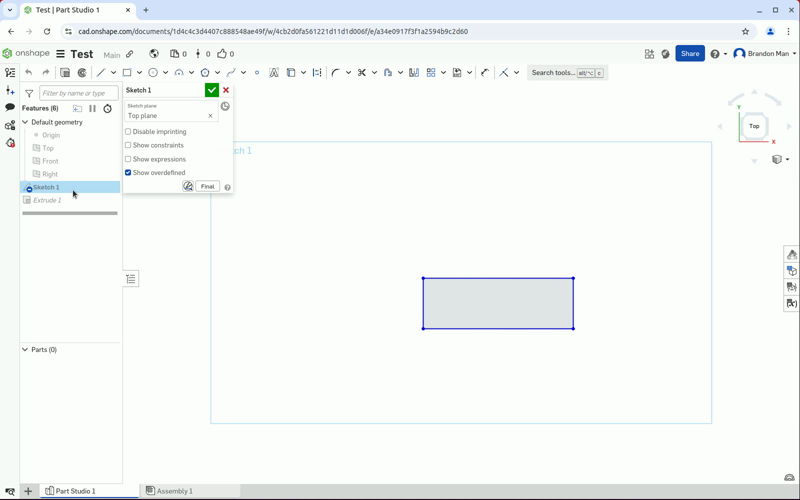
mouse_move(229, 92)
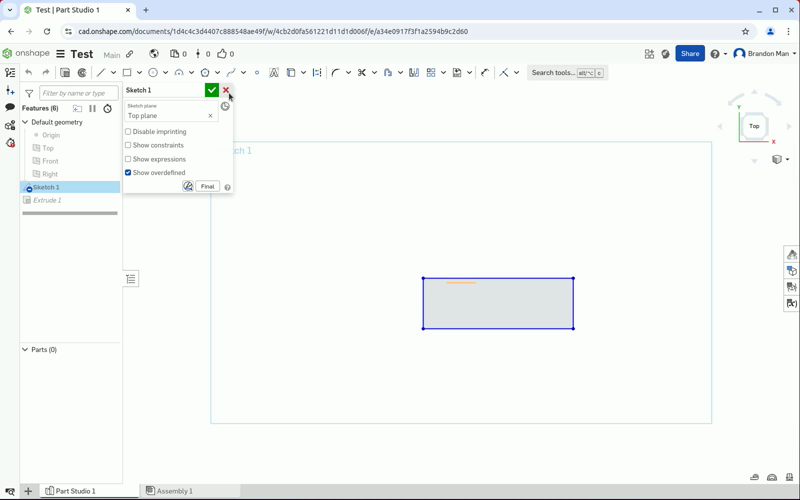
click(229, 92)
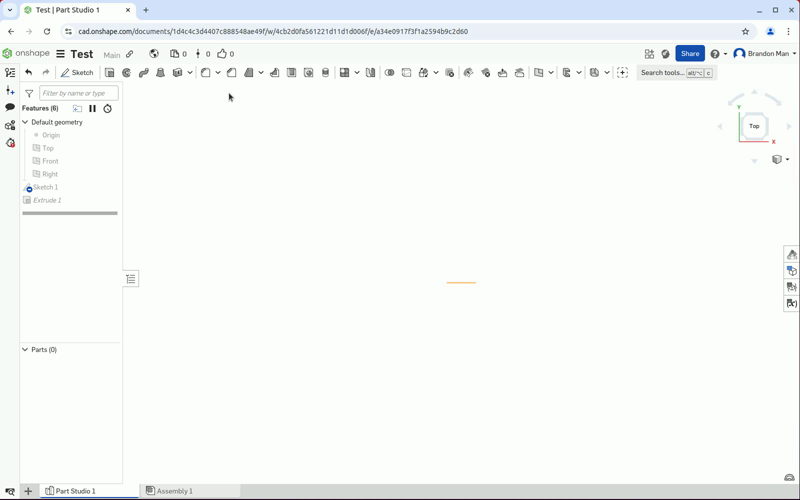
mouse_move(73, 352)
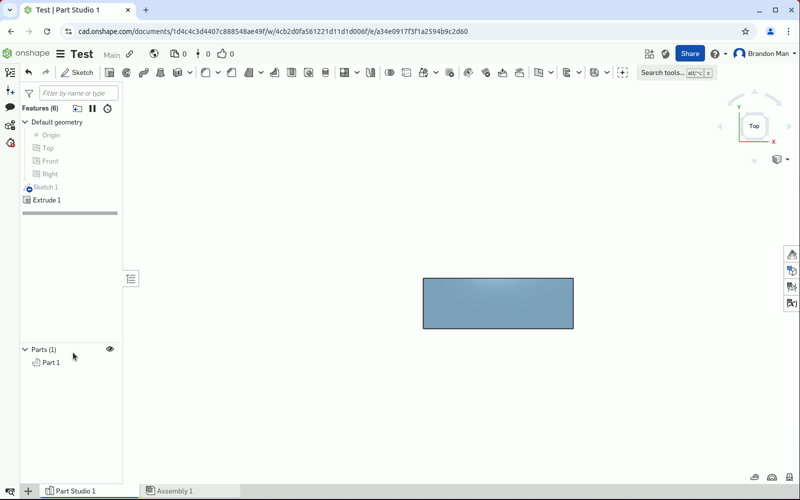
key(y)
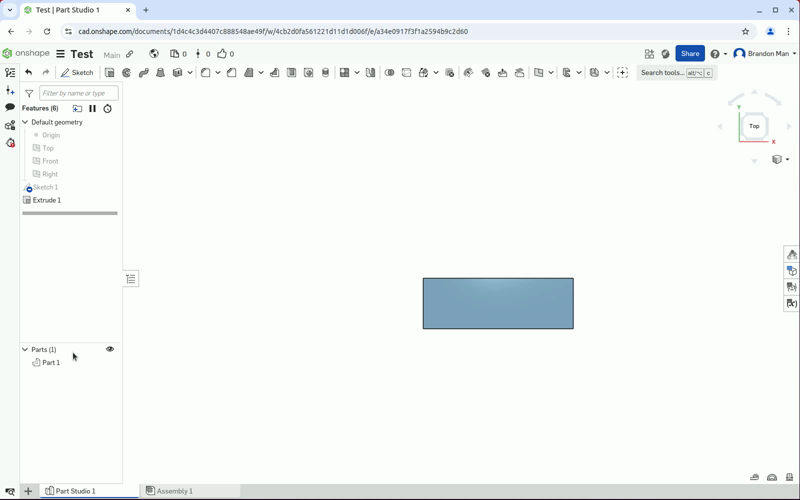
key(shift+p)
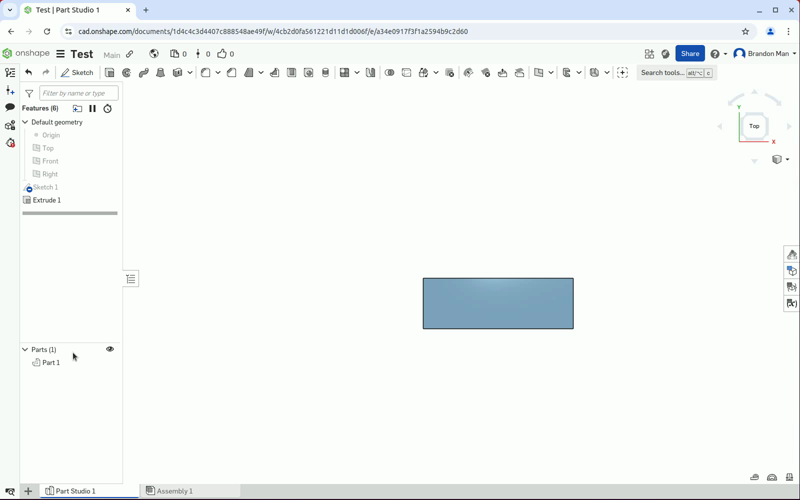
key(space)
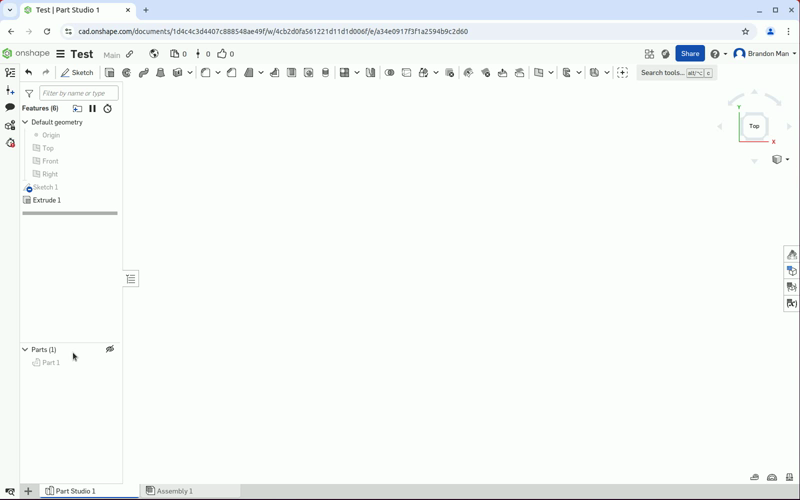
key_down(shift)
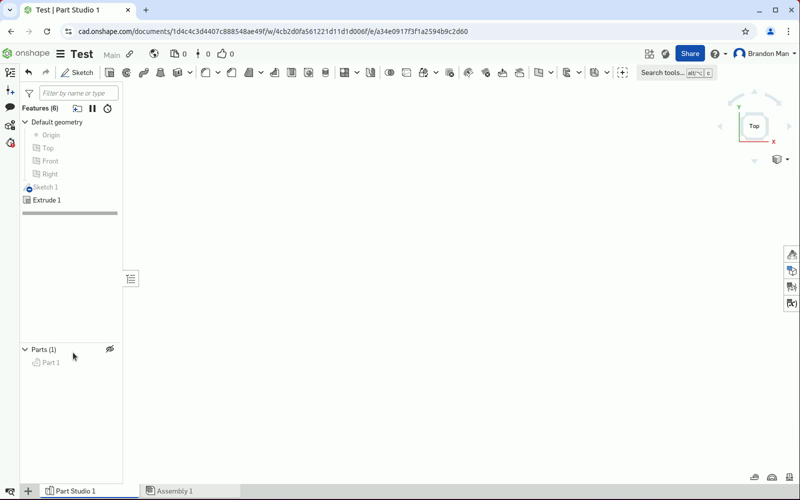
key(up)
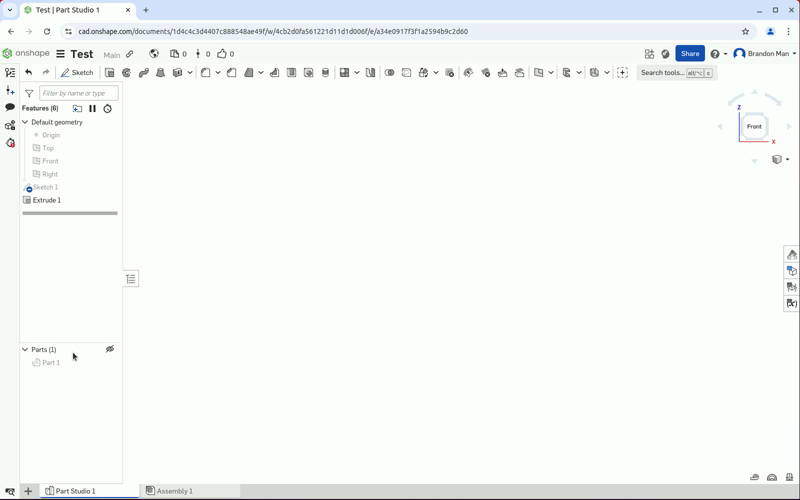
key_up(shift)
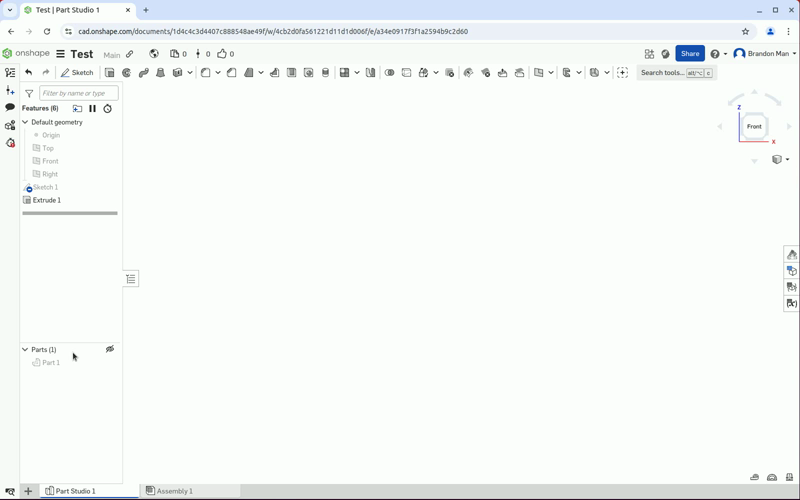
mouse_move(73, 352)
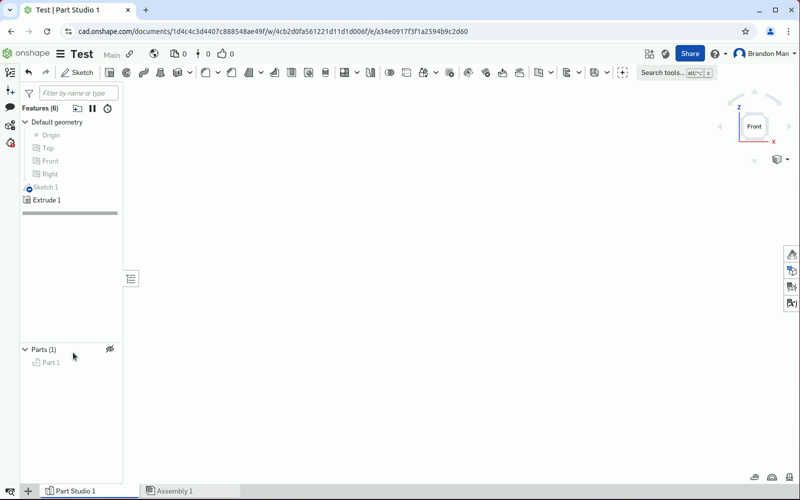
key(shift+y)
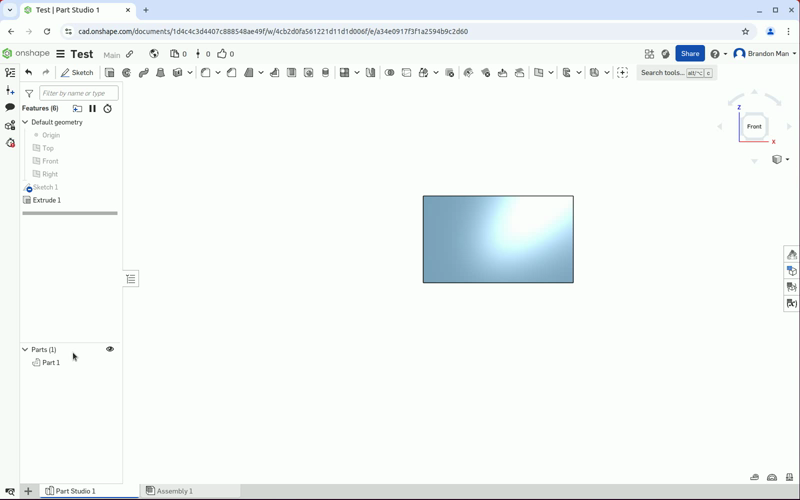
mouse_move(541, 75)
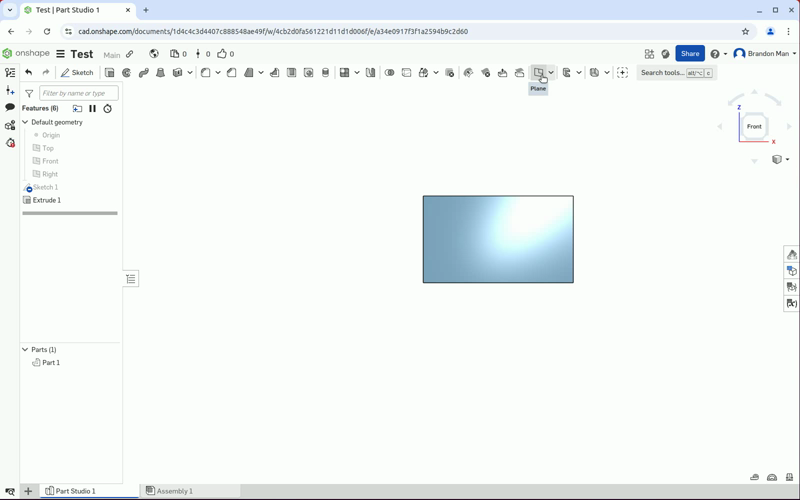
click(541, 75)
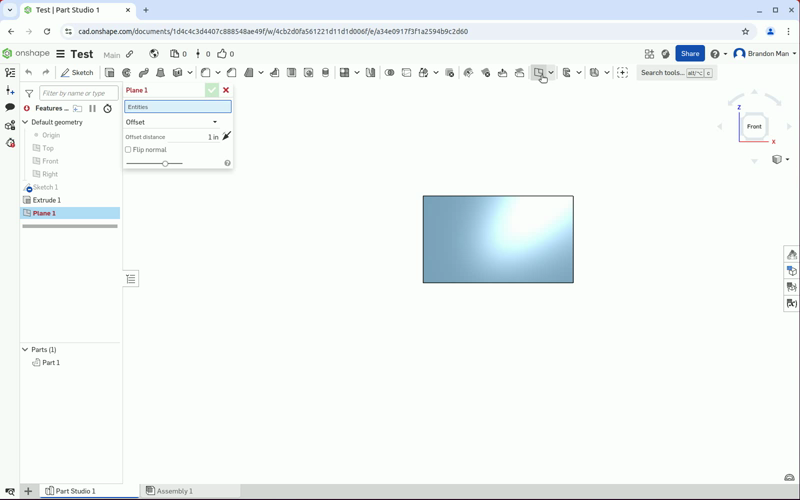
mouse_move(73, 163)
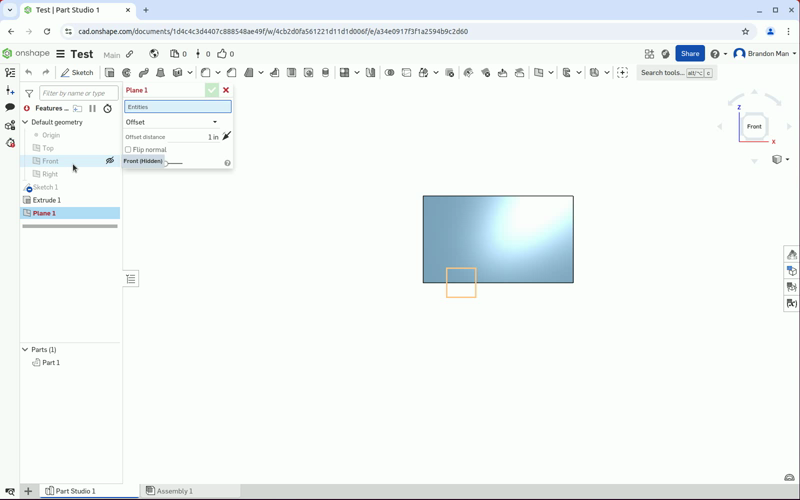
click(73, 163)
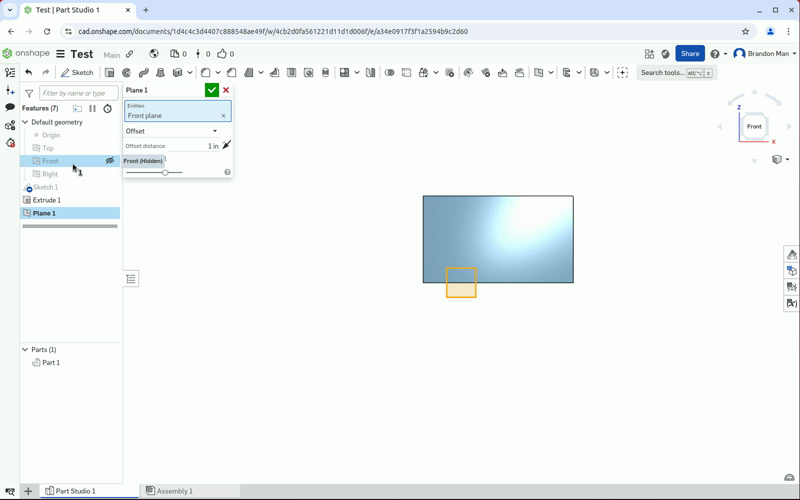
key(tab, 2)
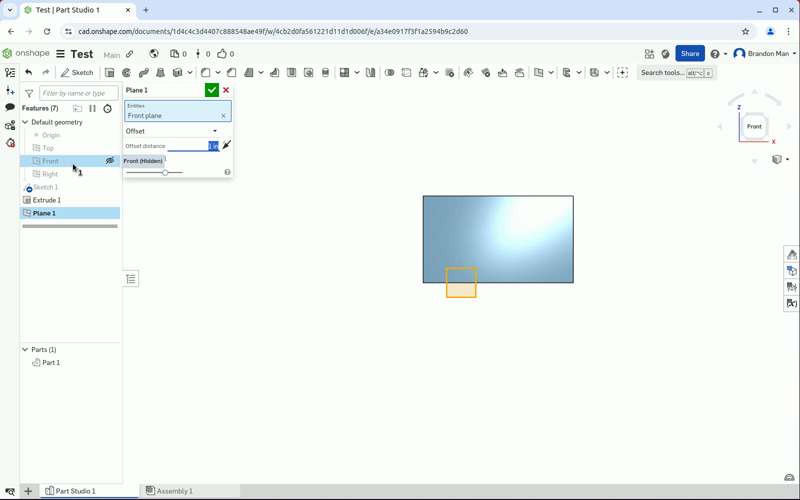
text(9.397)
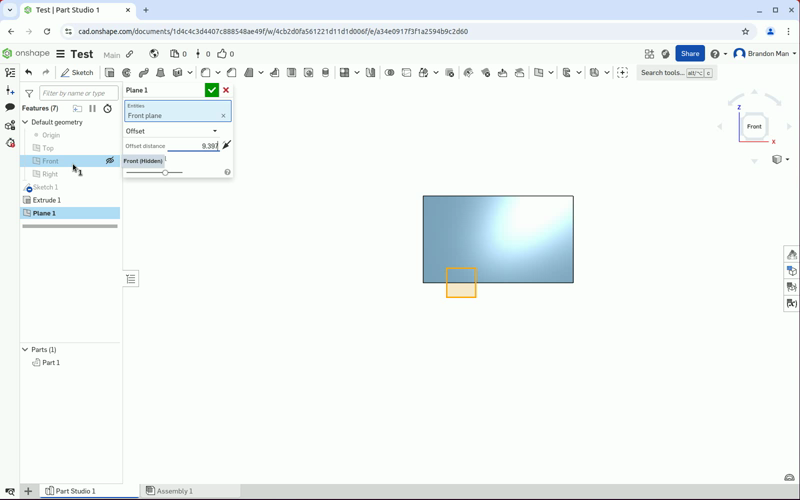
key(enter, 2)
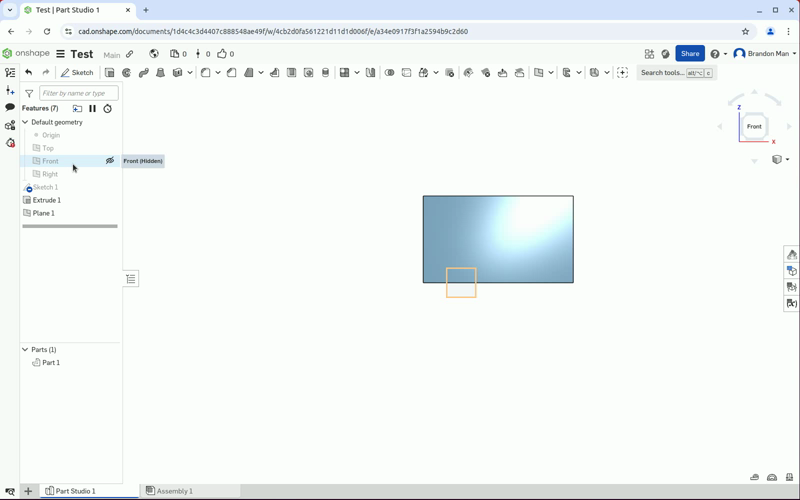
key(shift+s)
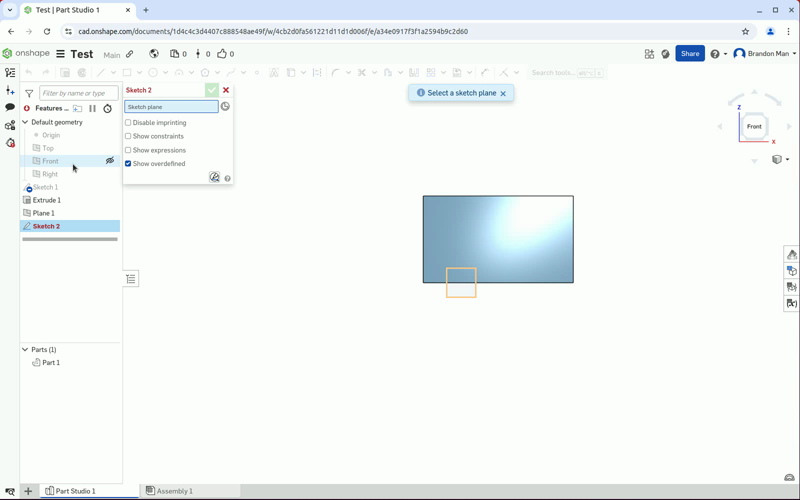
mouse_move(73, 215)
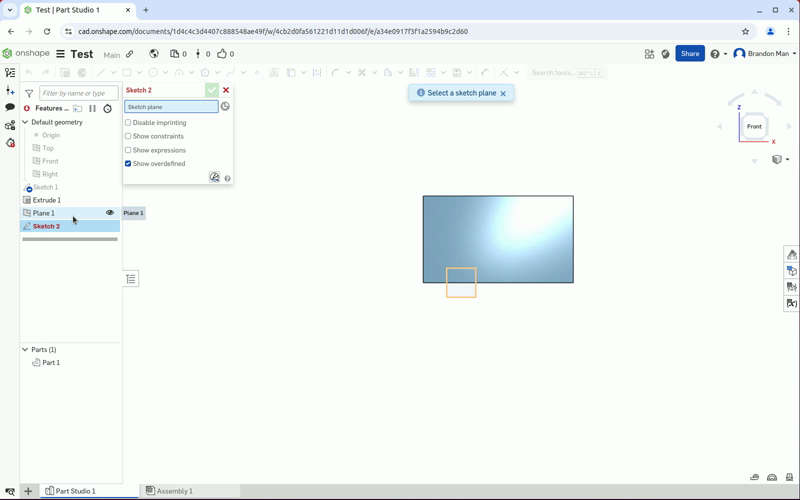
click(73, 215)
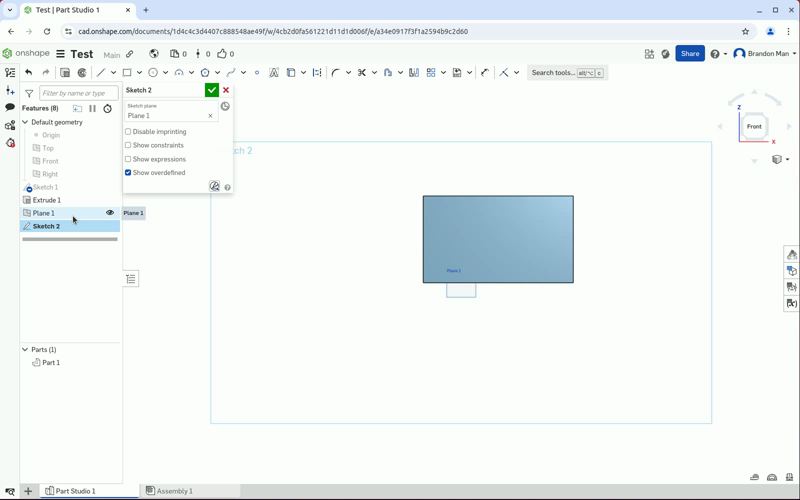
mouse_move(73, 352)
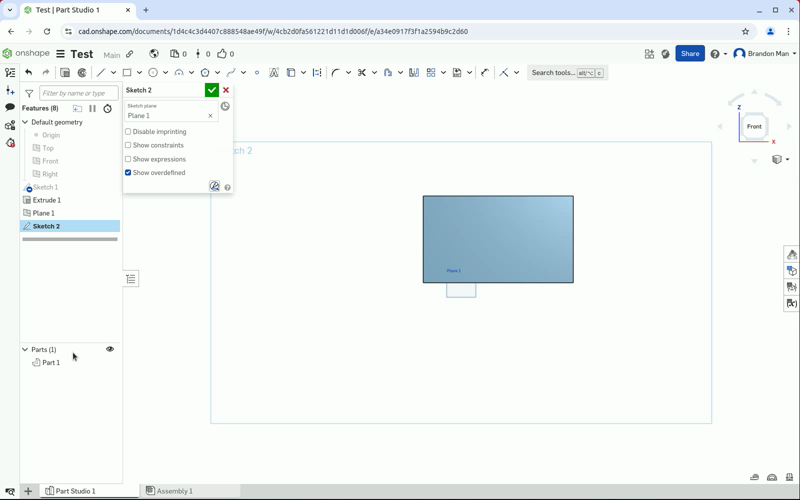
key(y)
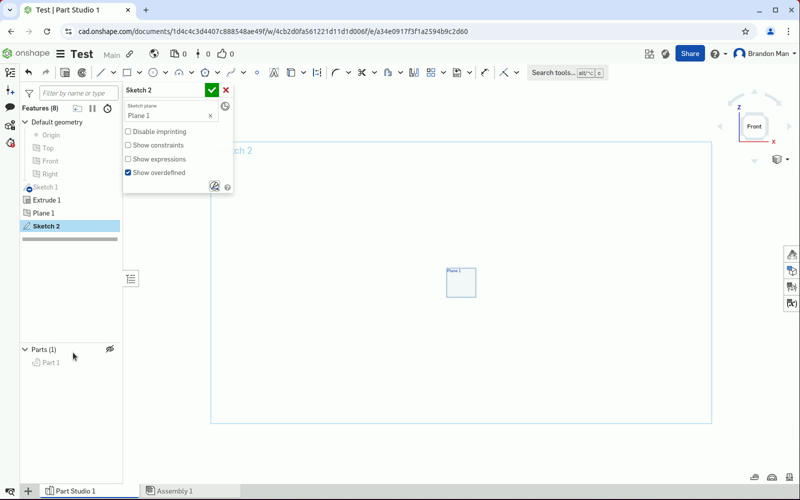
key(l)
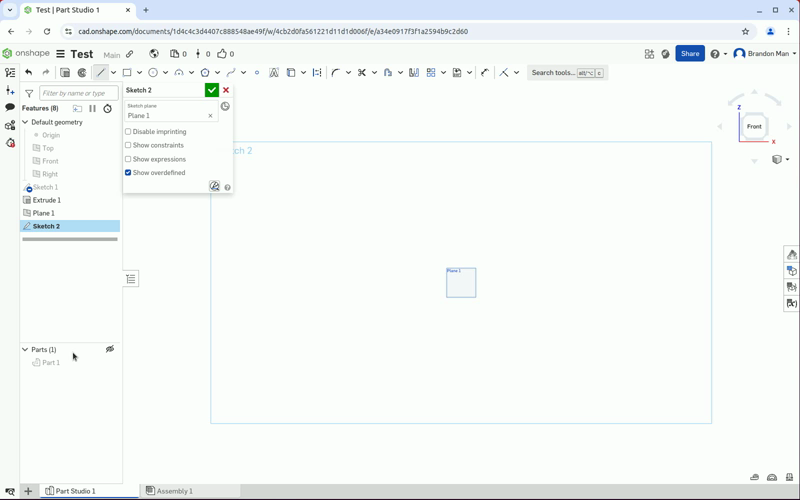
key_down(shift)
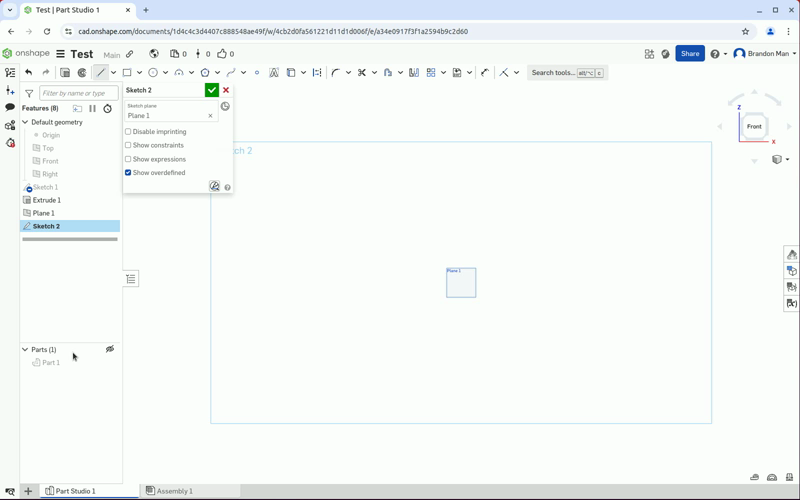
mouse_move(423, 258)
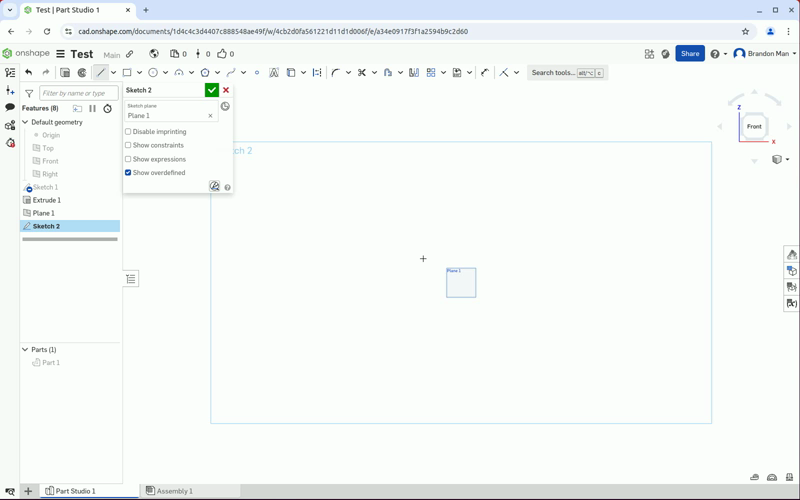
click(423, 258)
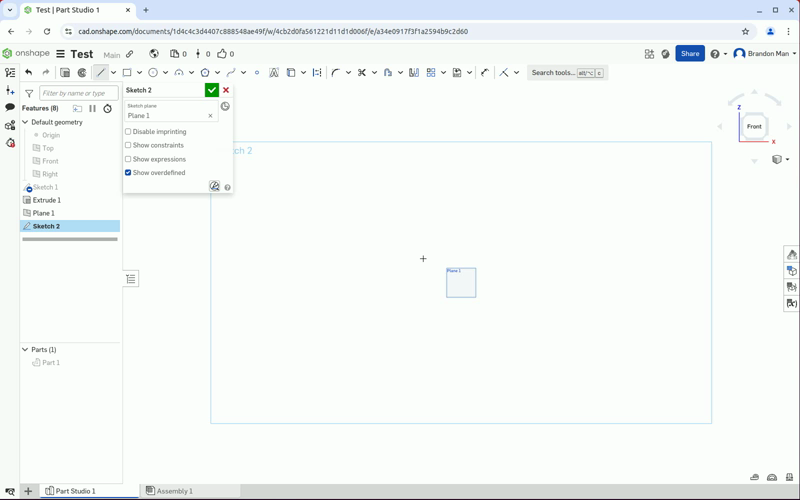
key_up(shift)
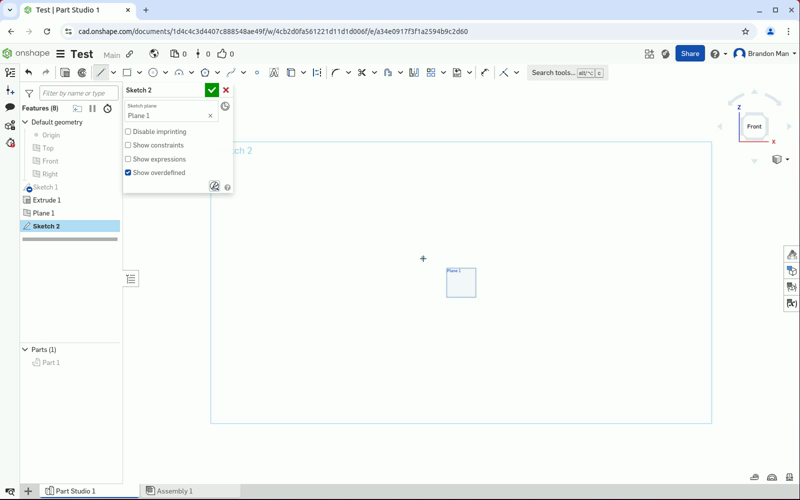
key_down(shift)
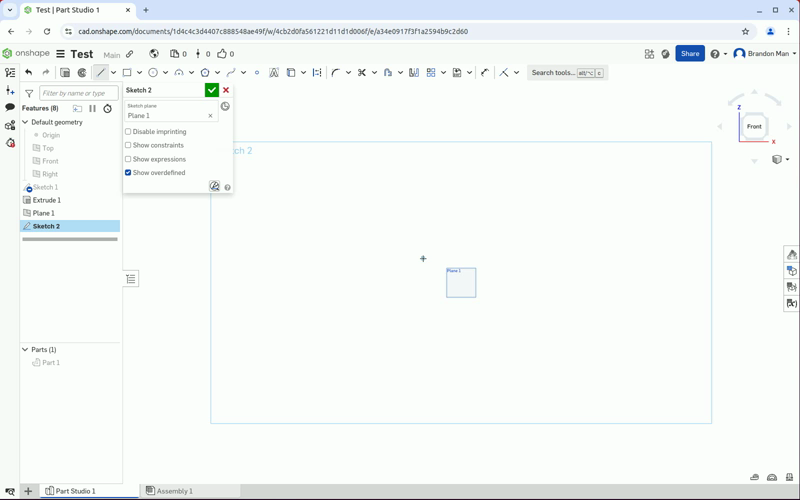
mouse_move(453, 258)
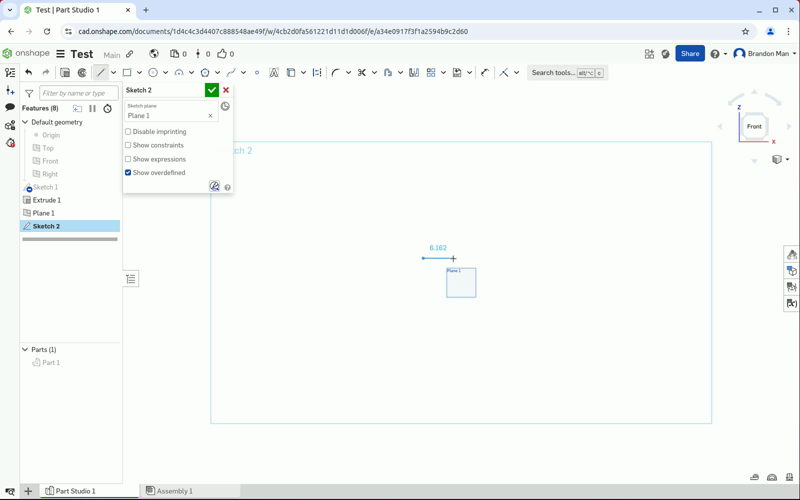
mouse_move(473, 258)
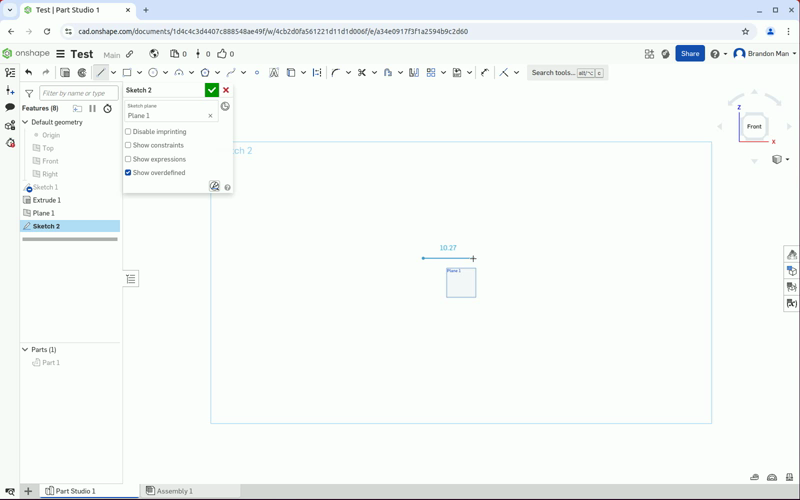
click(473, 258)
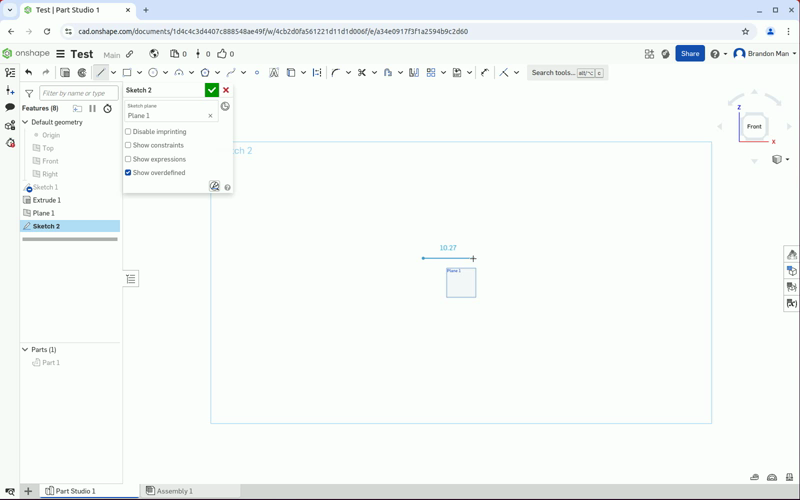
key_up(shift)
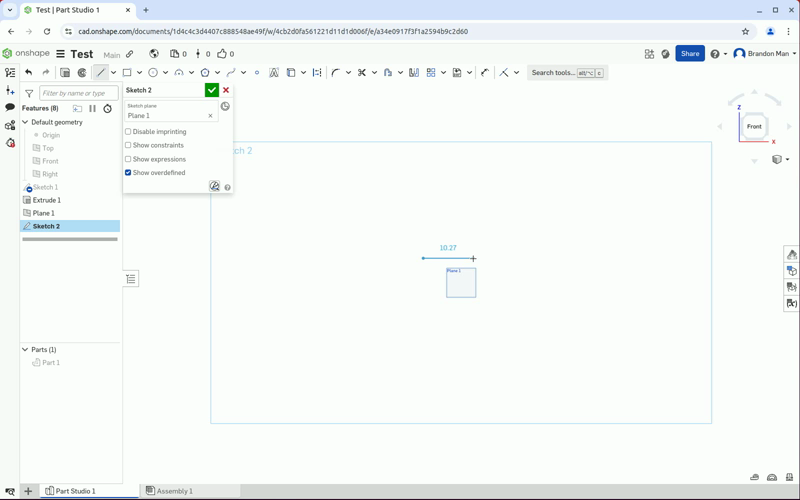
key_down(shift)
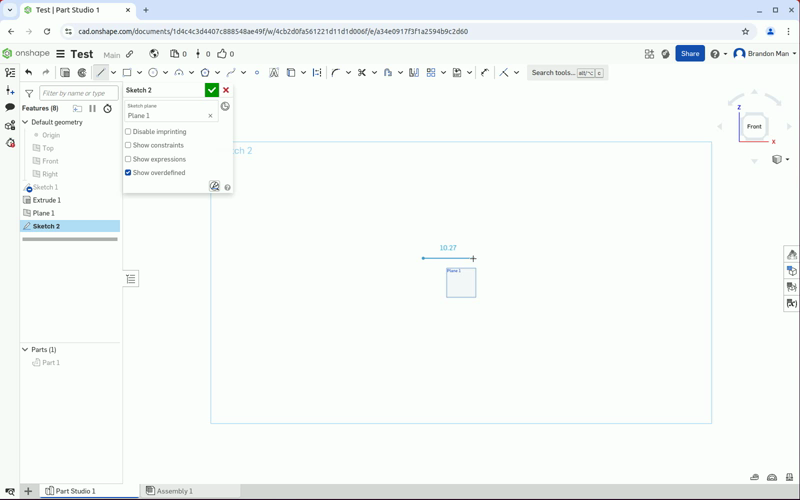
mouse_move(473, 195)
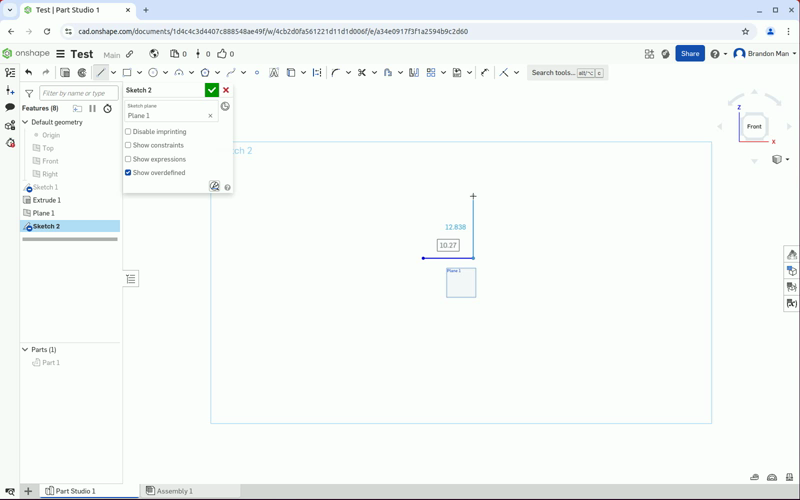
click(473, 195)
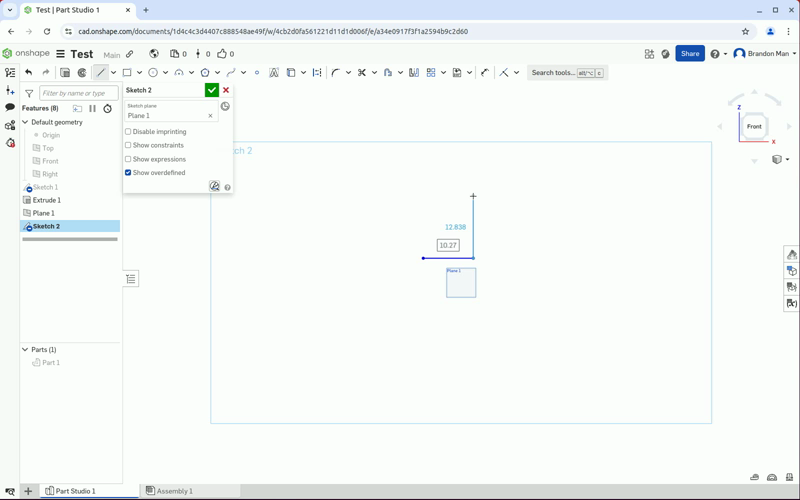
key_up(shift)
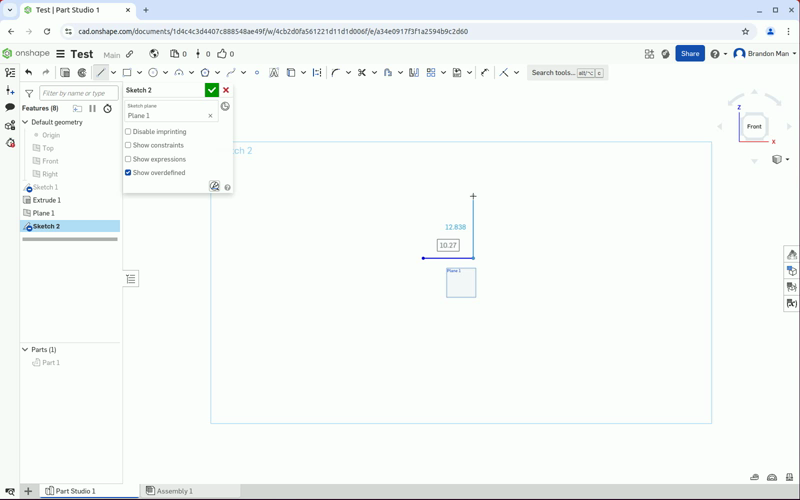
key_down(shift)
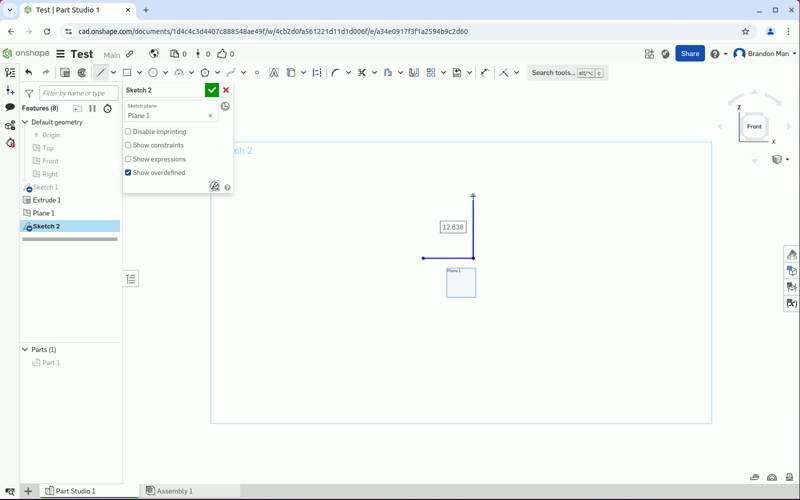
mouse_move(503, 195)
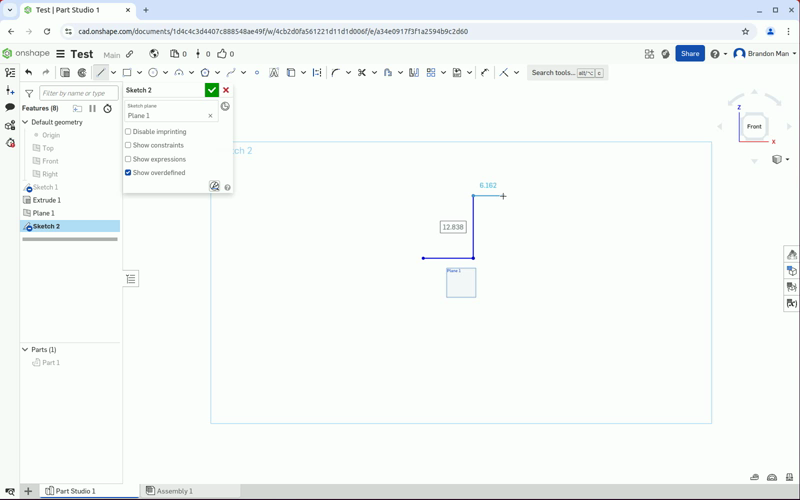
mouse_move(423, 195)
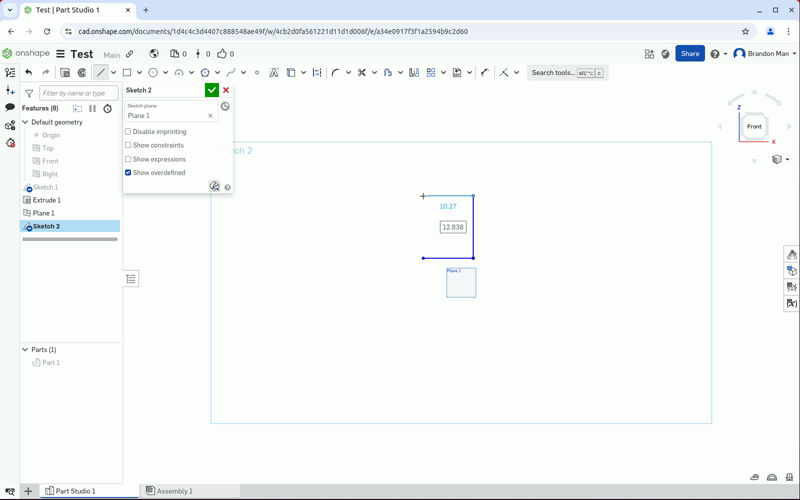
click(423, 195)
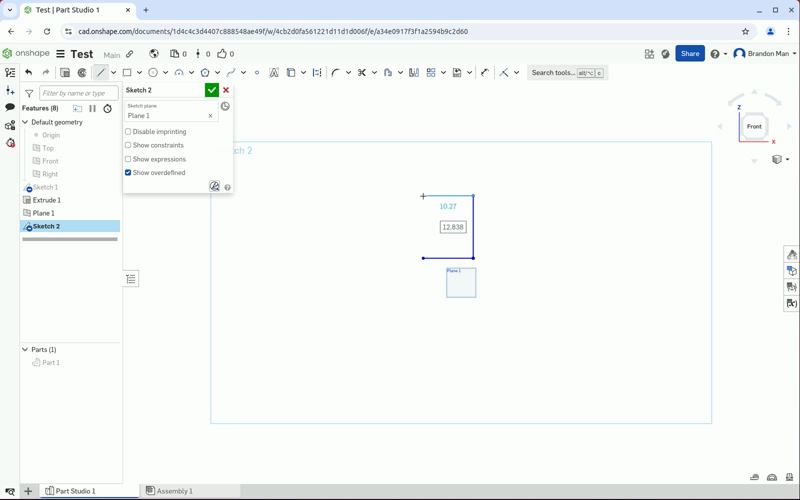
key_up(shift)
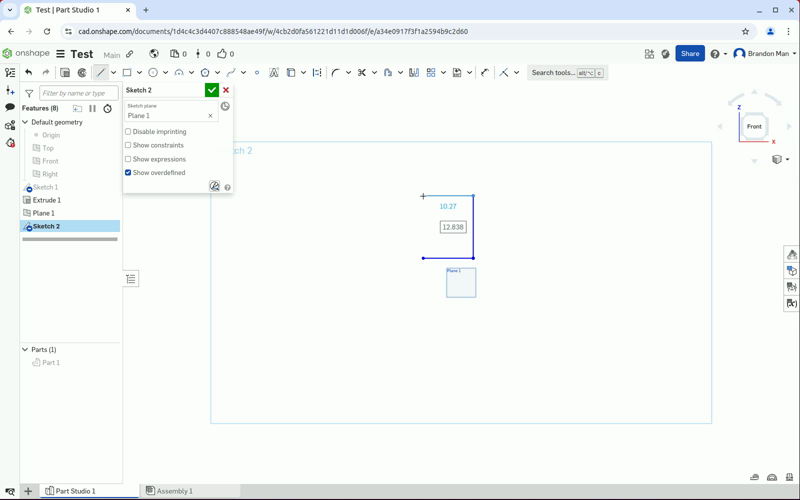
key_down(shift)
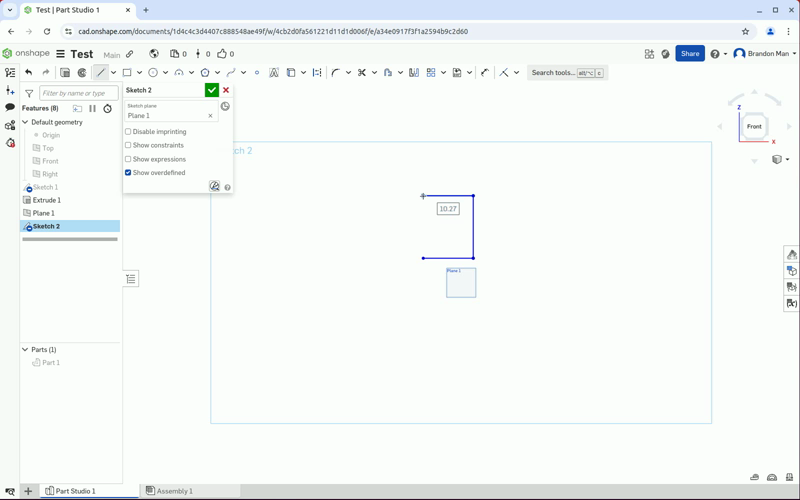
mouse_move(423, 258)
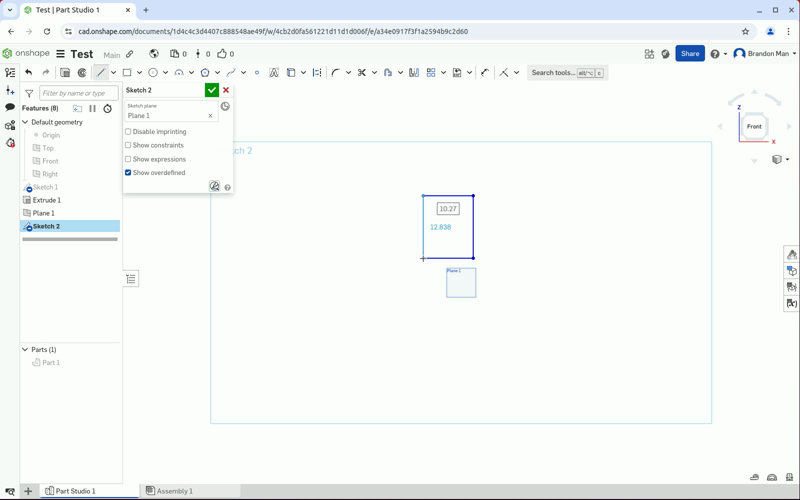
key_up(shift)
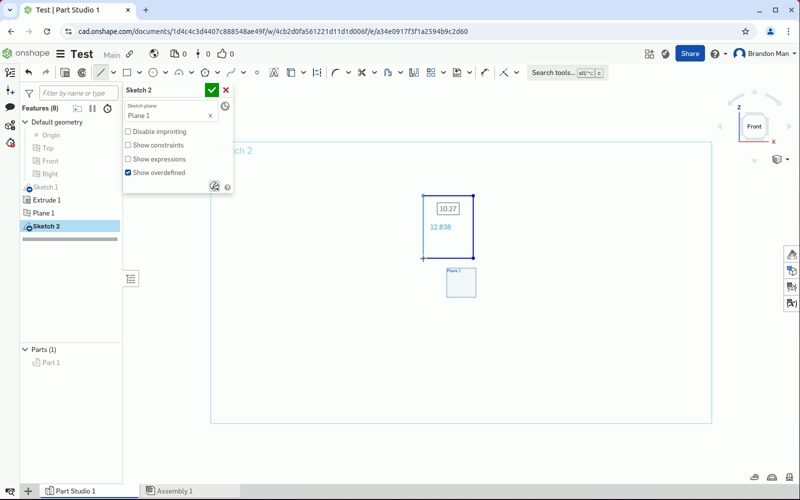
click(423, 258)
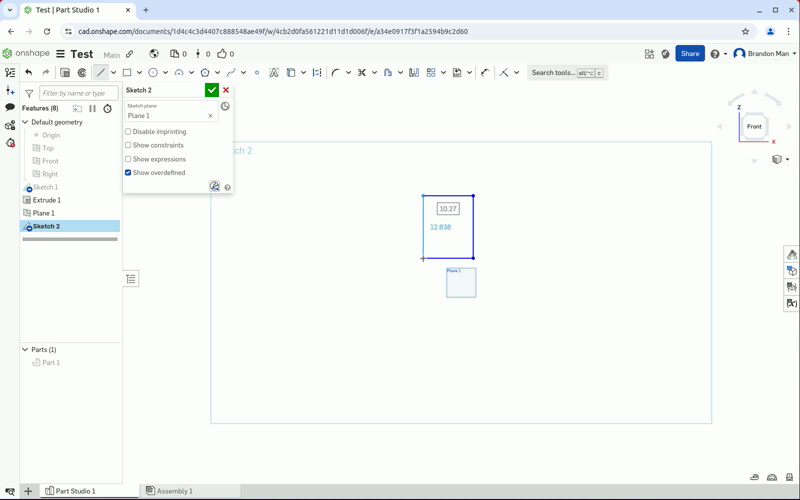
key(esc)
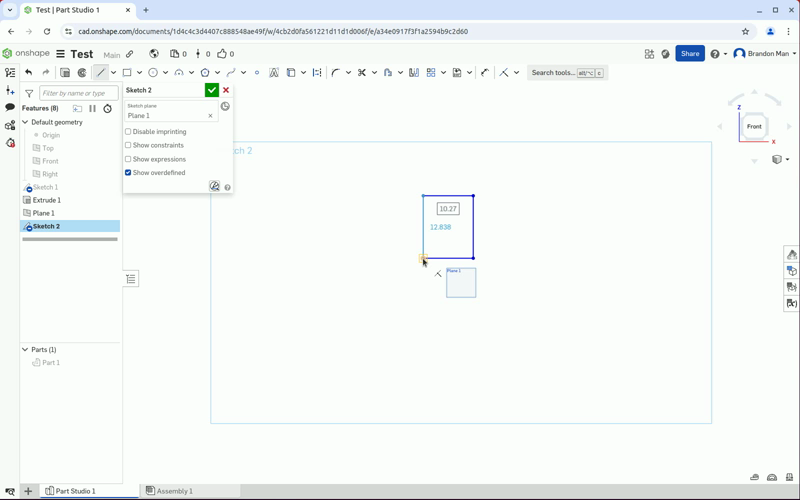
mouse_move(466, 240)
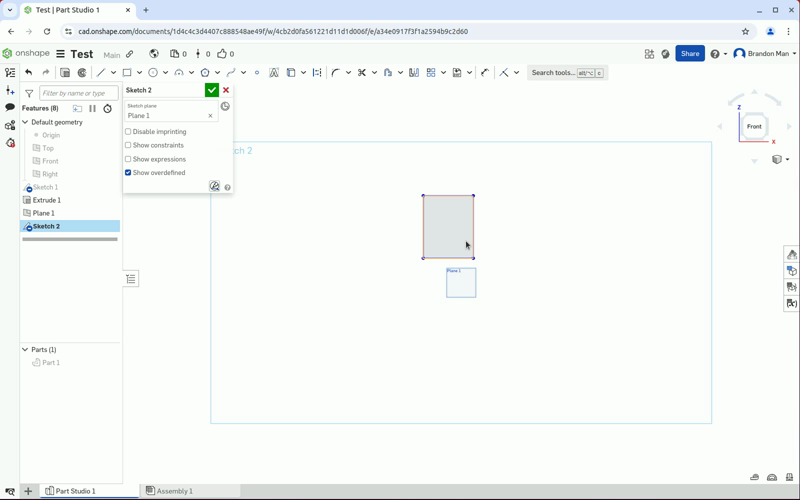
click(466, 240)
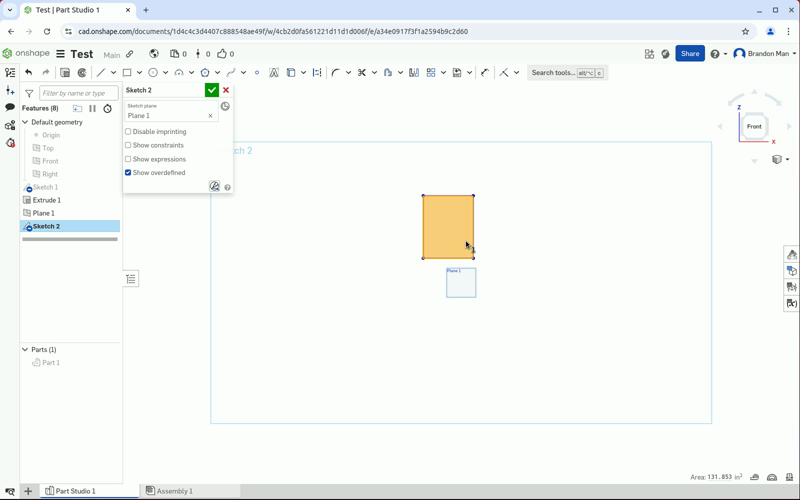
mouse_move(73, 352)
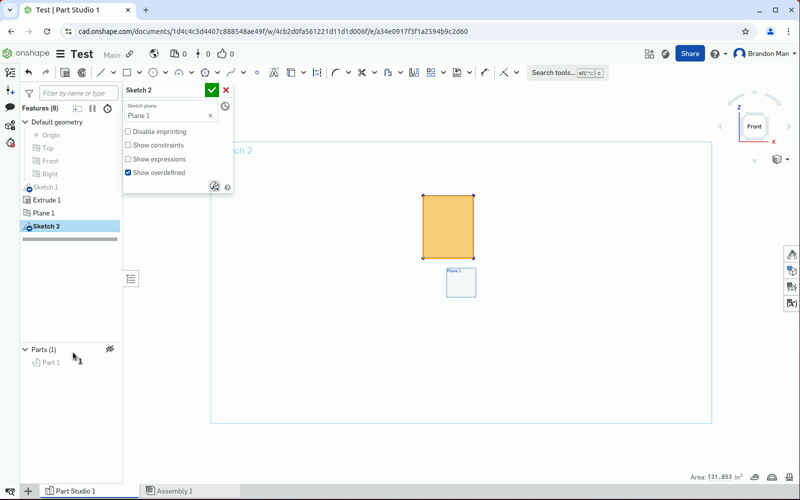
key(shift+y)
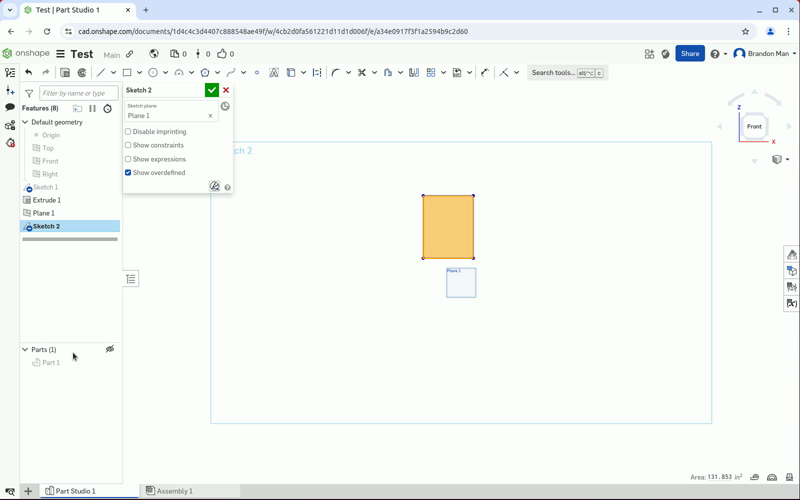
key(shift+e)
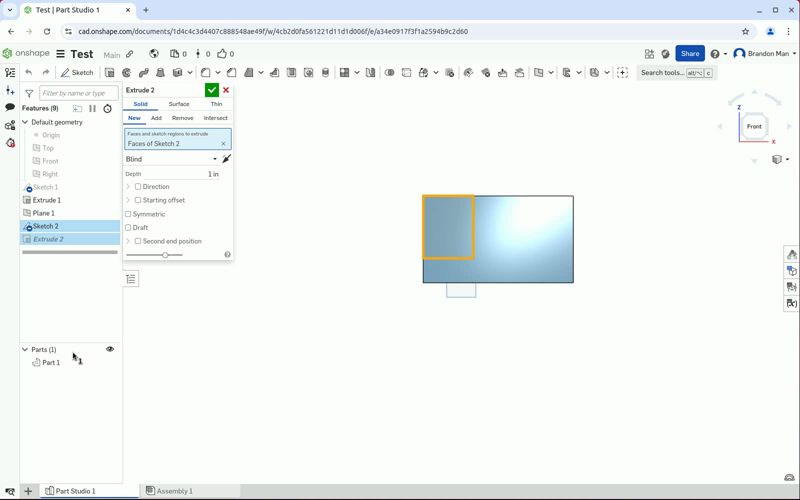
mouse_move(143, 106)
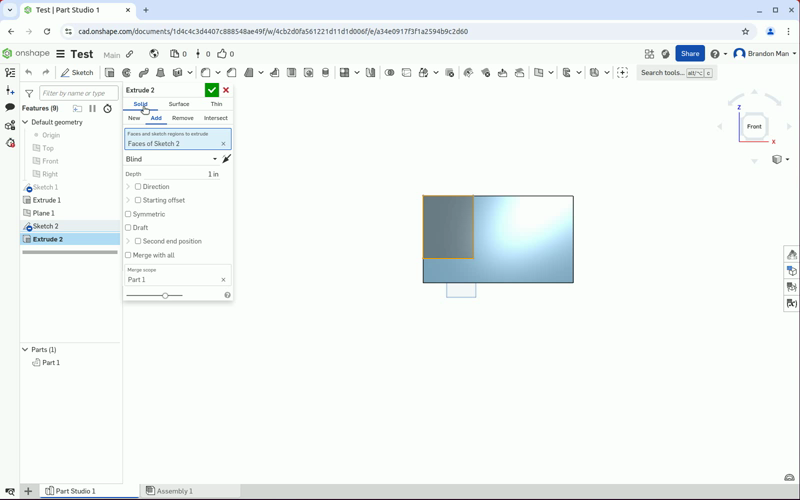
click(143, 106)
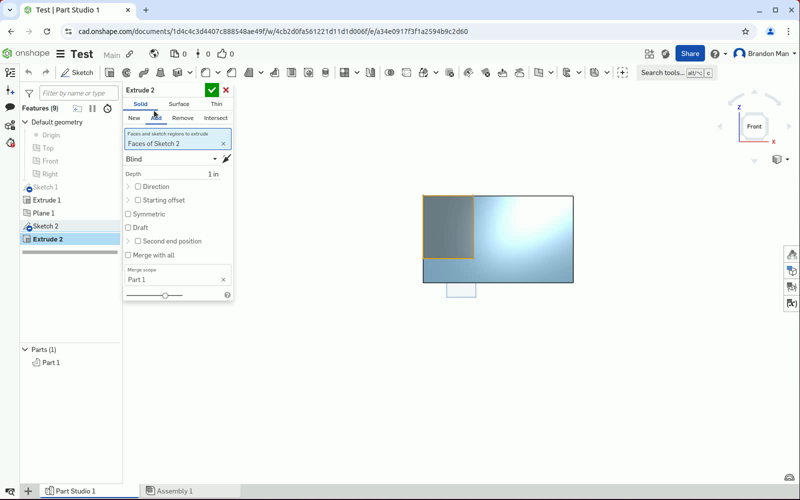
mouse_move(186, 120)
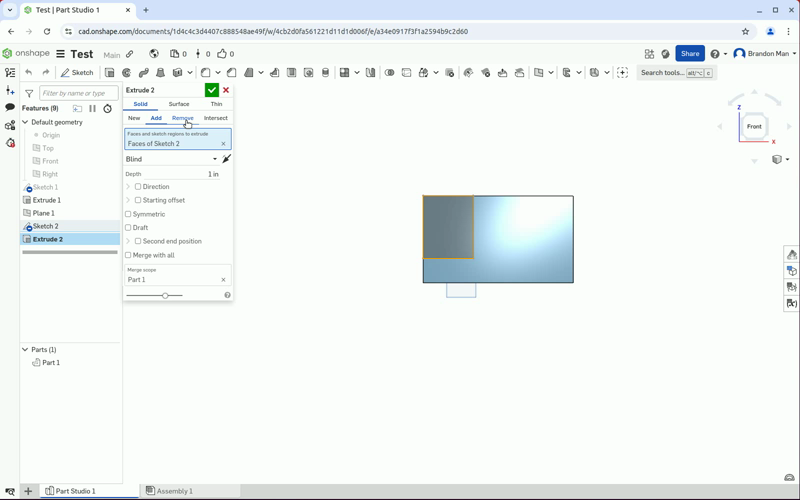
click(186, 120)
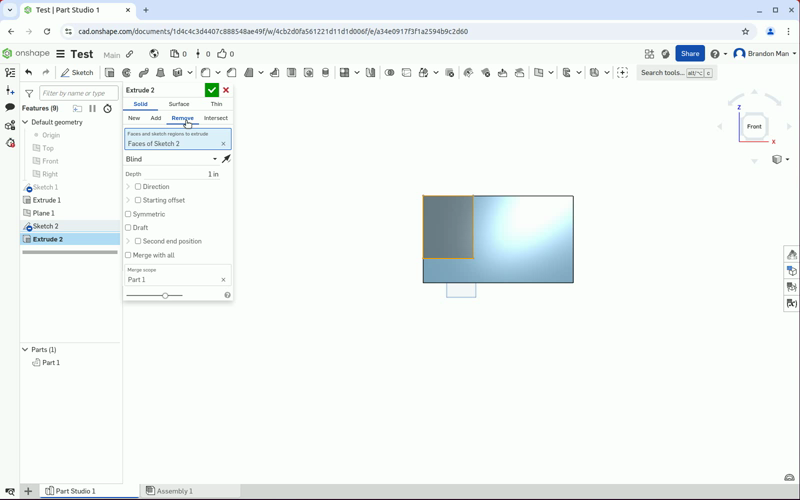
key(tab, 4)
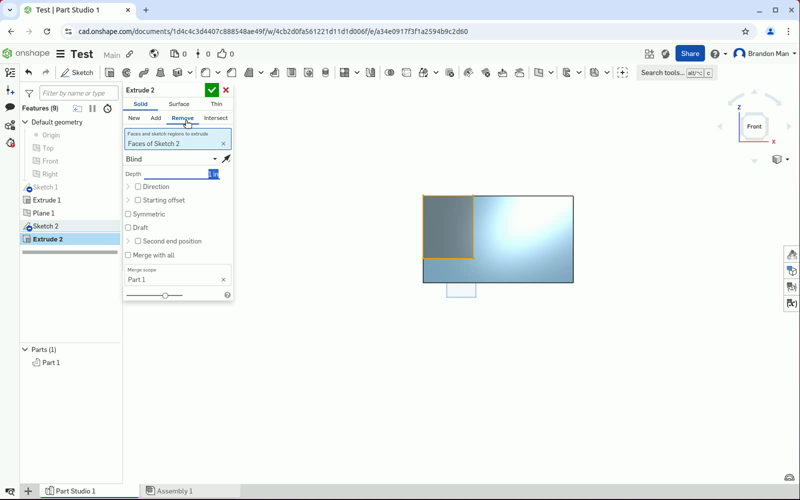
text(10.351)
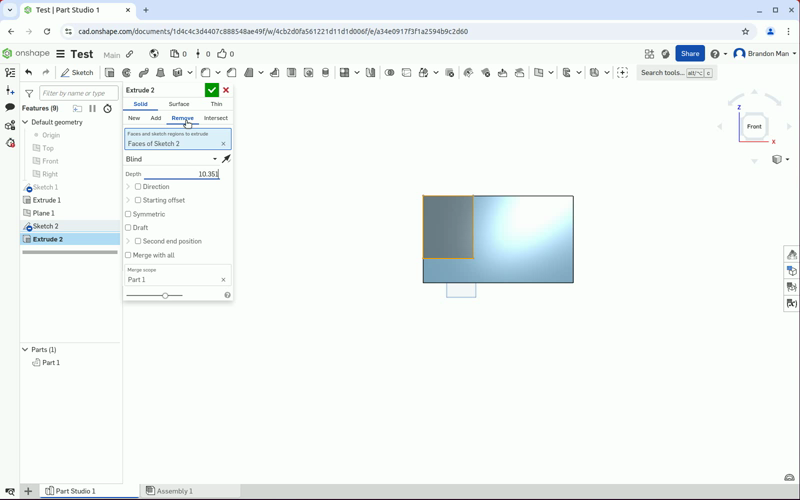
key(tab, 6)
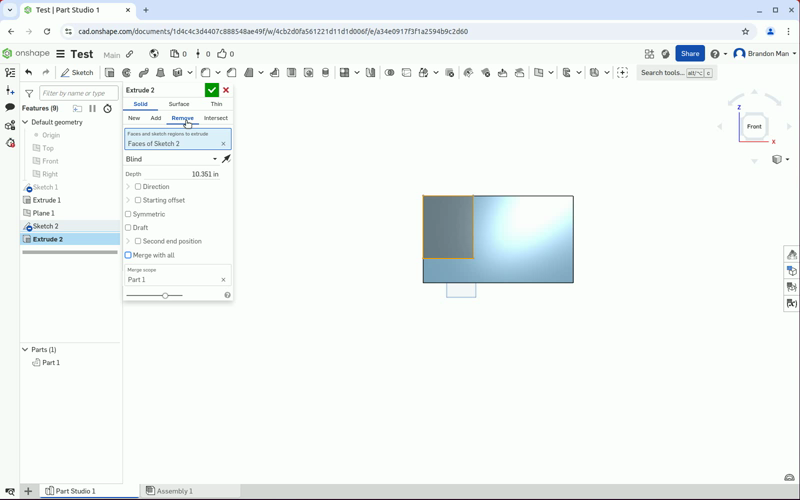
key(space)
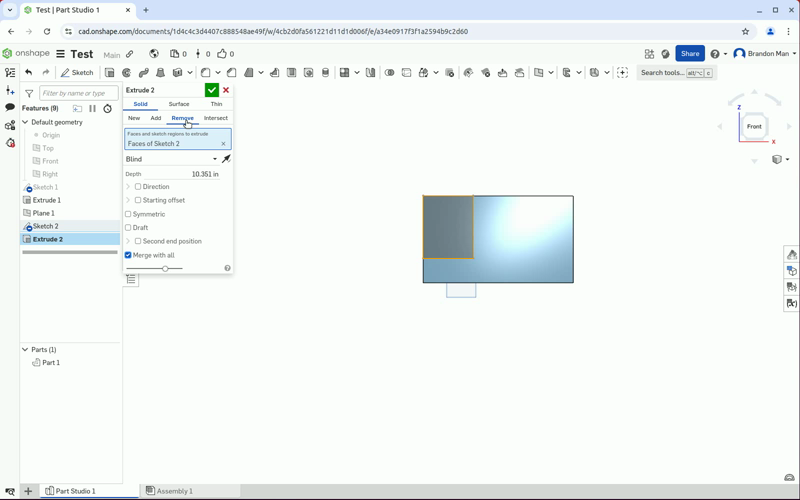
key(enter)
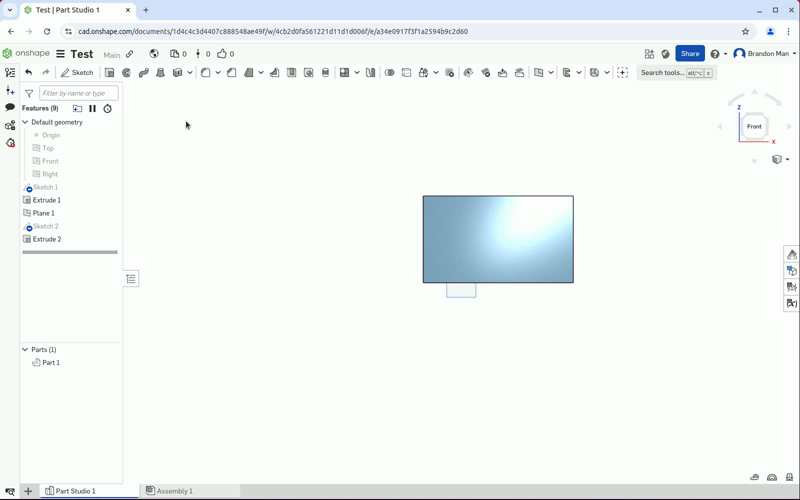
key(shift+h)
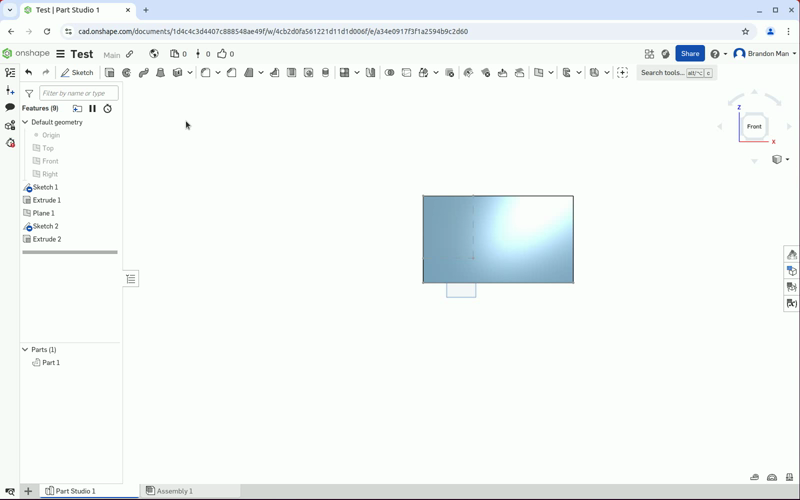
key(shift+h)
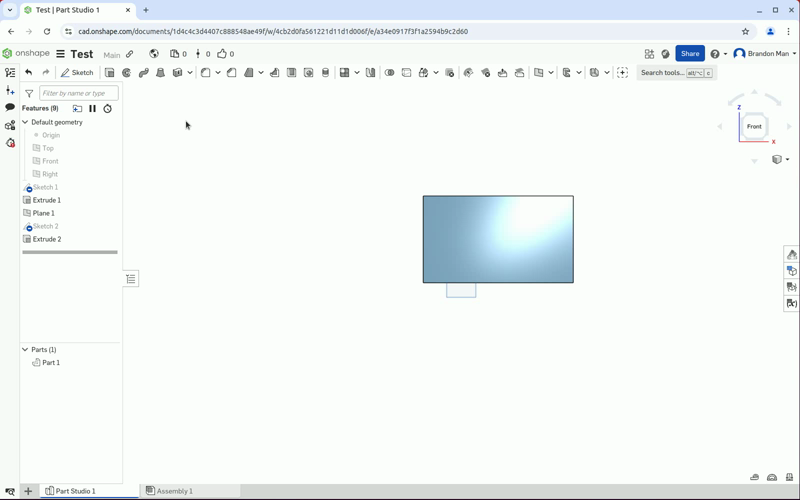
mouse_move(73, 189)
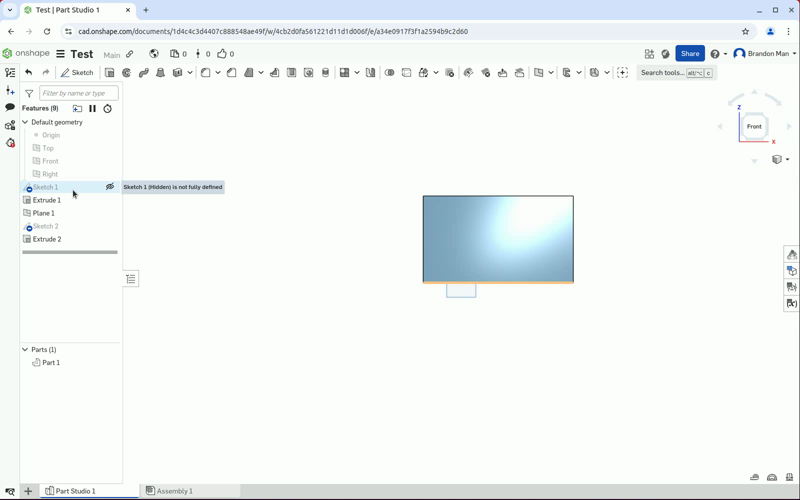
click(73, 189)
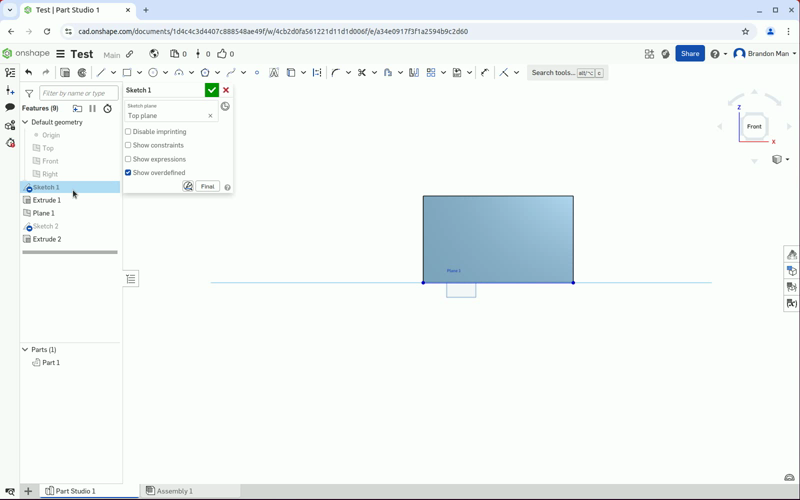
mouse_move(229, 92)
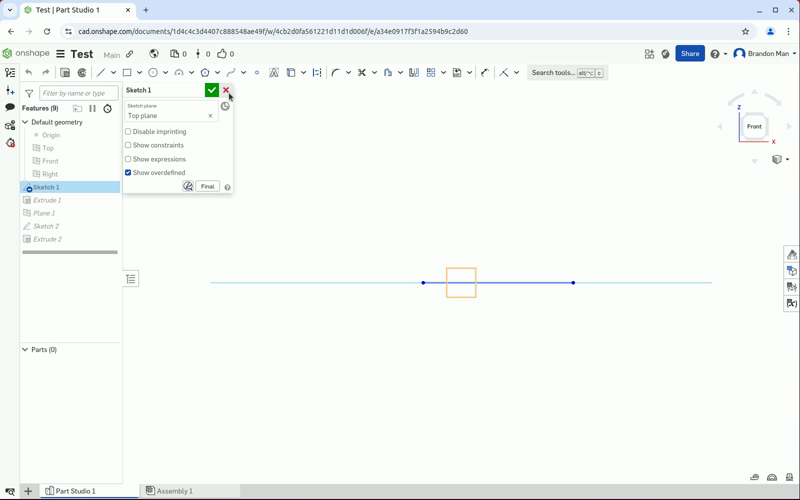
click(229, 92)
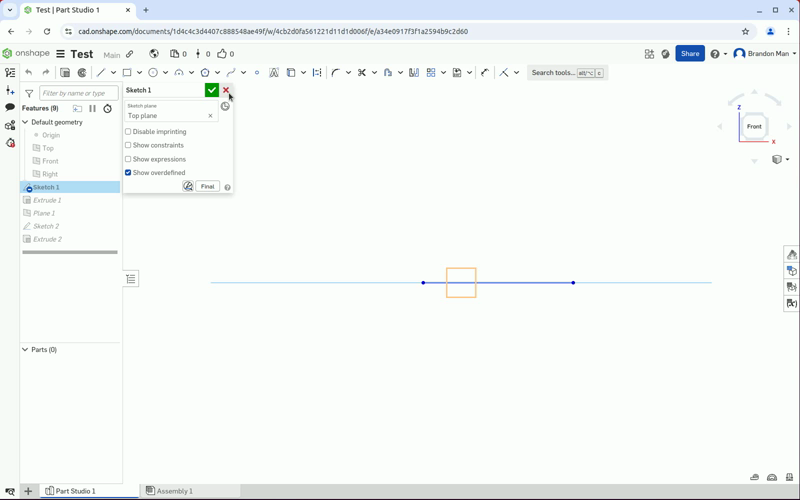
key(shift+s)
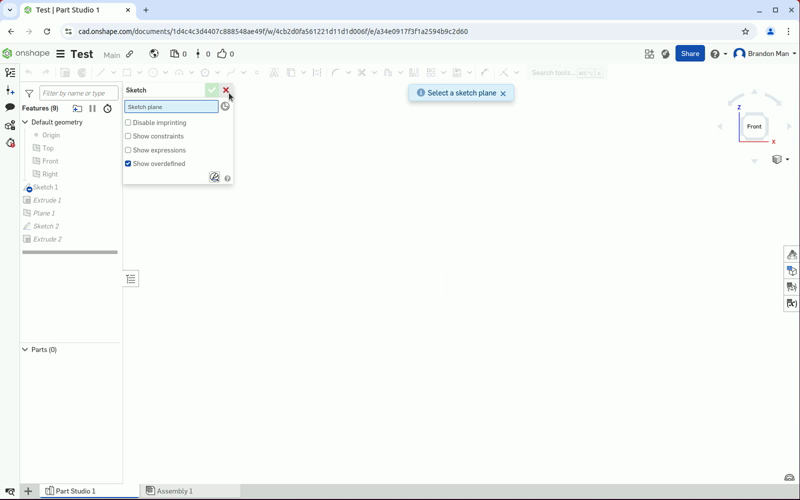
mouse_move(73, 215)
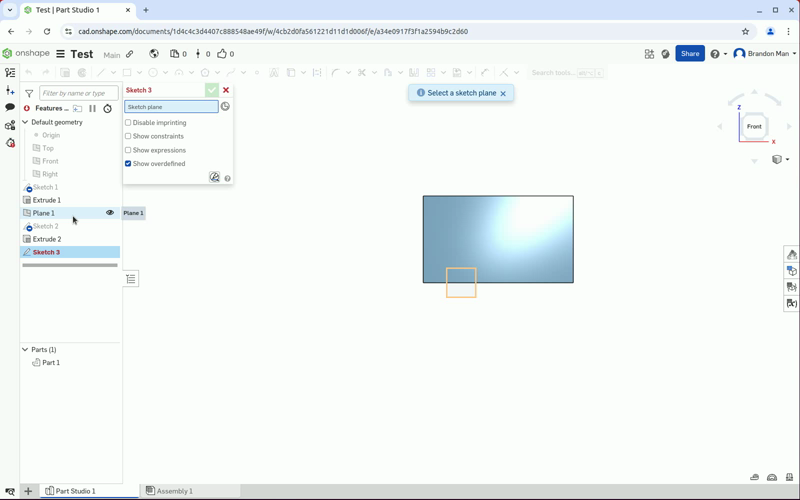
click(73, 215)
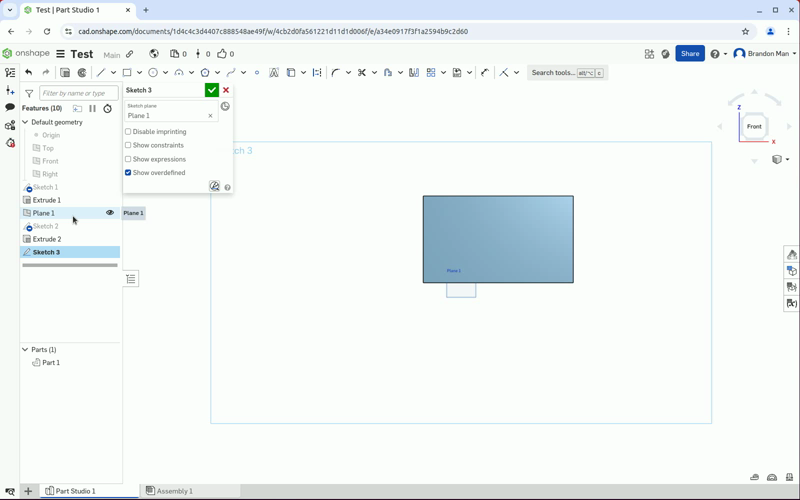
mouse_move(73, 352)
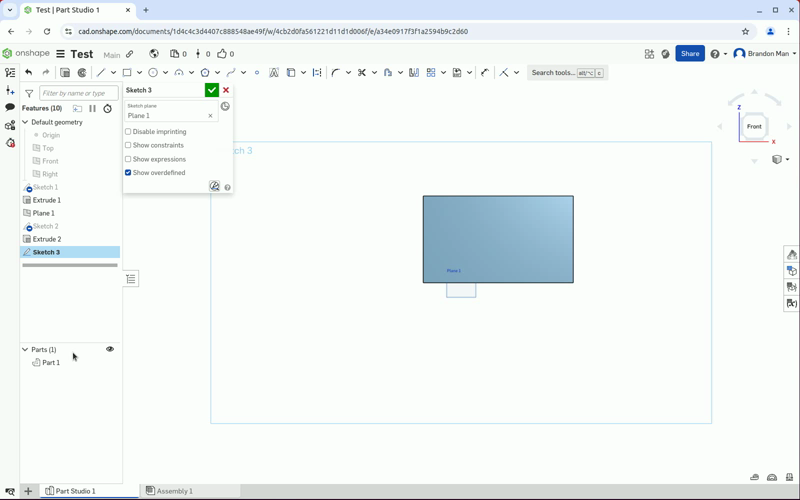
key(y)
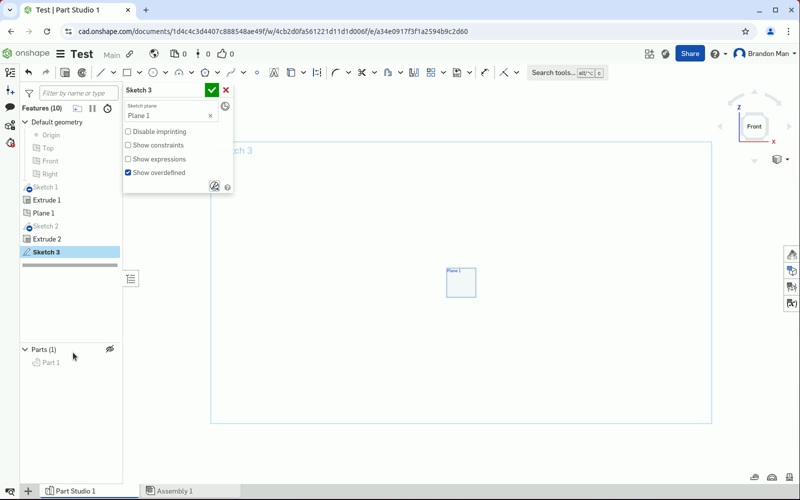
key(l)
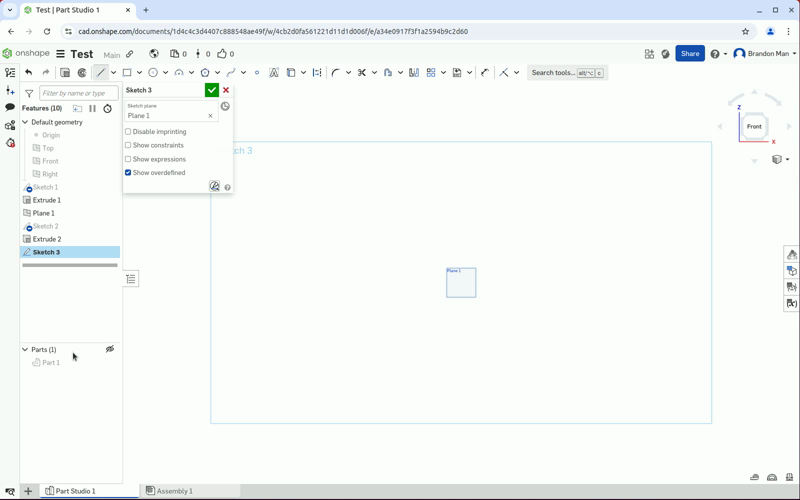
key_down(shift)
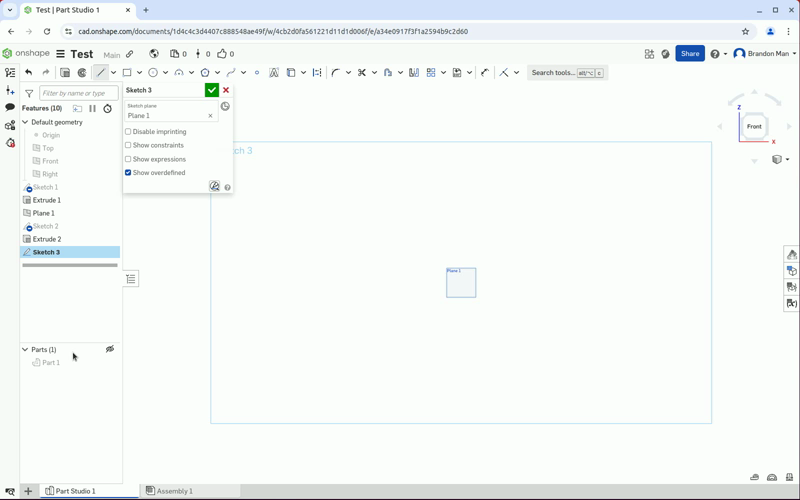
mouse_move(522, 258)
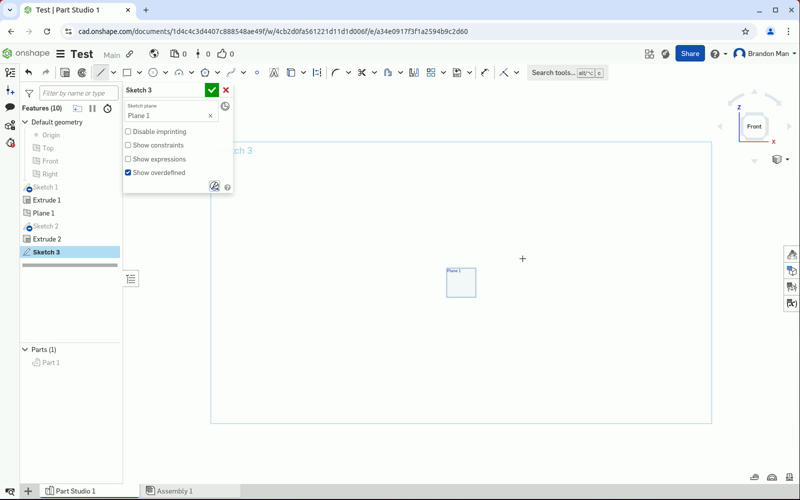
click(522, 258)
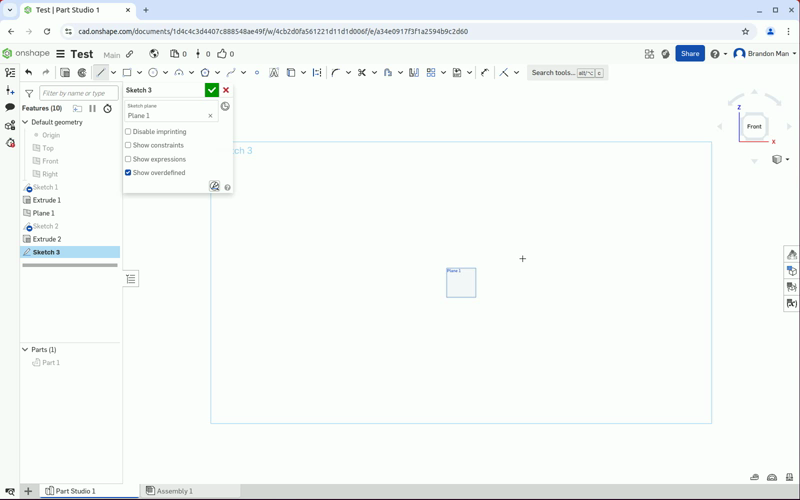
key_up(shift)
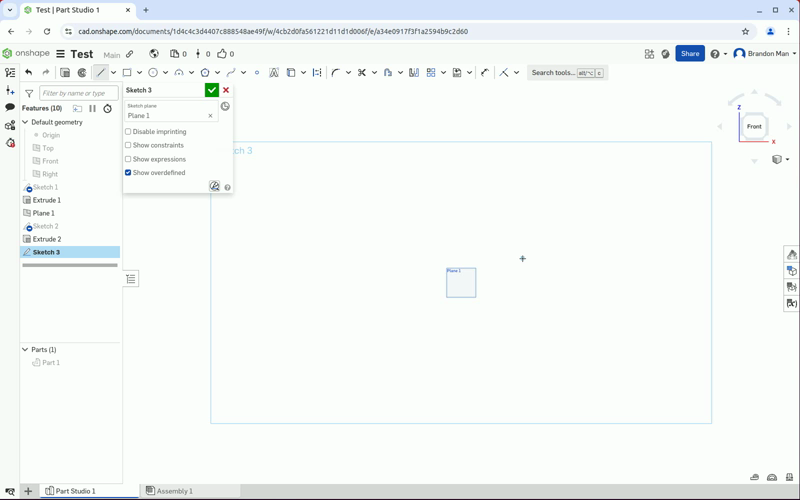
key_down(shift)
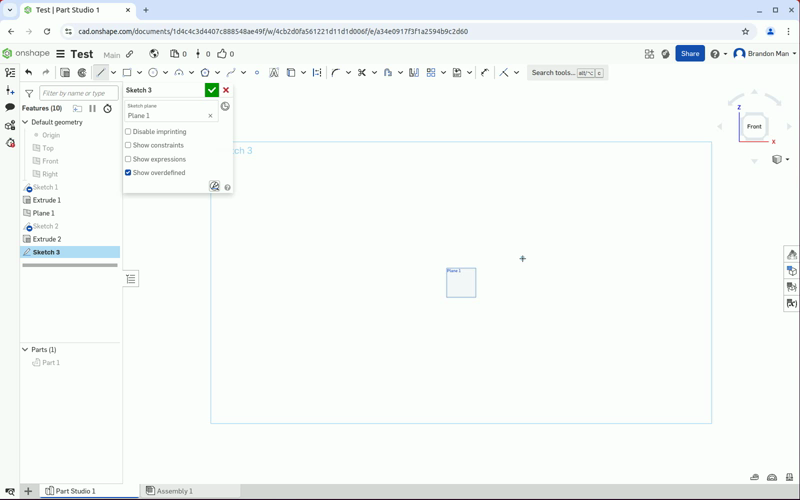
mouse_move(552, 258)
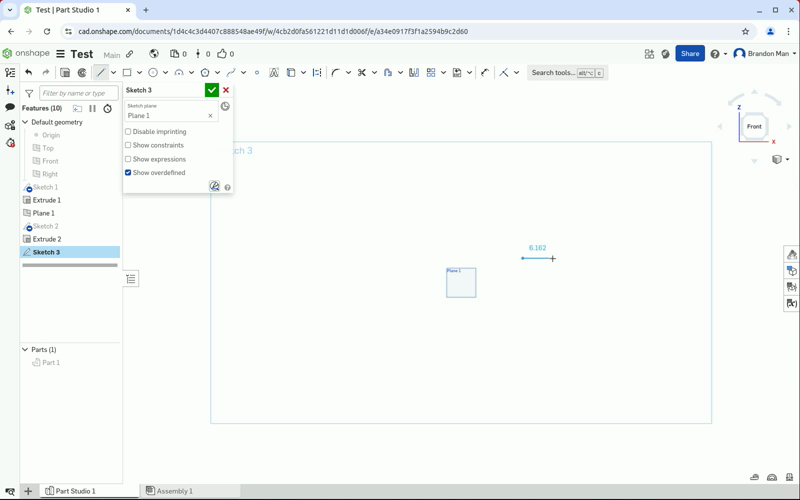
mouse_move(573, 258)
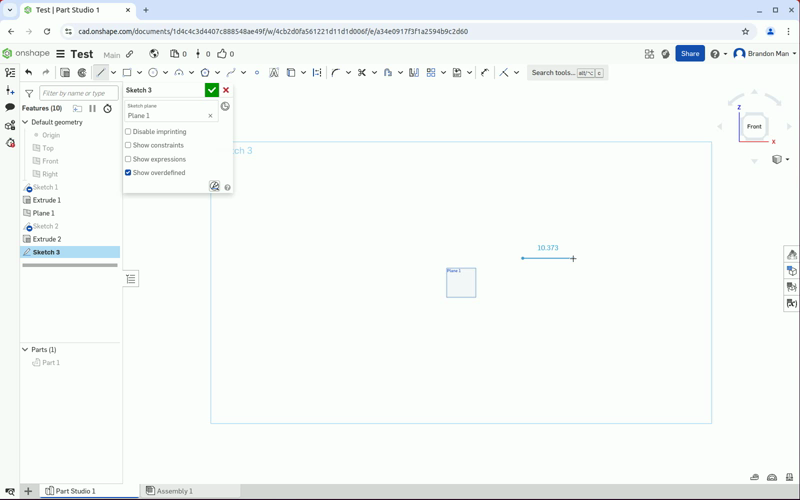
click(573, 258)
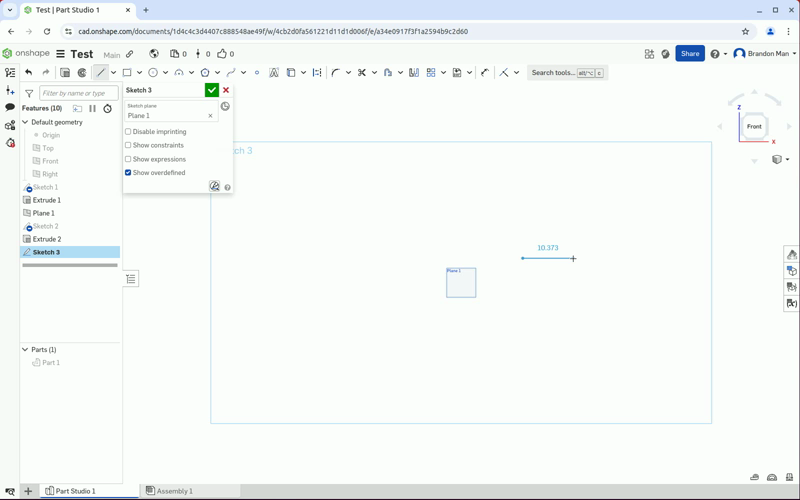
key_up(shift)
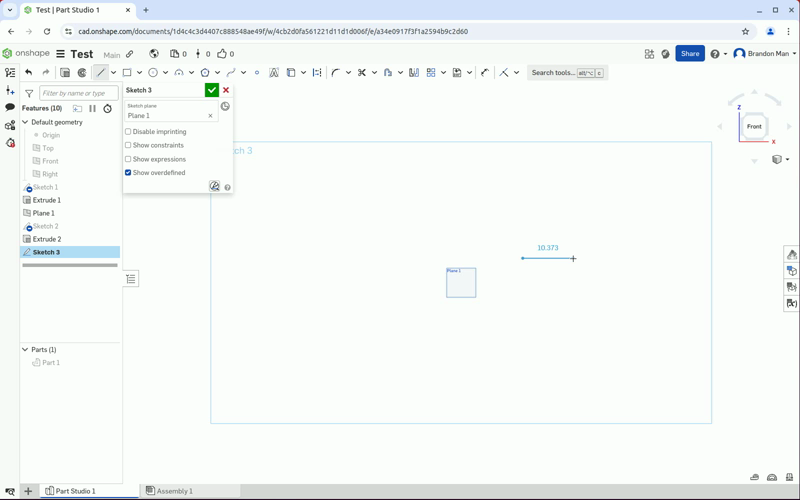
key_down(shift)
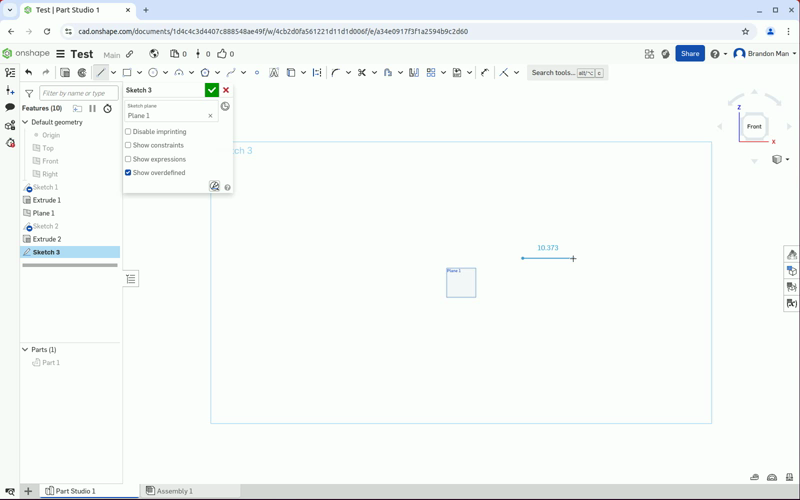
mouse_move(573, 195)
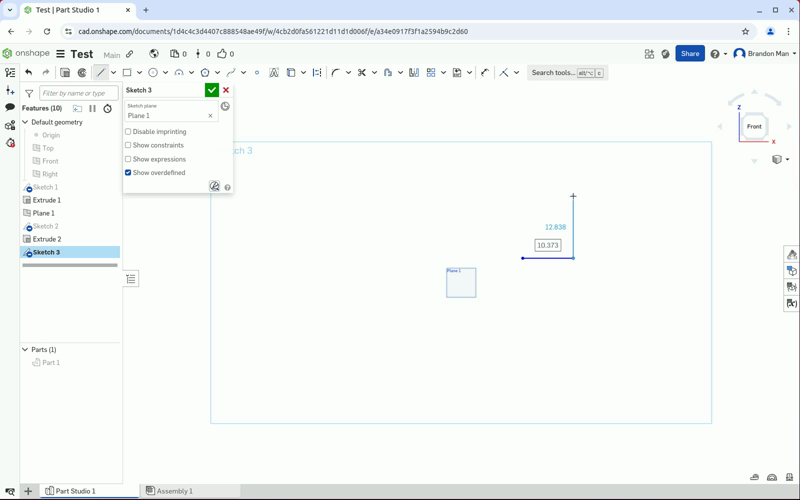
click(573, 195)
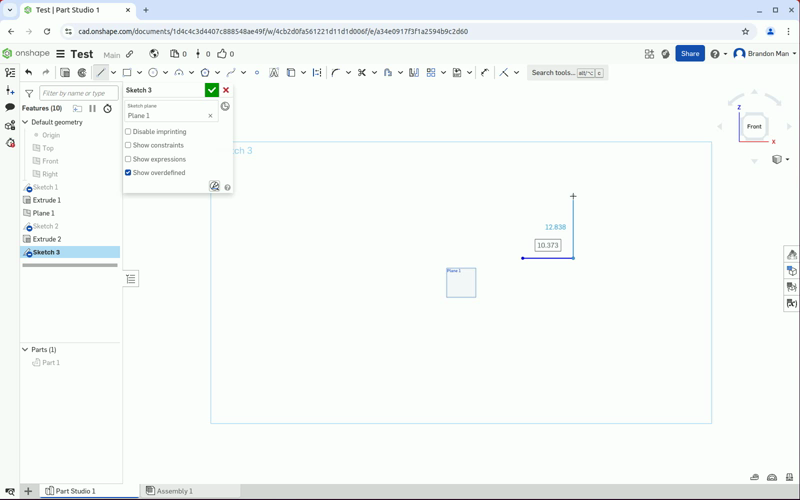
key_up(shift)
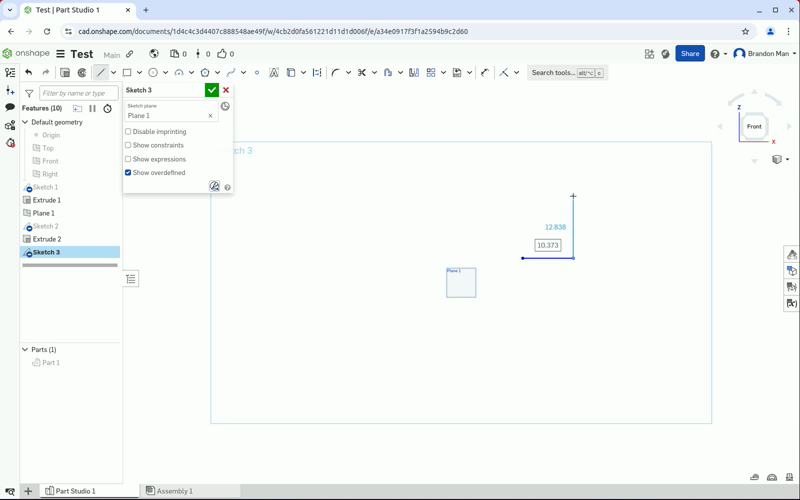
key_down(shift)
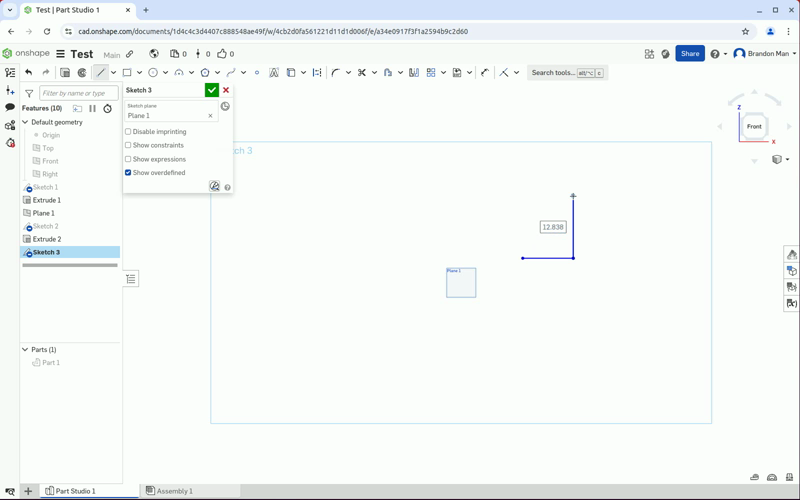
mouse_move(589, 195)
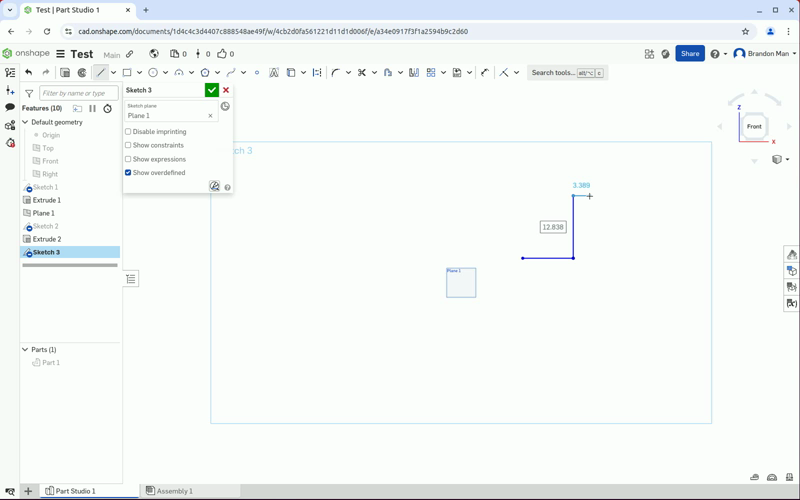
mouse_move(522, 195)
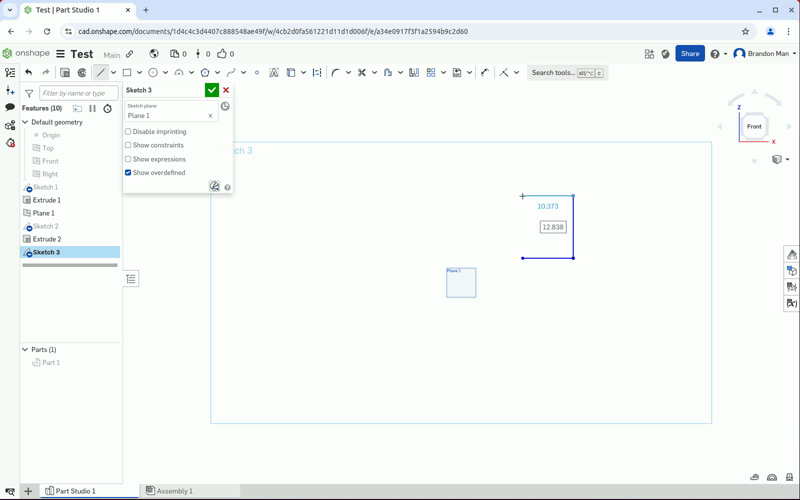
click(522, 195)
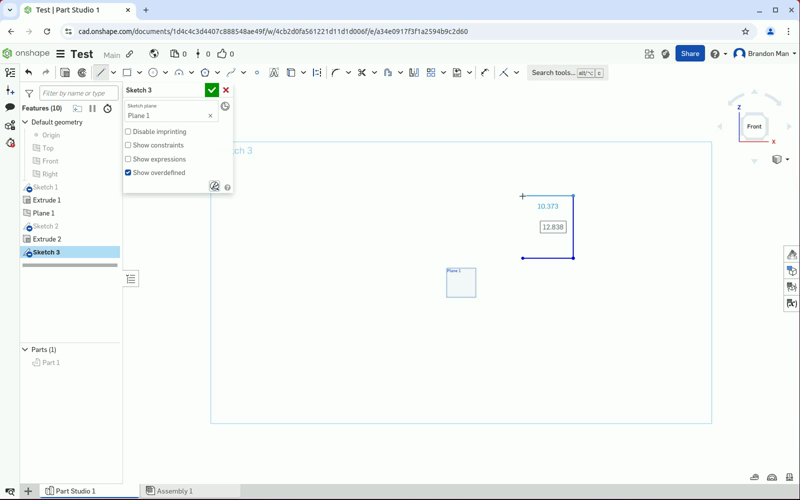
key_up(shift)
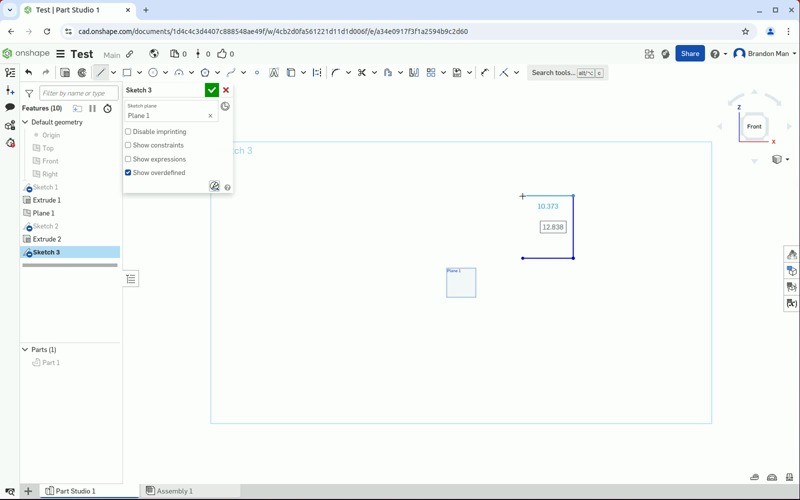
key_down(shift)
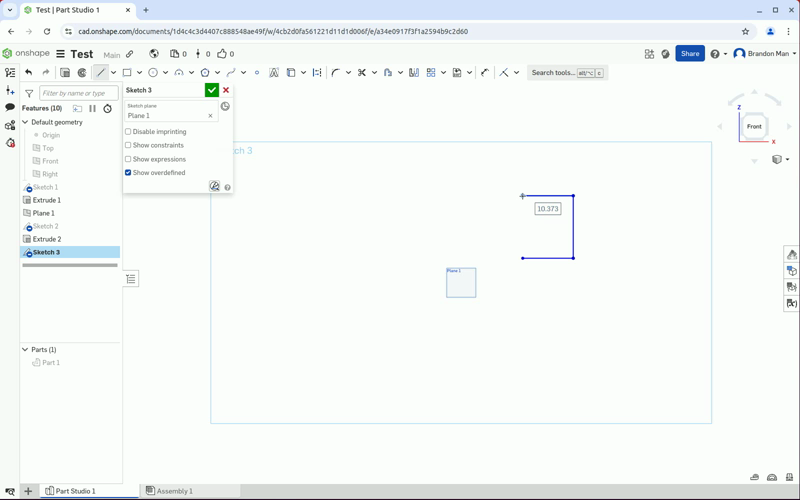
mouse_move(522, 258)
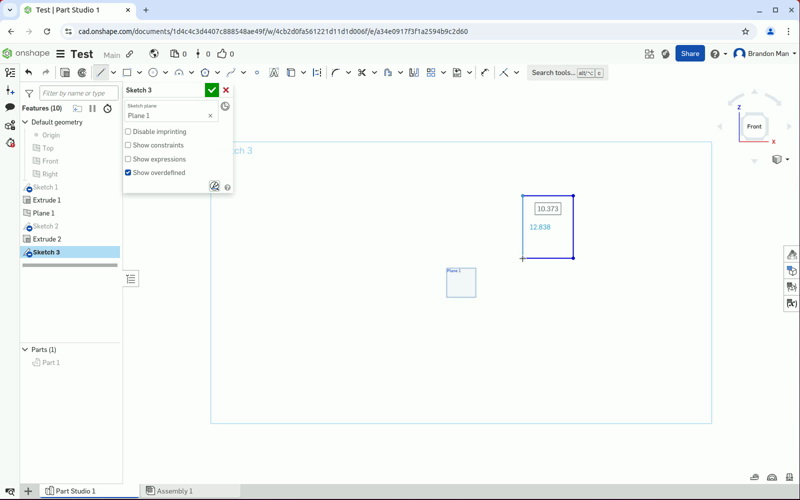
key_up(shift)
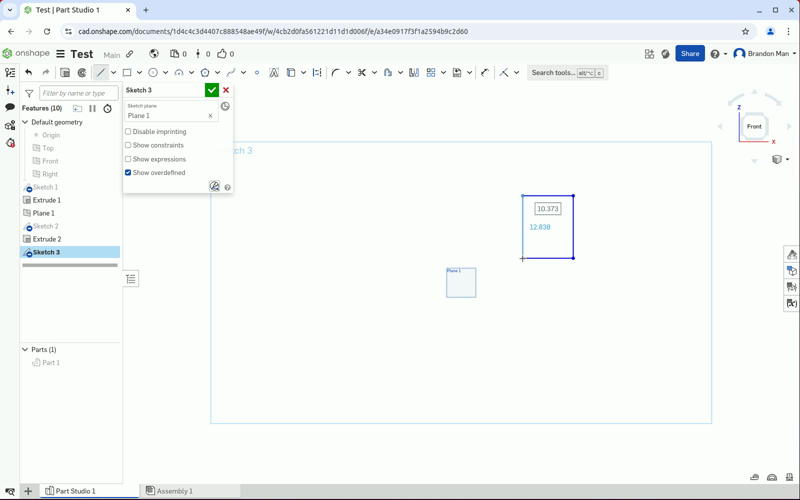
click(522, 258)
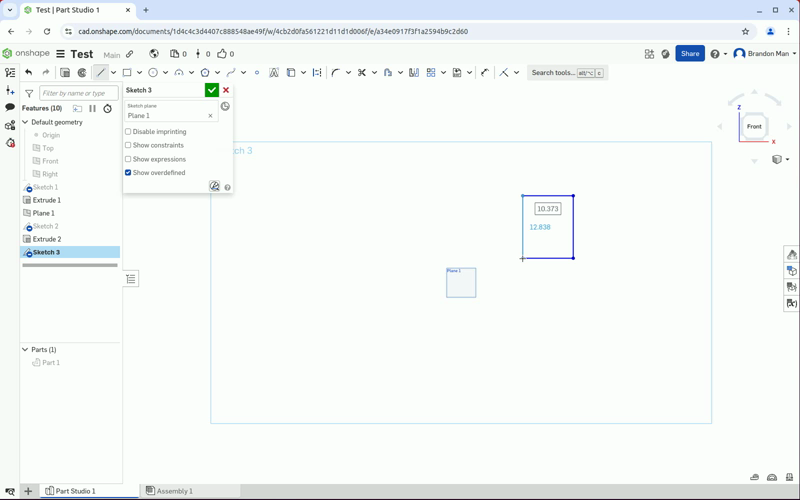
key(esc)
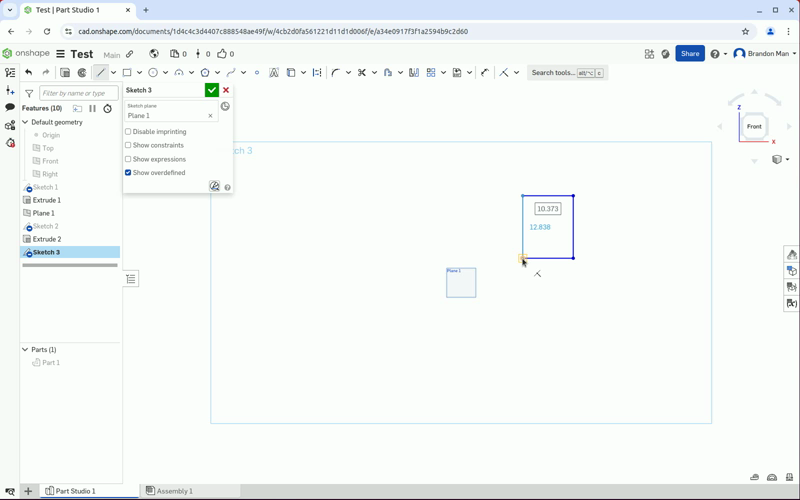
mouse_move(552, 219)
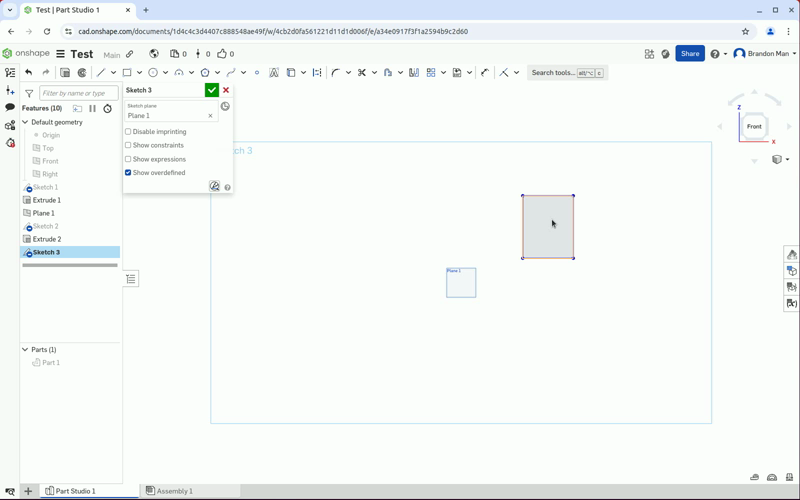
click(552, 219)
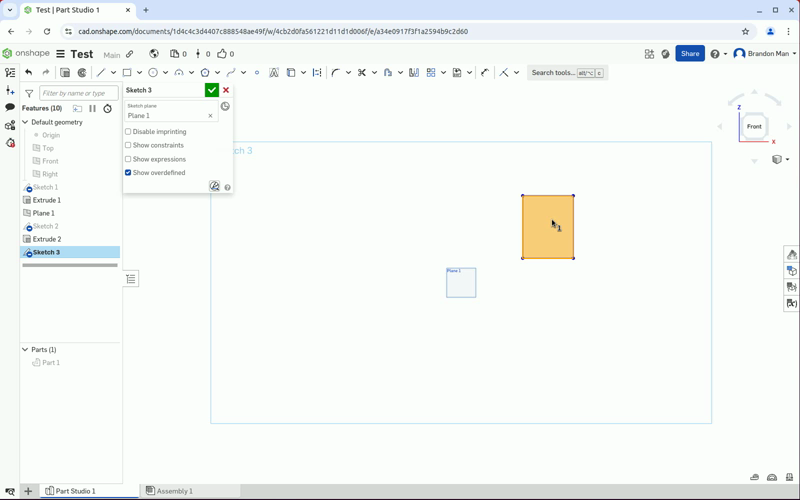
mouse_move(73, 352)
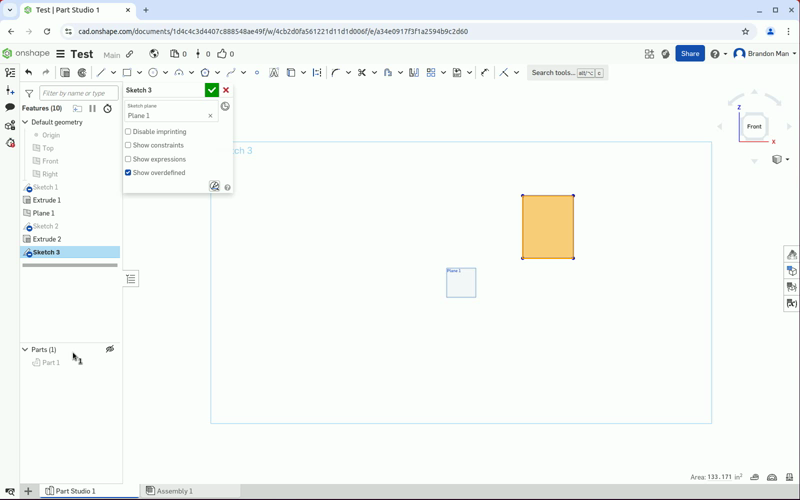
key(shift+y)
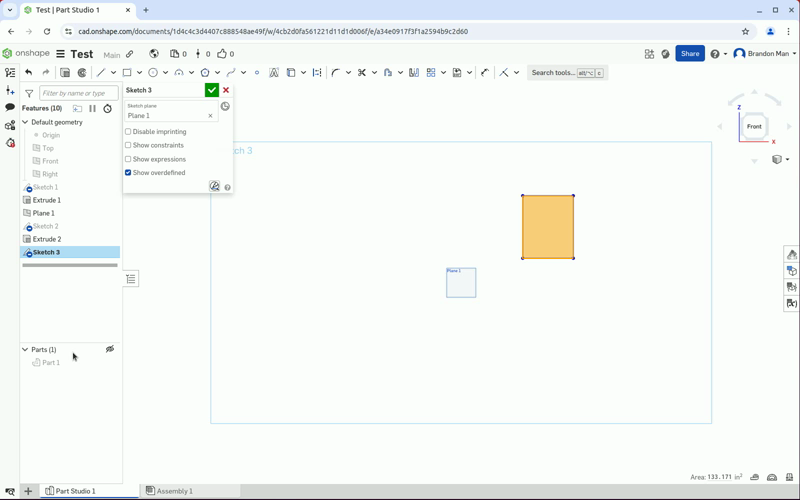
key(shift+e)
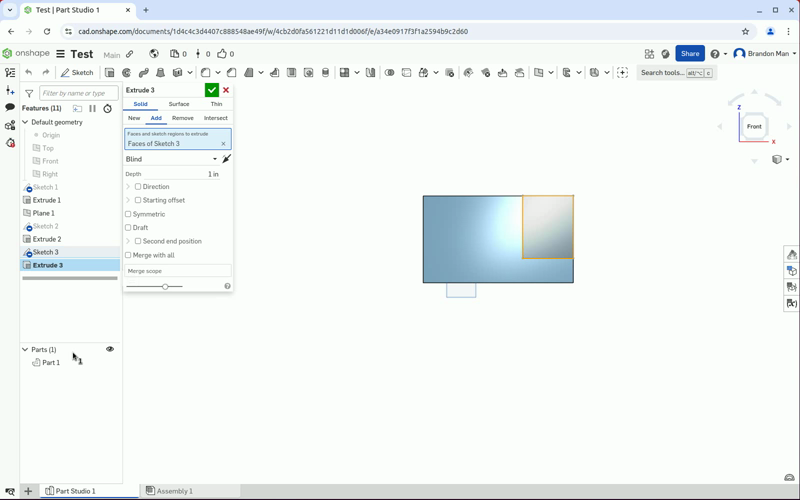
mouse_move(143, 106)
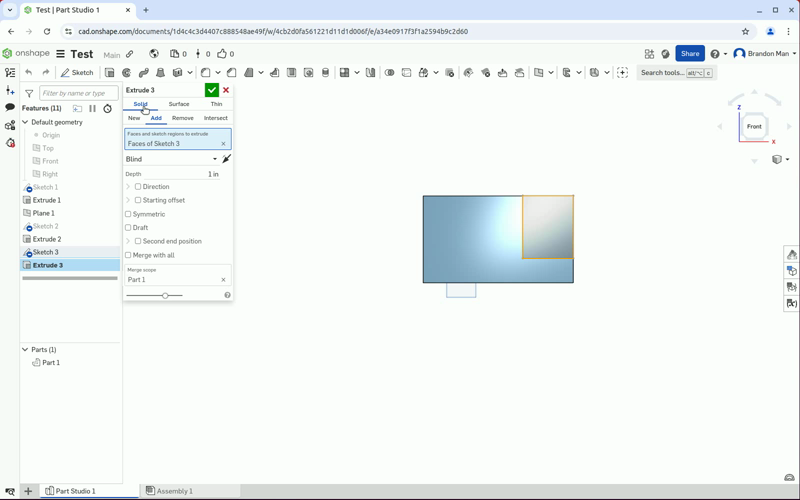
click(143, 106)
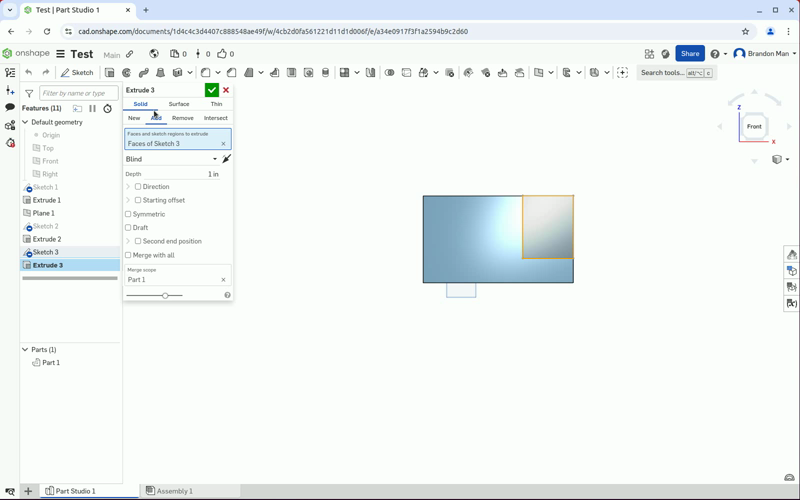
mouse_move(186, 120)
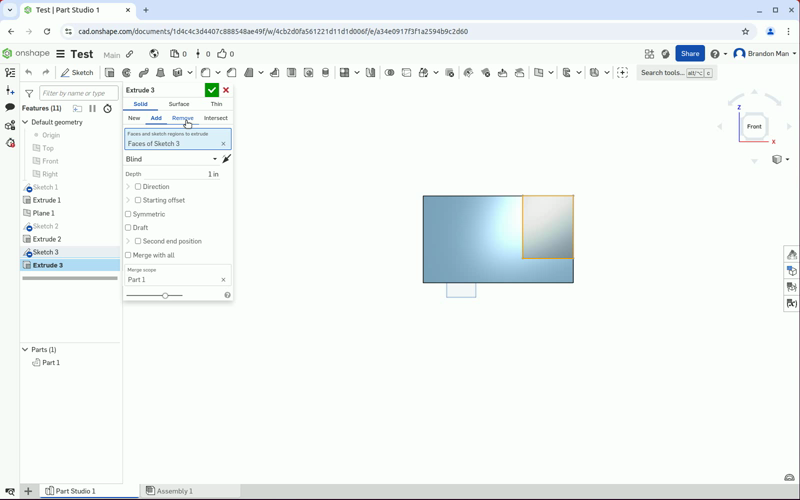
click(186, 120)
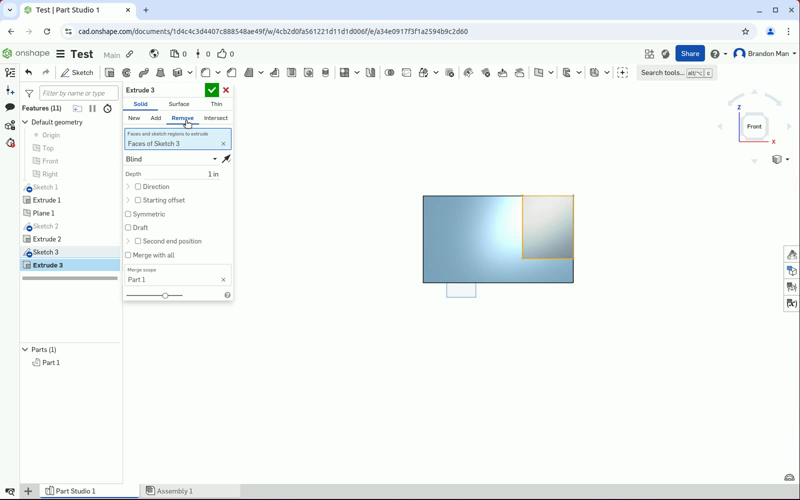
key(tab, 4)
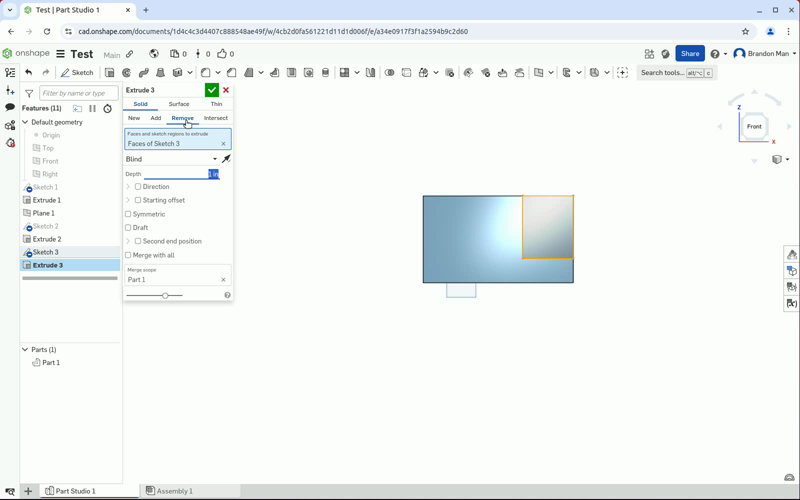
text(10.351)
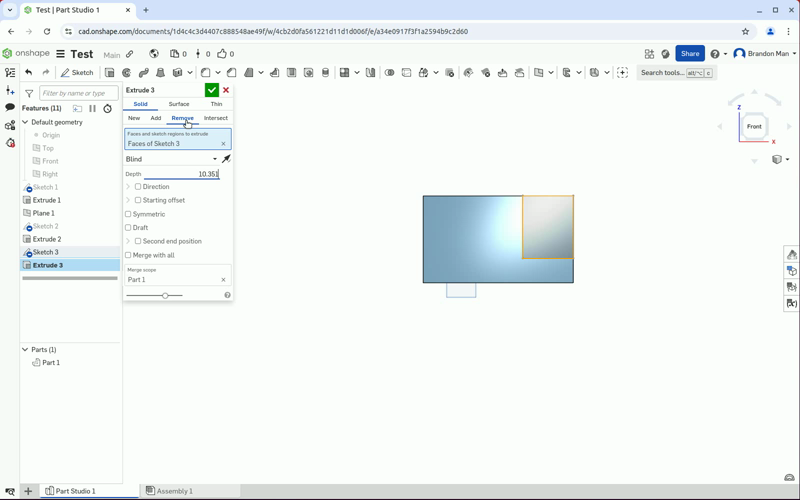
key(tab, 6)
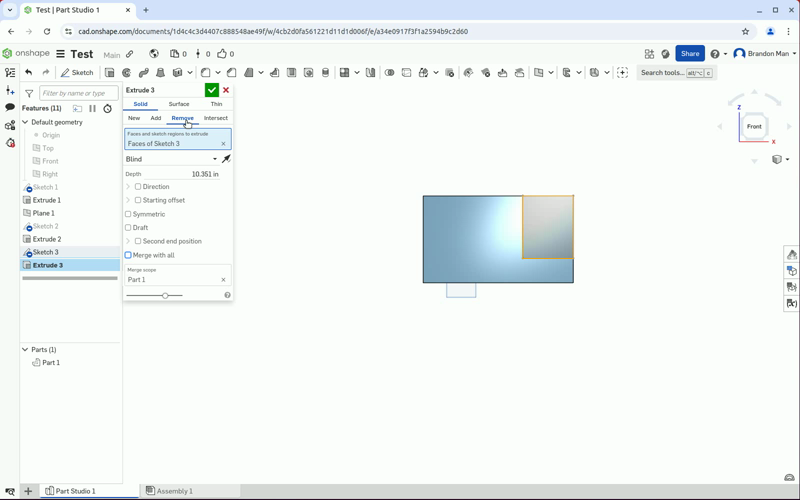
key(space)
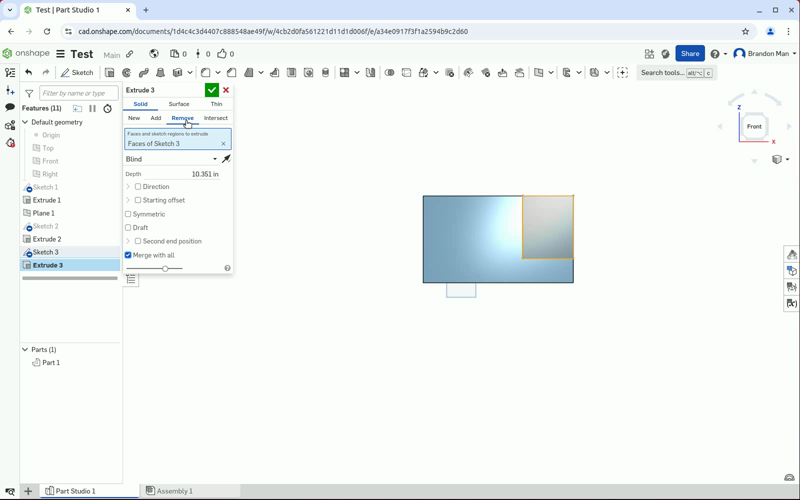
key(enter)
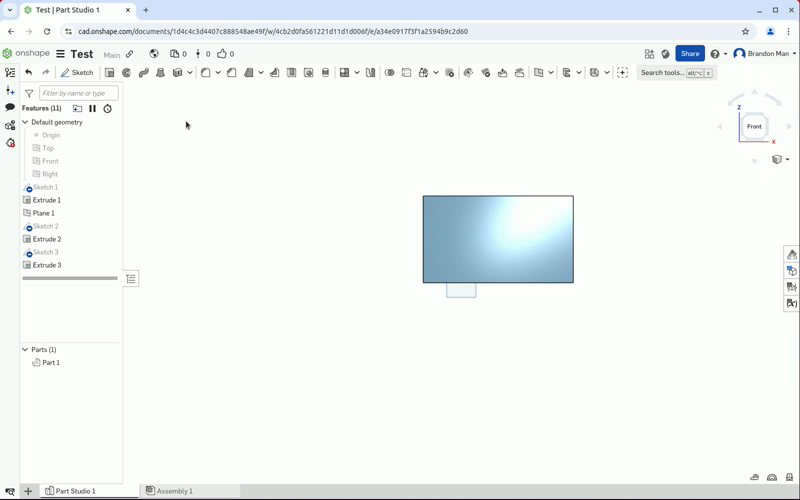
key(shift+h)
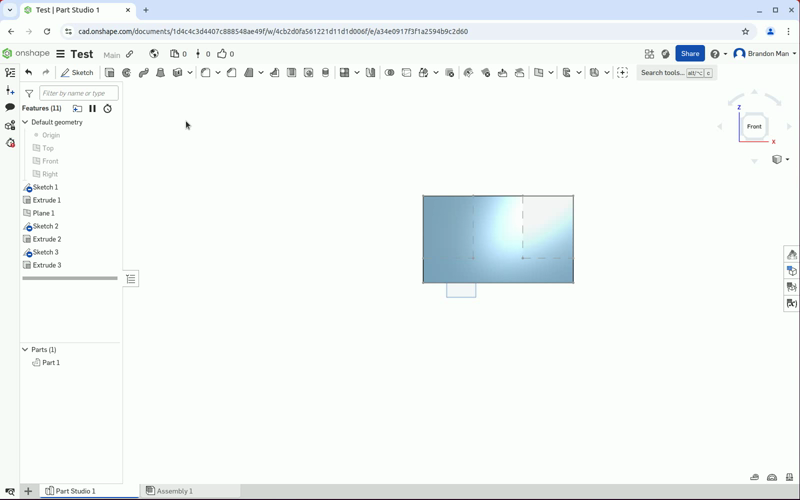
key(shift+h)
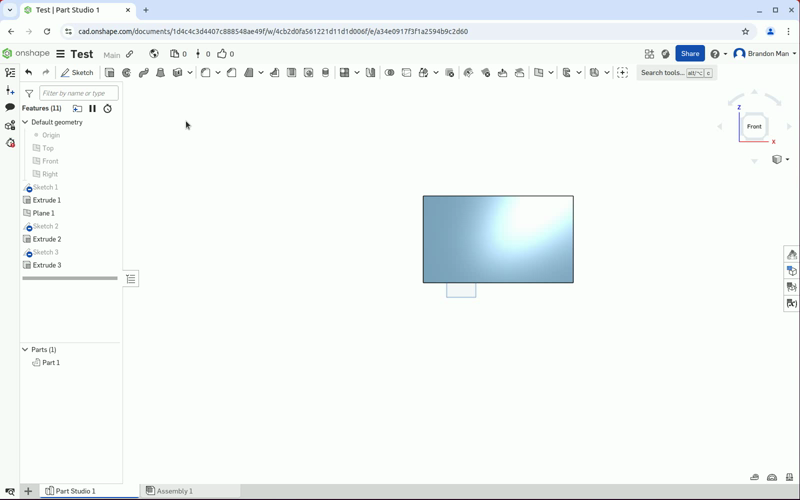
mouse_move(73, 189)
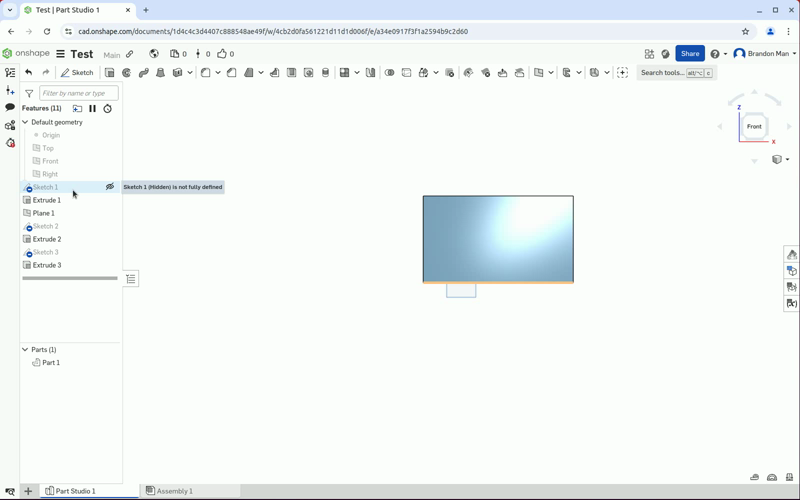
click(73, 189)
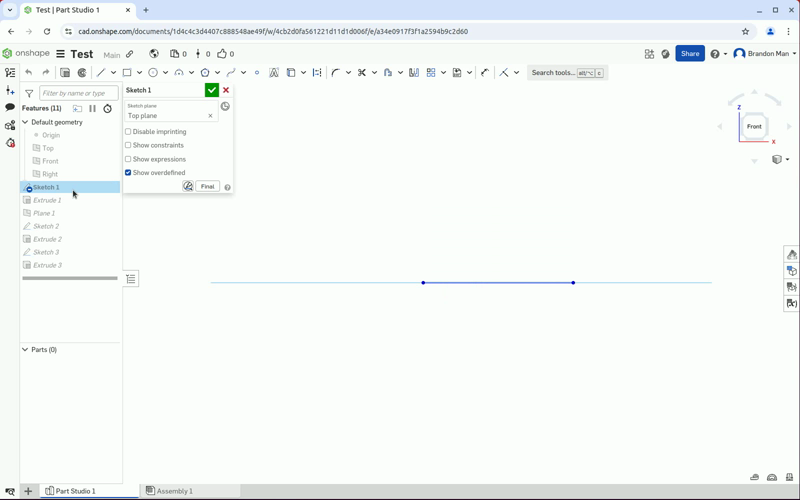
mouse_move(229, 92)
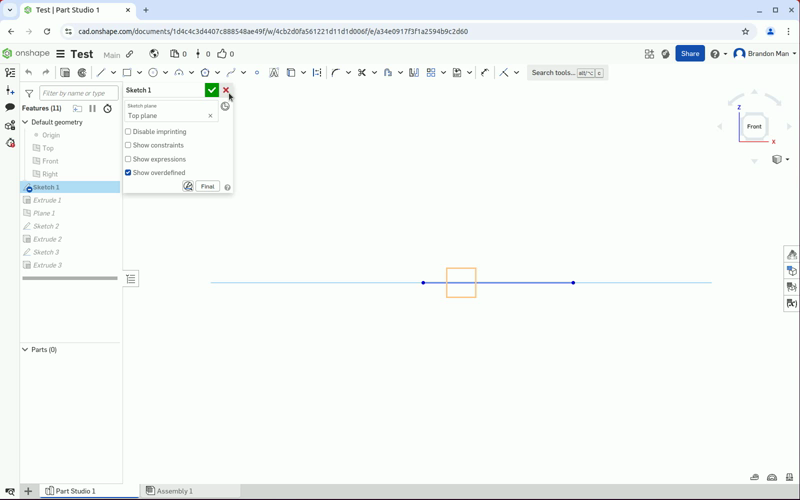
click(229, 92)
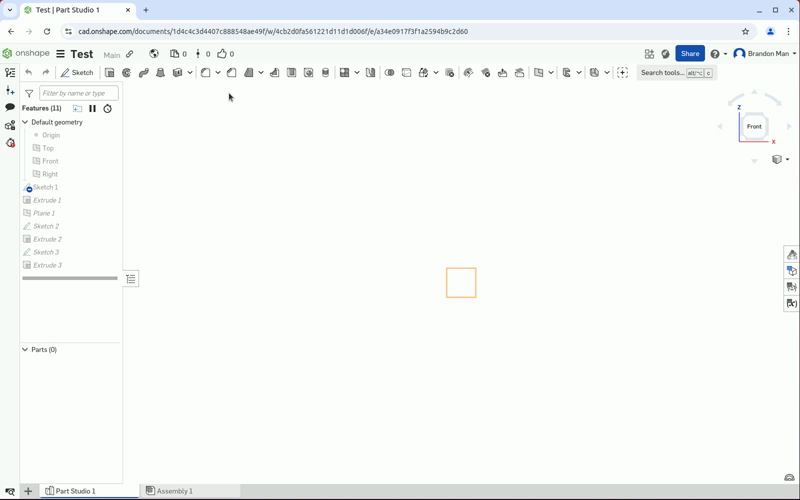
mouse_move(73, 352)
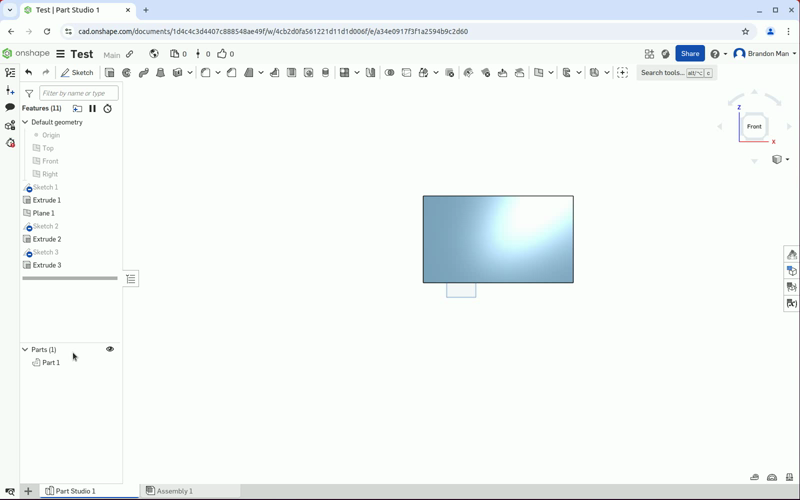
key(y)
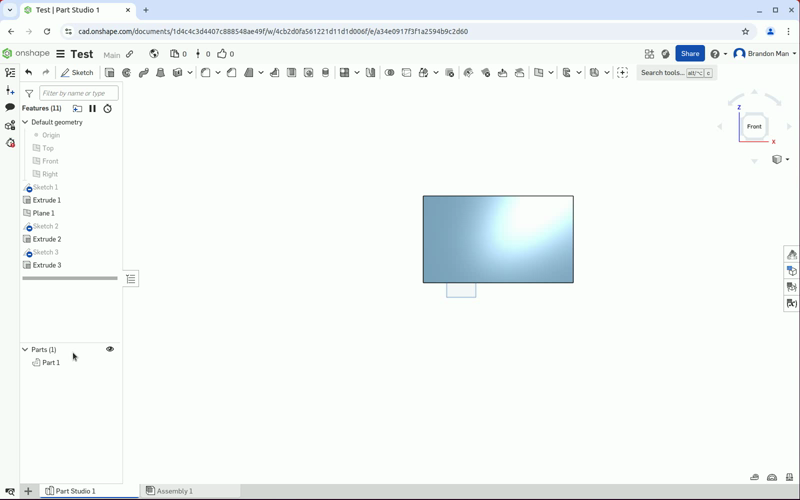
key(shift+p)
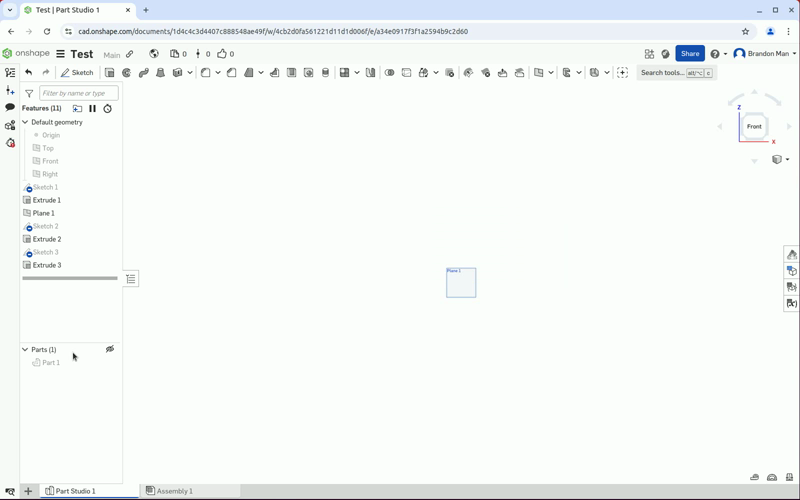
key(space)
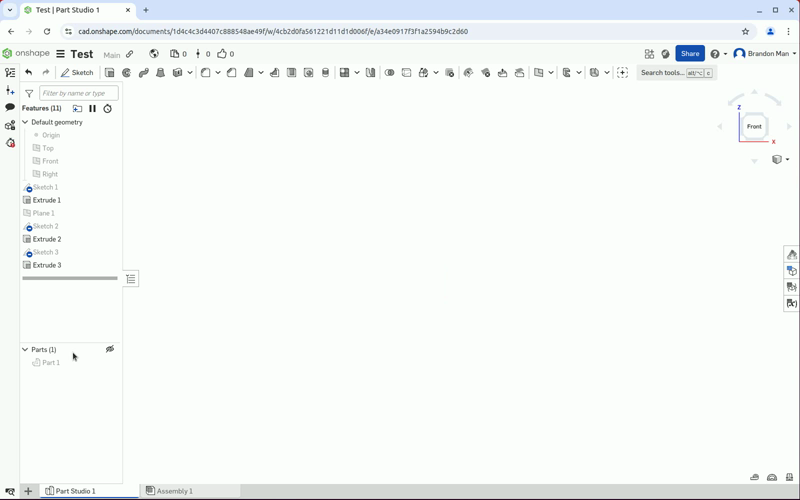
key_down(shift)
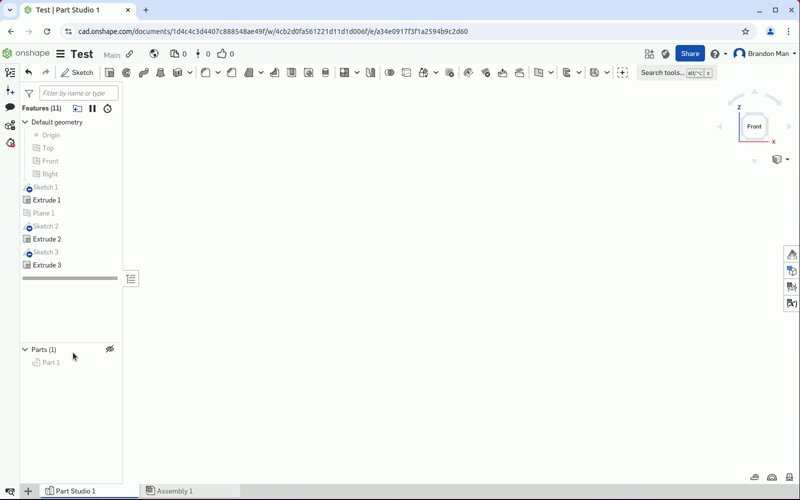
key(down)
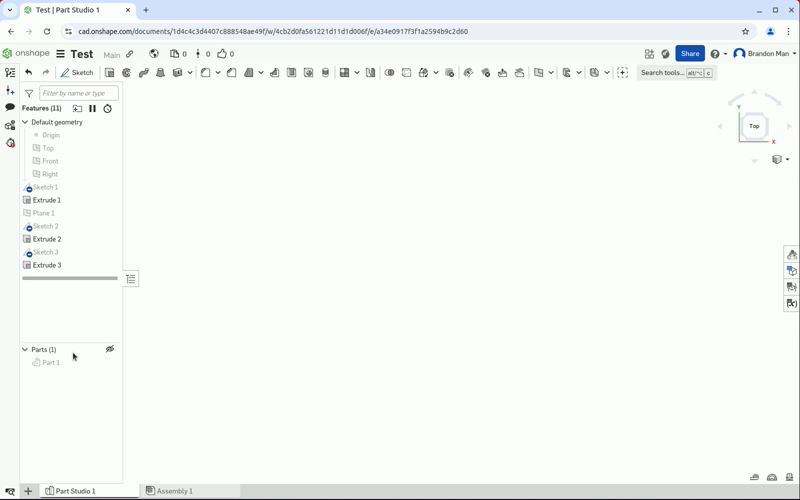
key_up(shift)
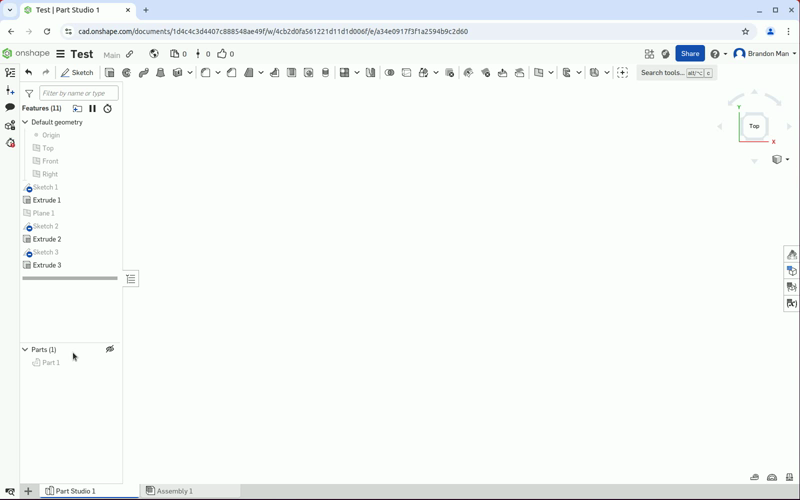
mouse_move(73, 352)
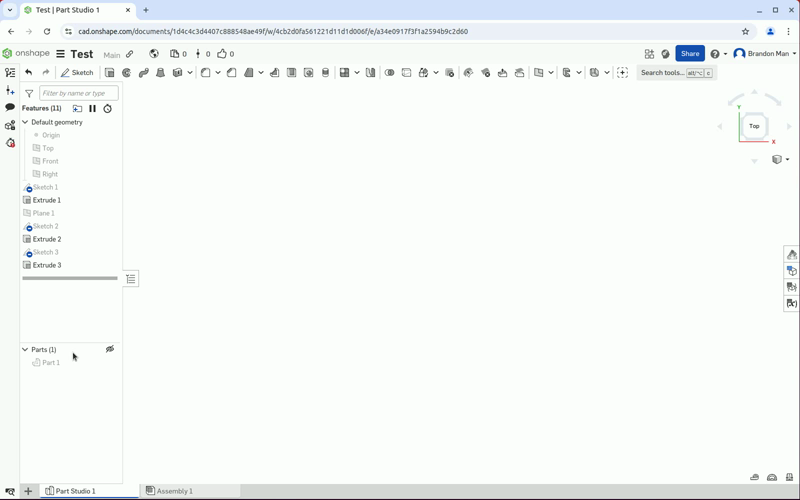
key(shift+y)
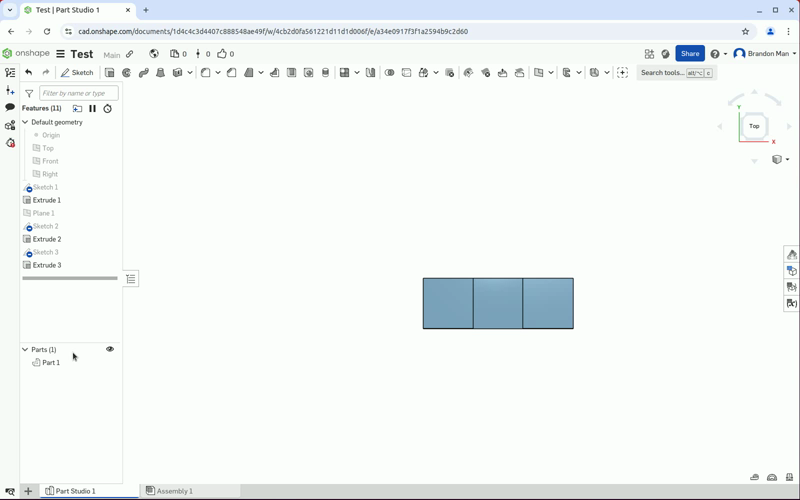
mouse_move(541, 75)
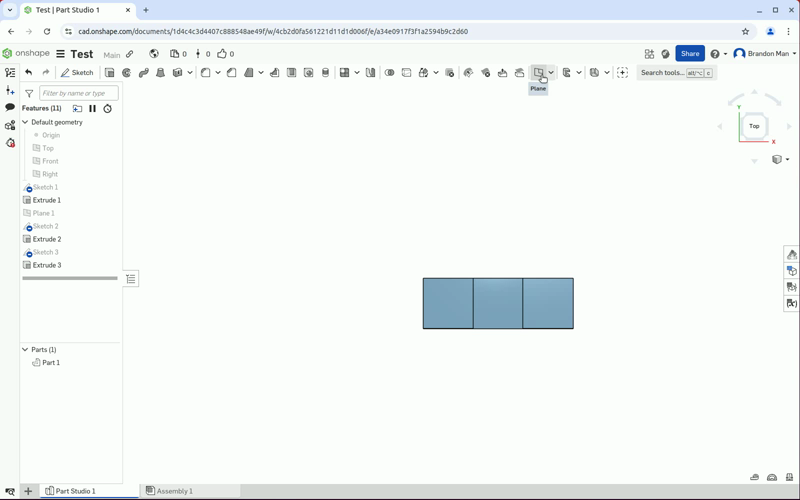
click(541, 75)
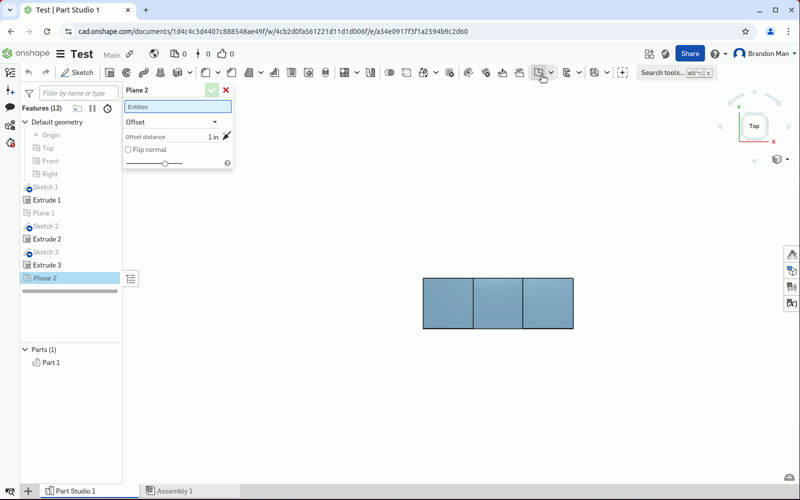
mouse_move(73, 150)
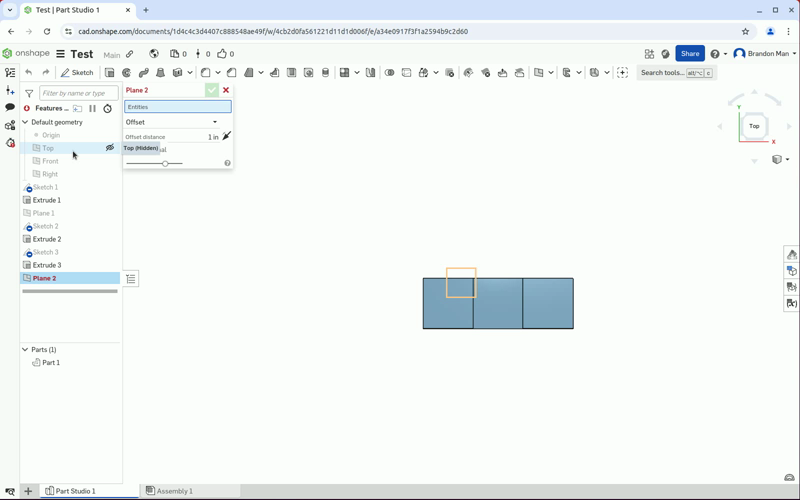
click(73, 150)
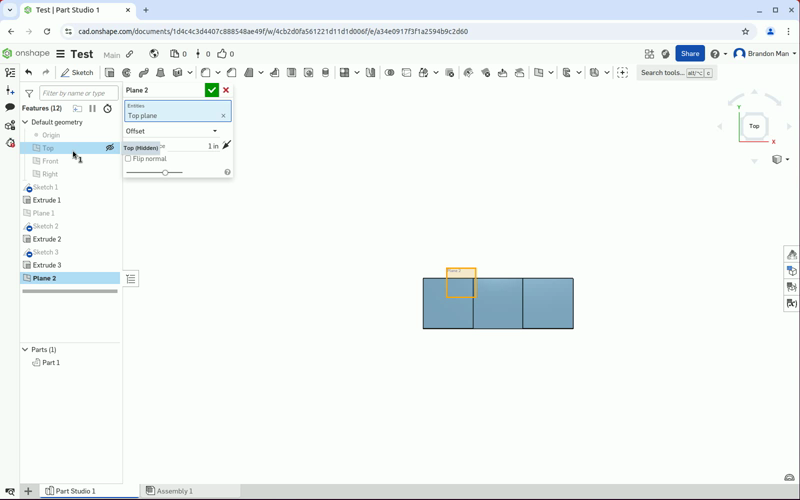
key(tab, 2)
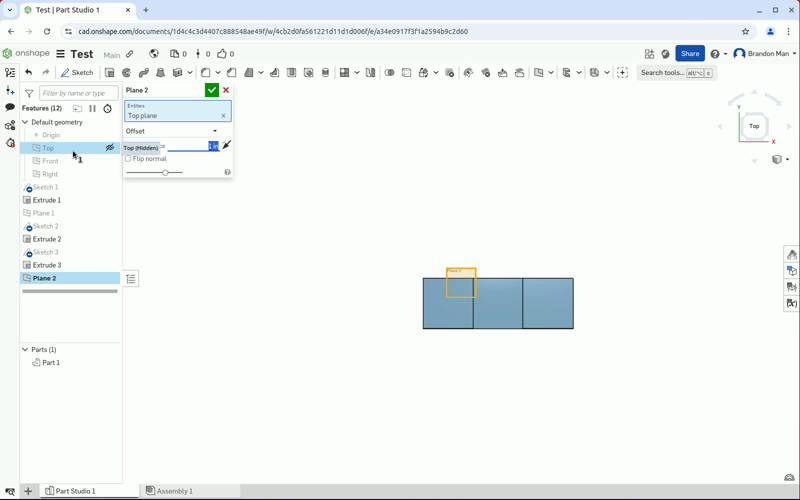
text(5.053)
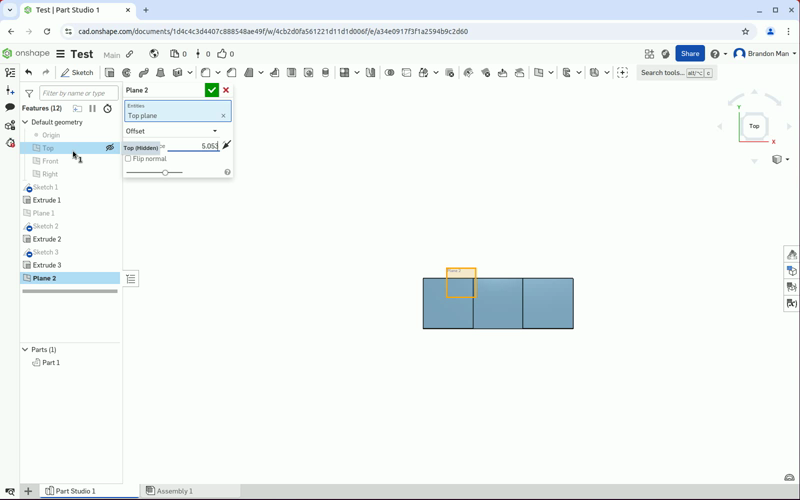
key(enter, 2)
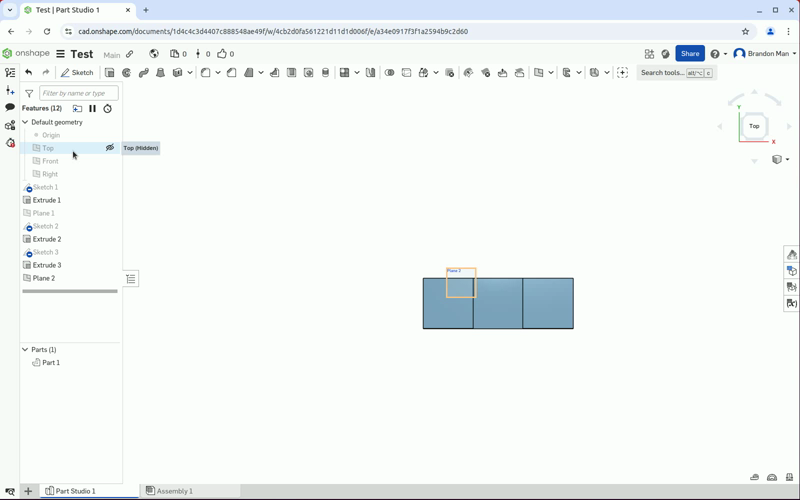
key(shift+s)
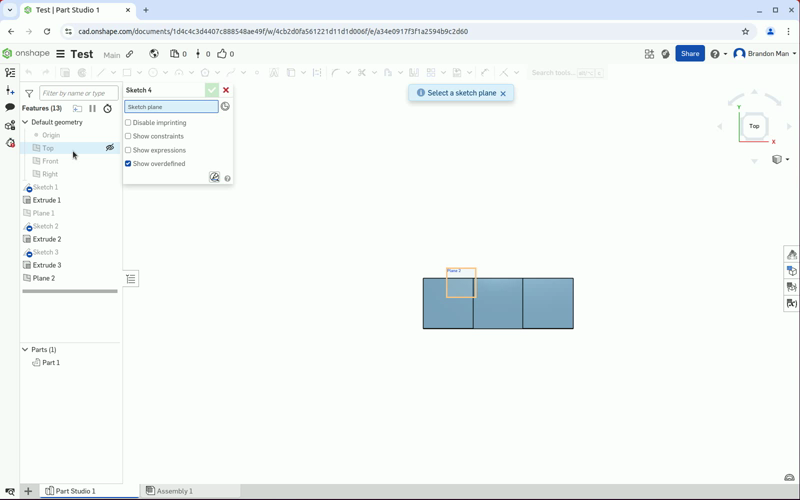
mouse_move(73, 280)
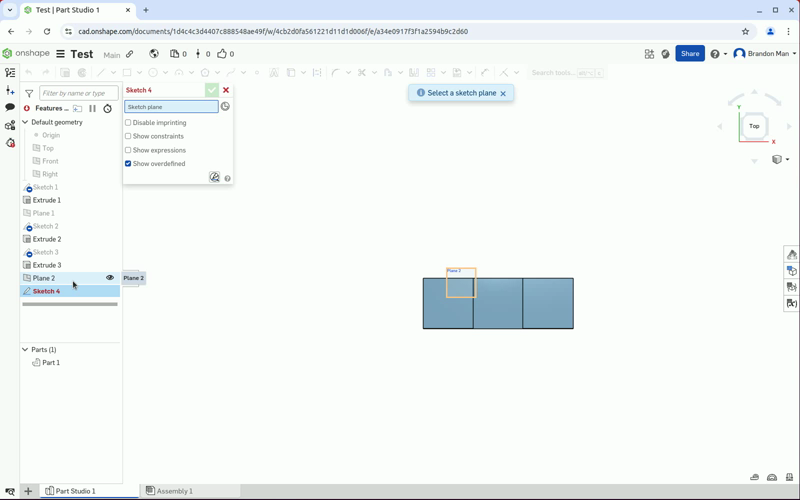
click(73, 280)
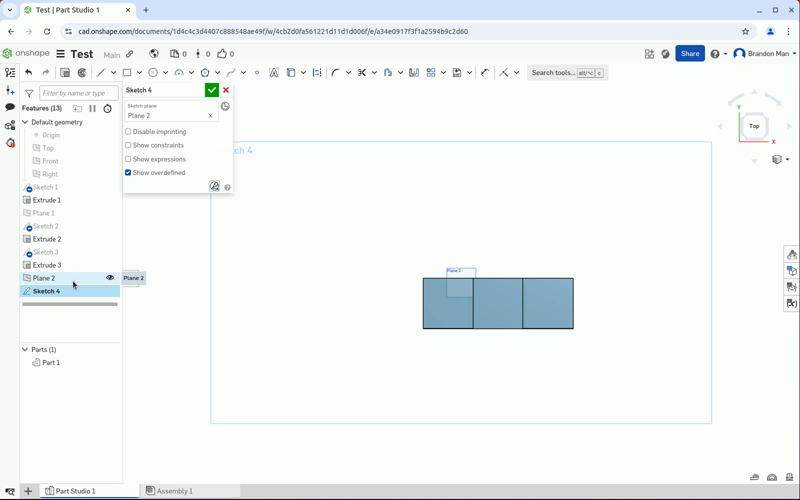
mouse_move(73, 352)
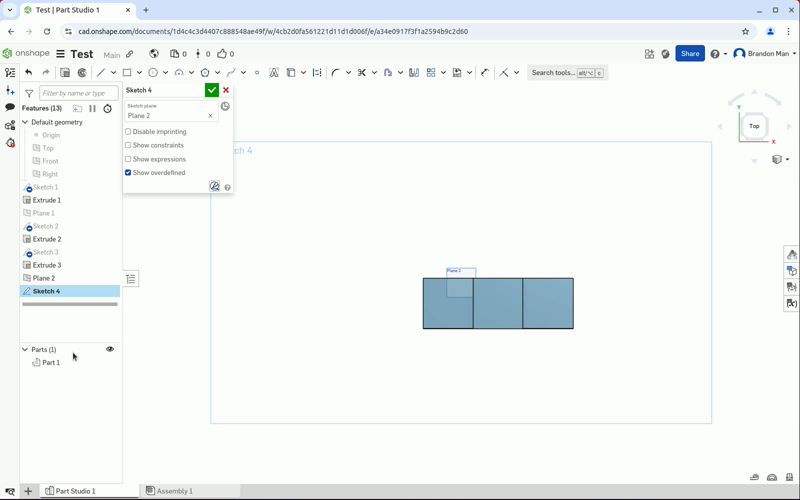
key(y)
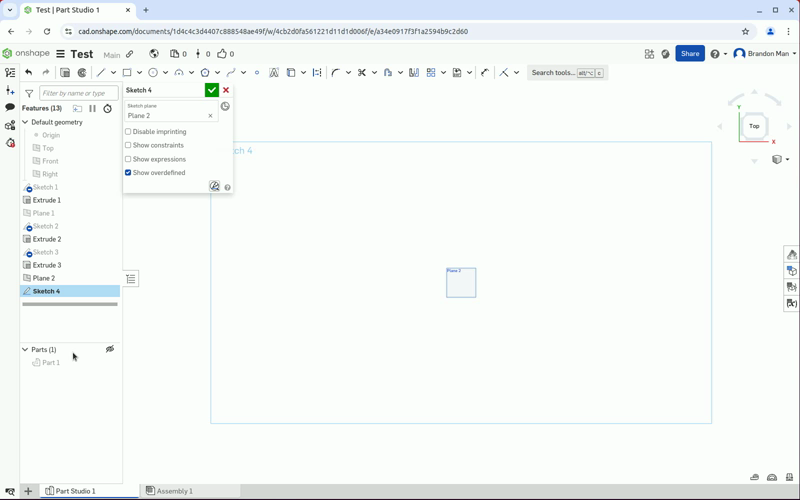
key(c)
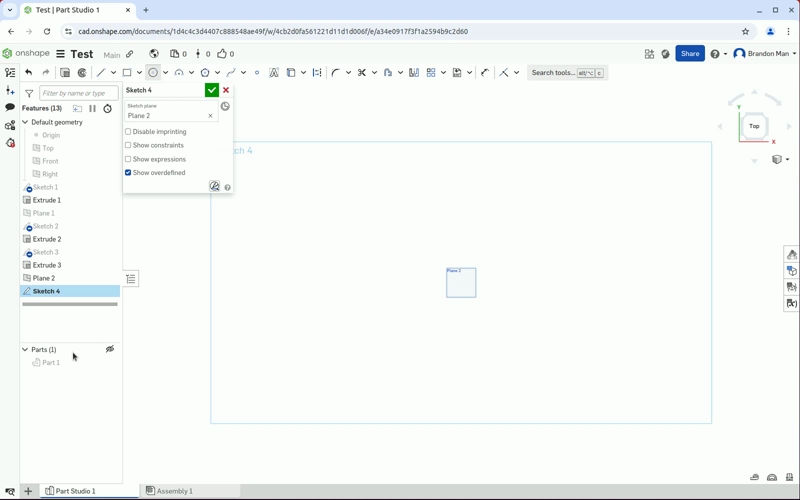
key_down(shift)
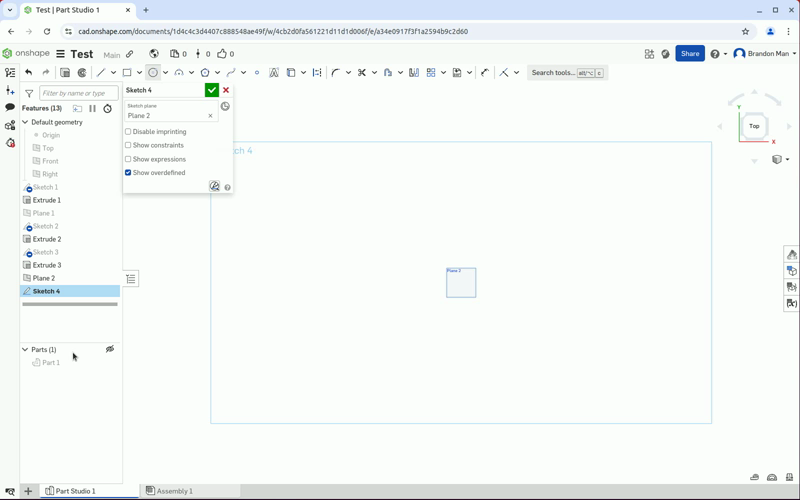
mouse_move(548, 304)
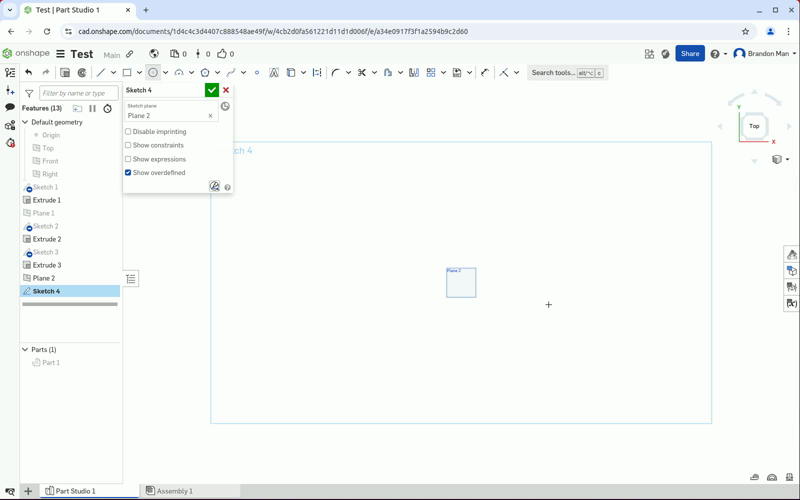
click(548, 304)
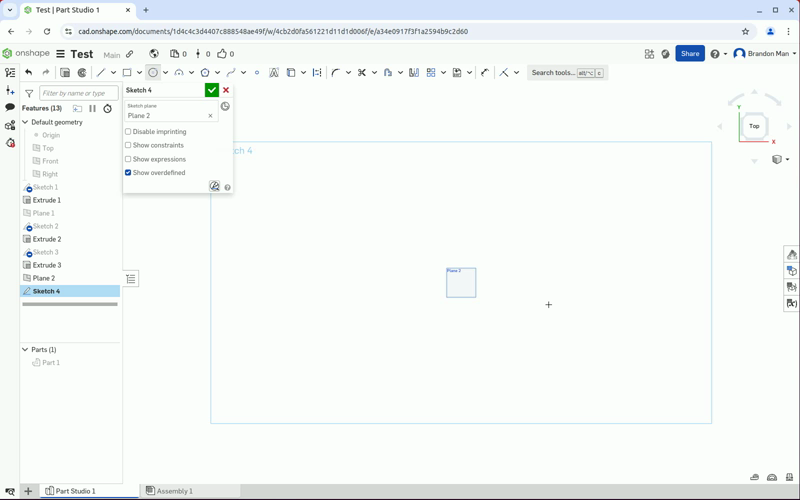
key_up(shift)
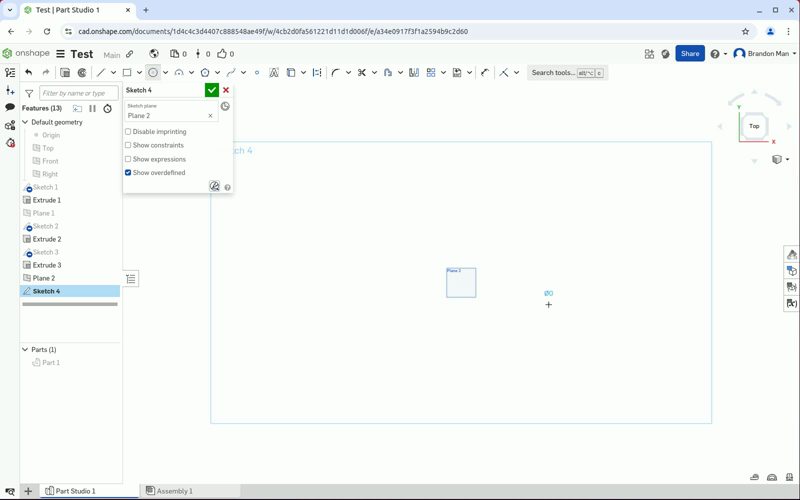
mouse_move(561, 304)
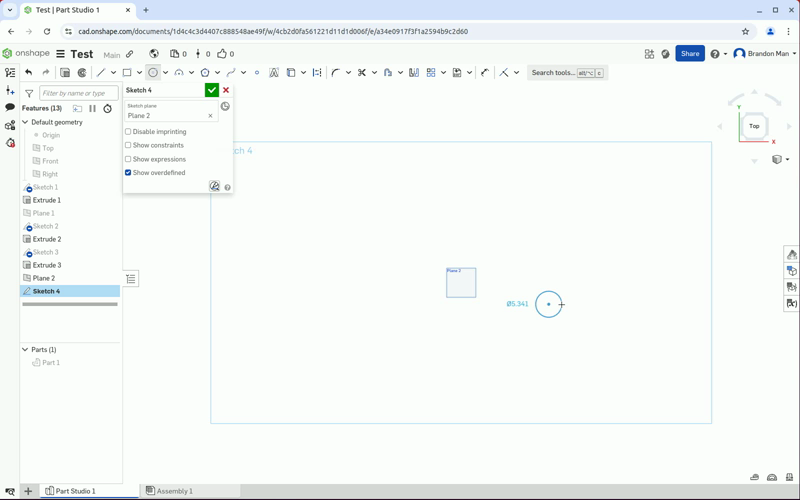
click(561, 304)
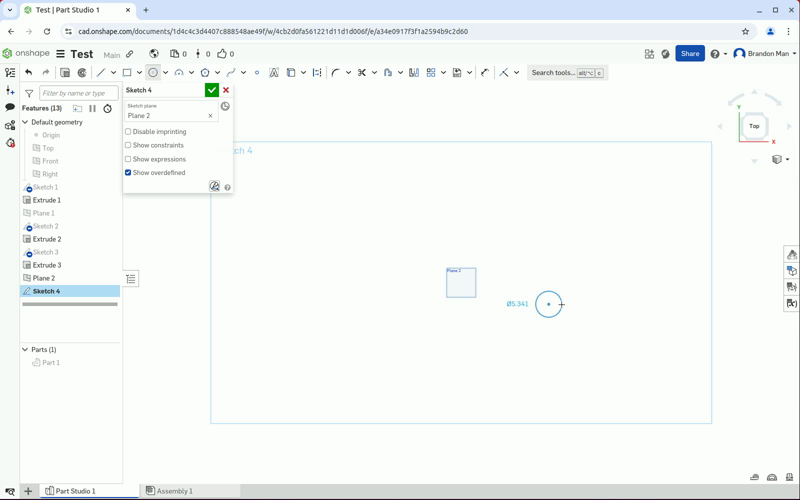
key(esc)
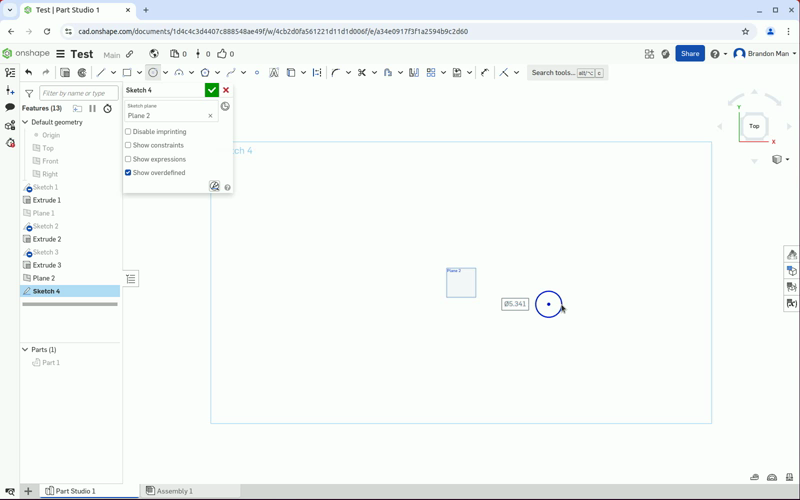
mouse_move(551, 303)
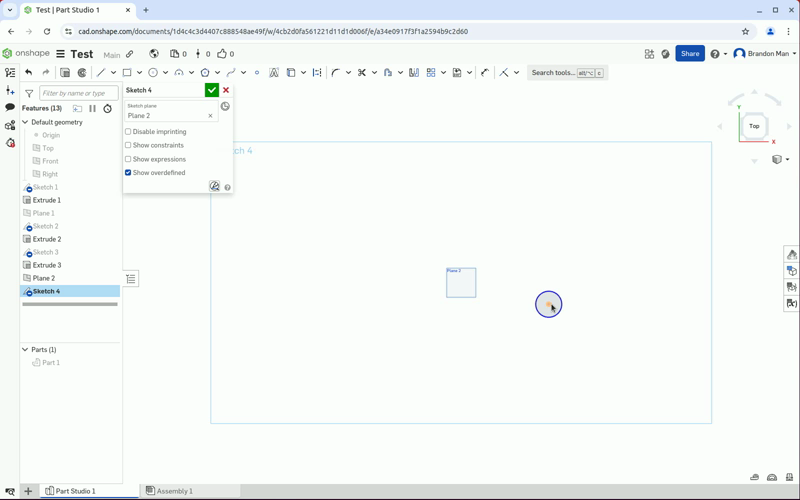
scroll(6)
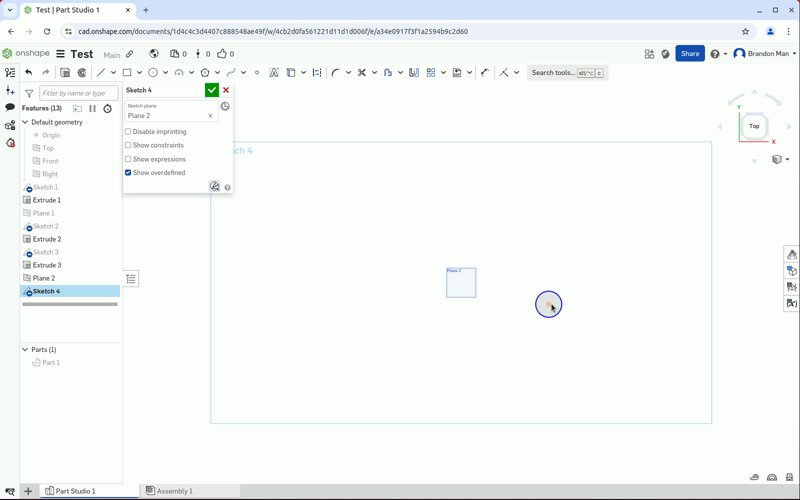
scroll(6)
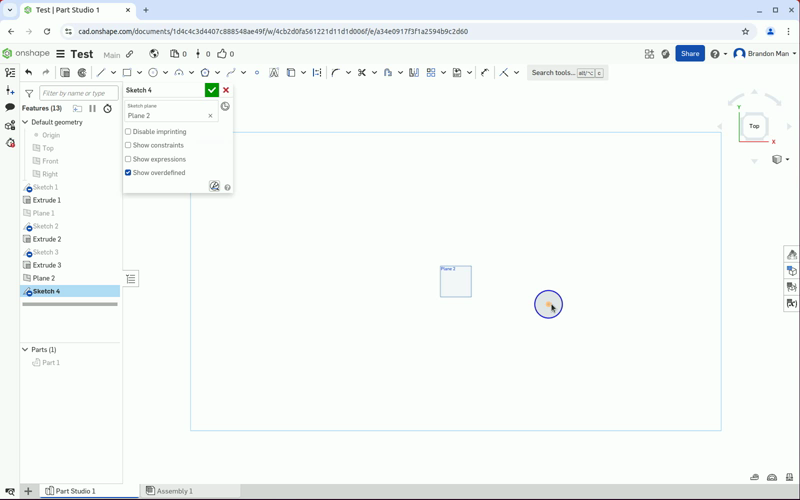
scroll(6)
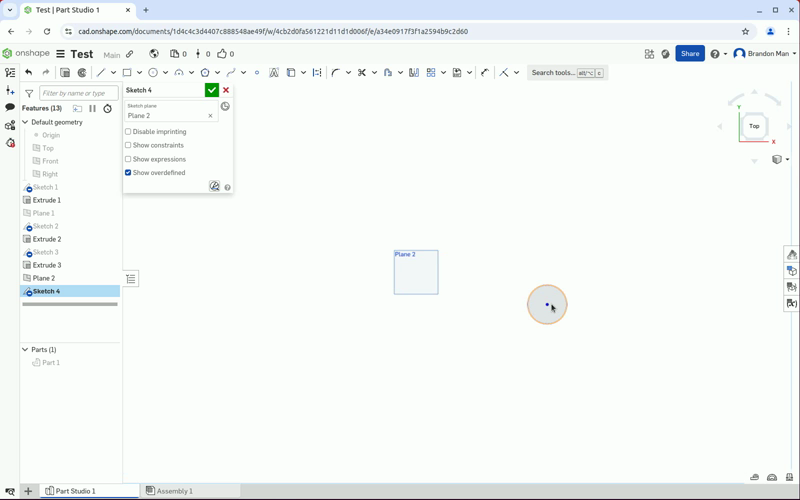
scroll(6)
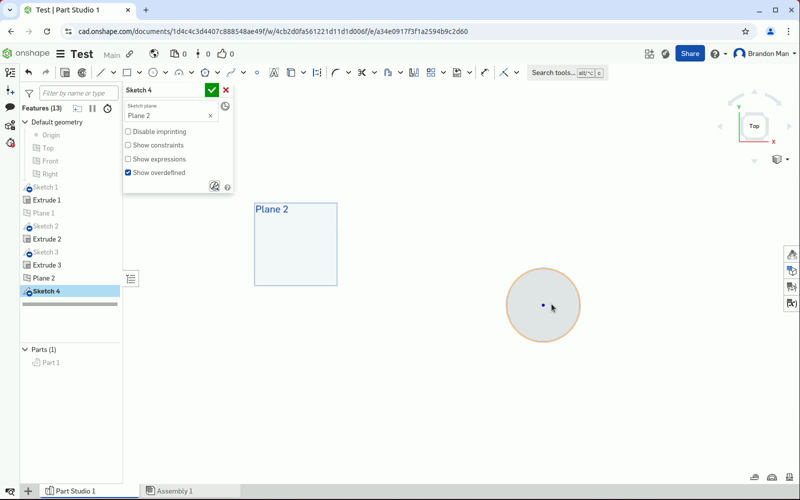
scroll(6)
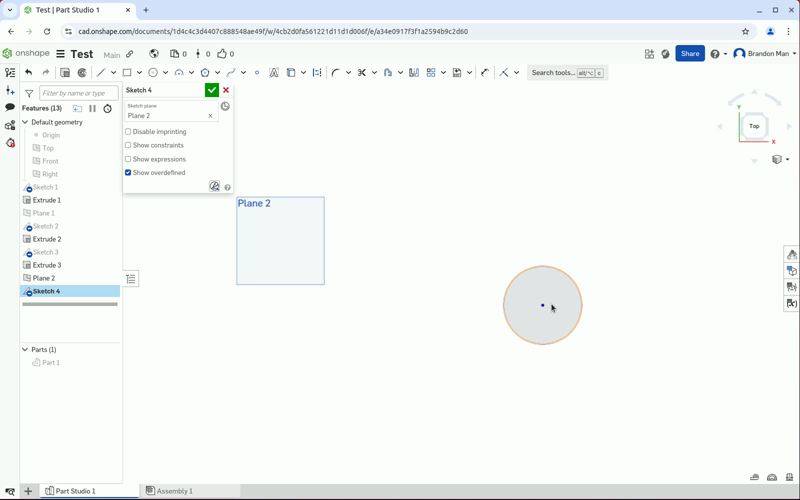
scroll(6)
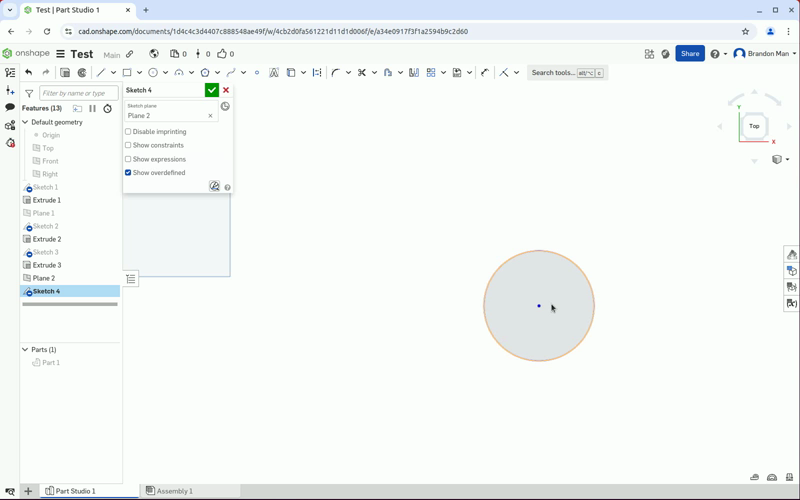
scroll(6)
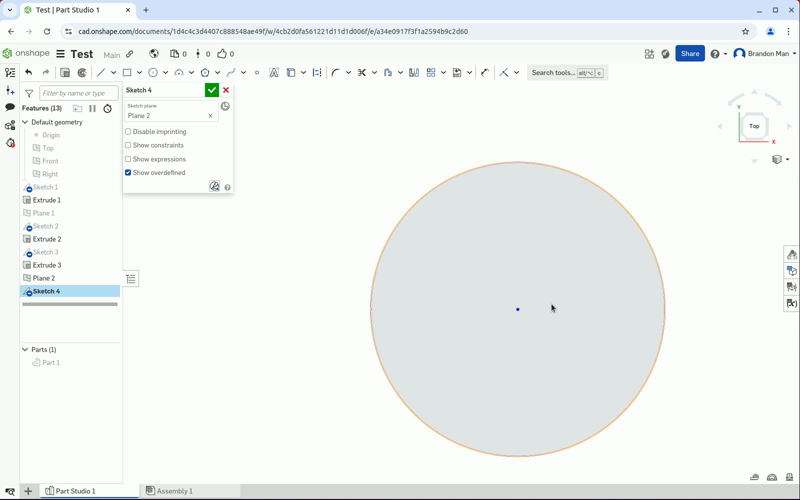
click(551, 303)
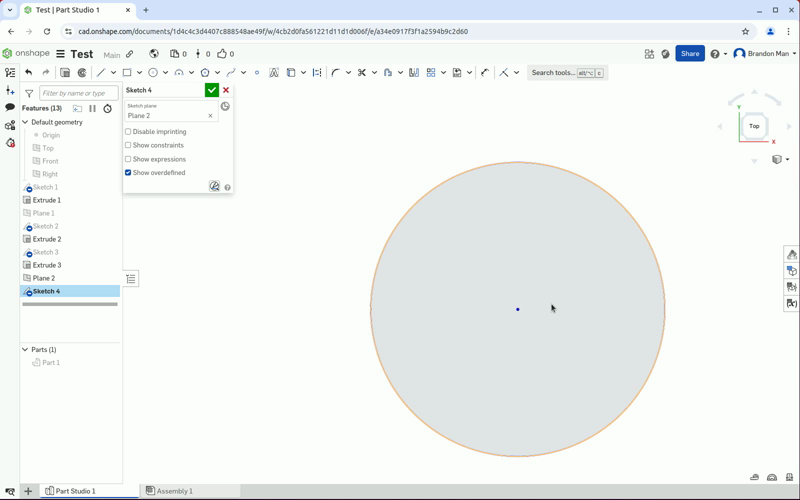
scroll(-6)
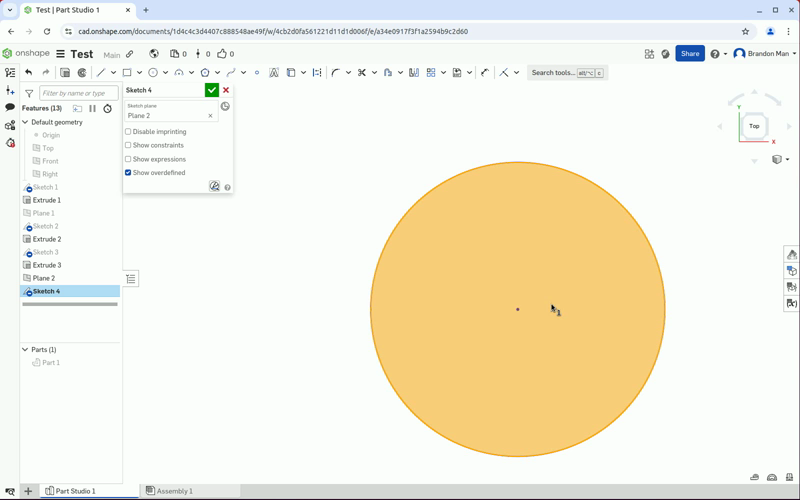
scroll(-6)
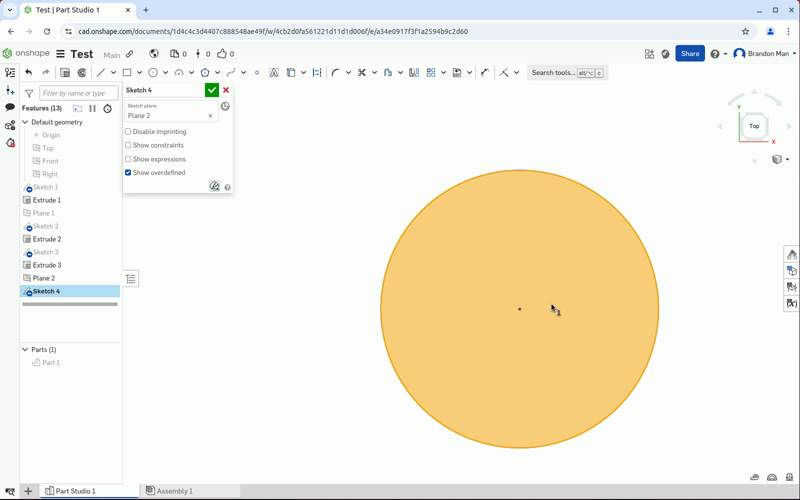
scroll(-6)
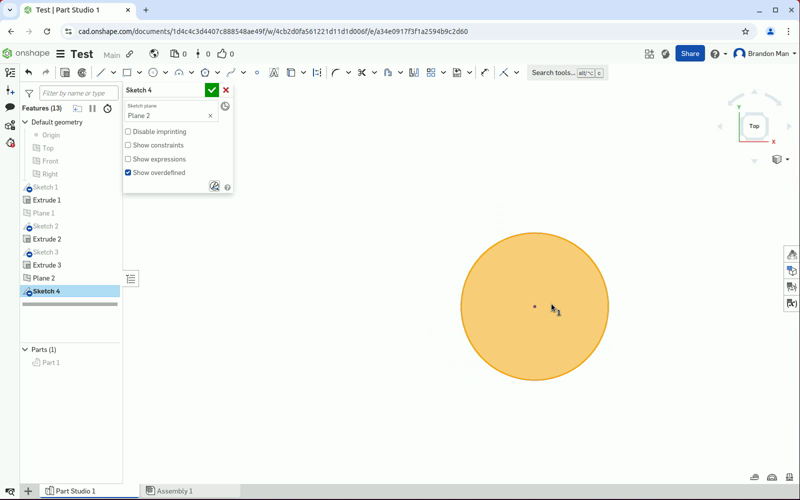
scroll(-6)
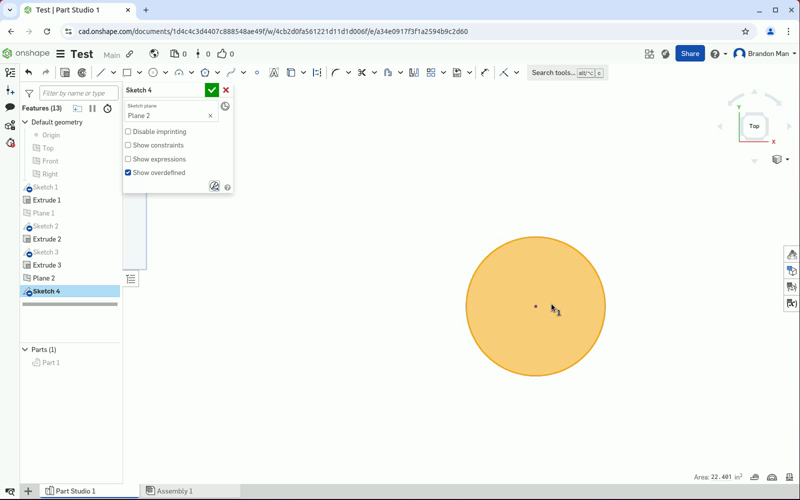
scroll(-6)
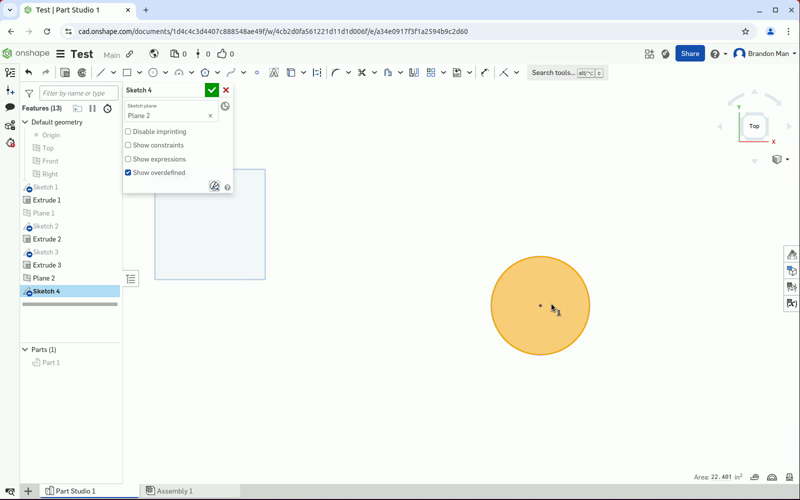
scroll(-6)
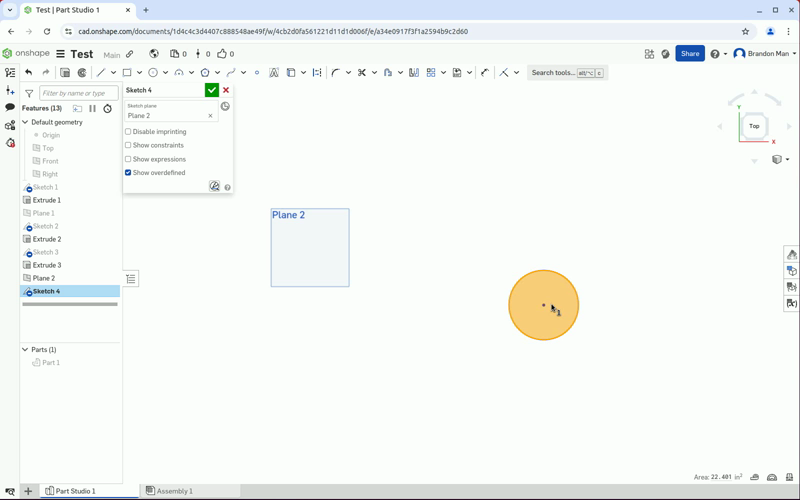
scroll(-6)
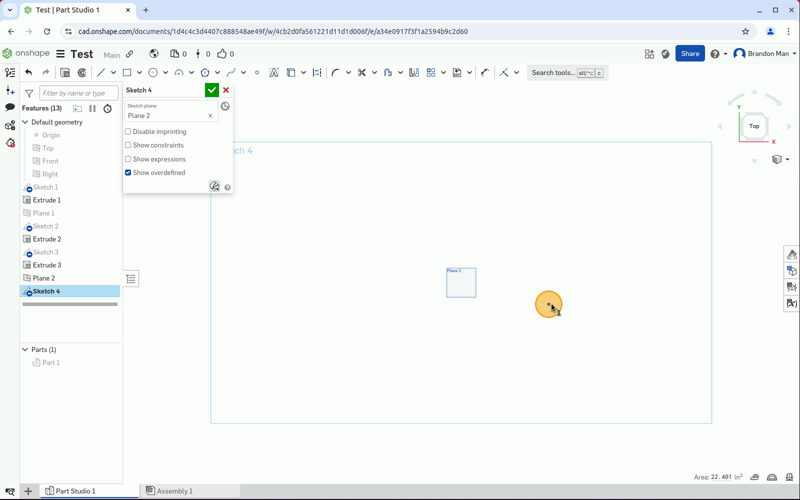
mouse_move(73, 352)
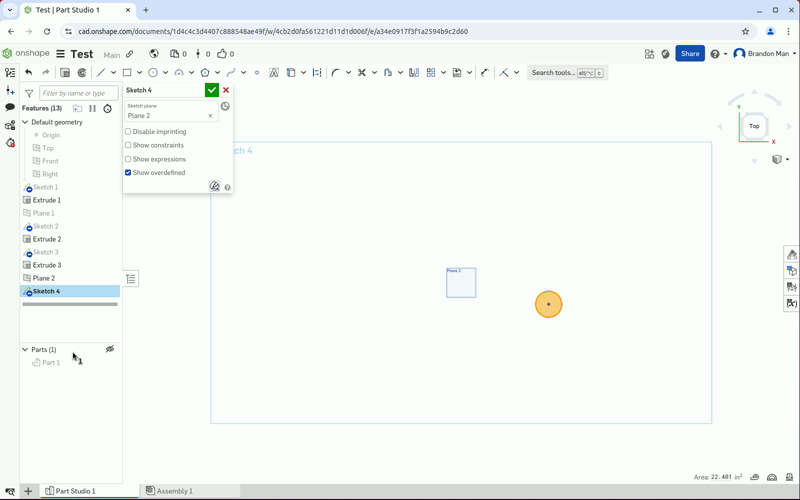
key(shift+y)
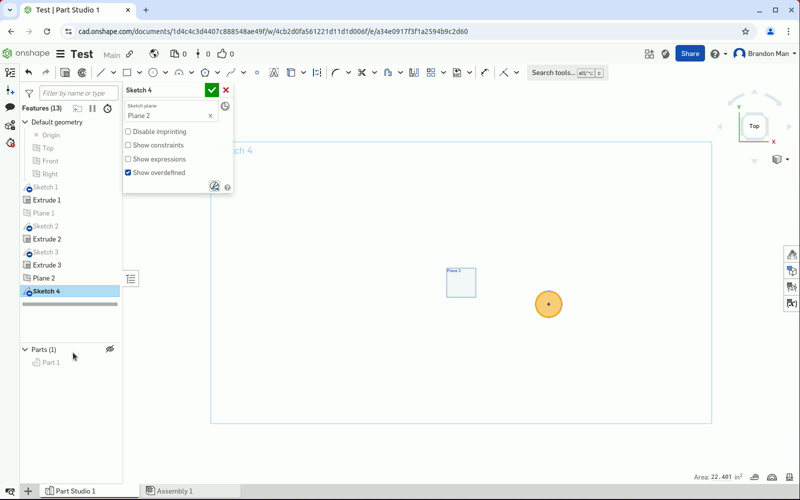
key(shift+e)
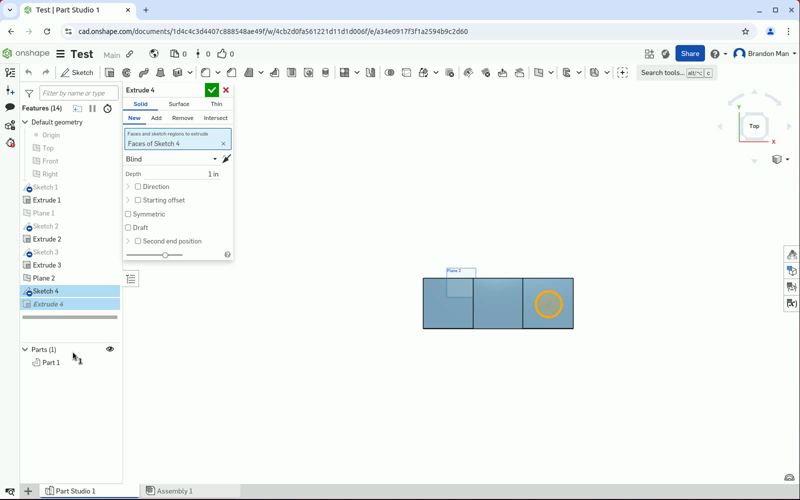
mouse_move(143, 106)
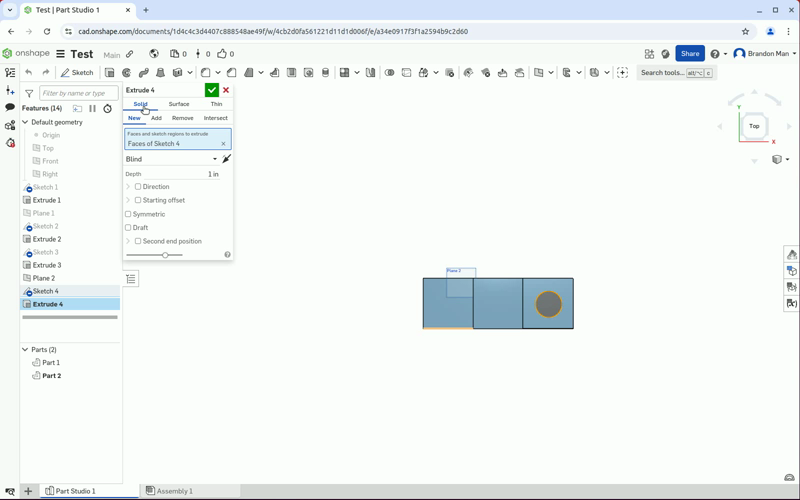
click(143, 106)
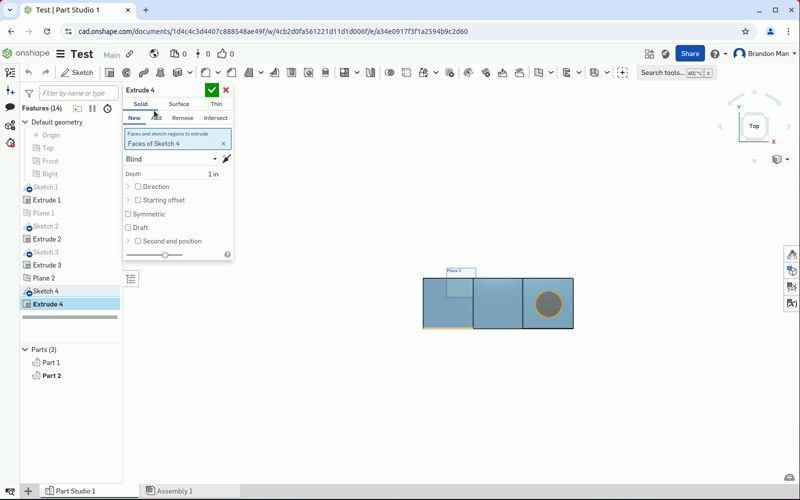
mouse_move(186, 120)
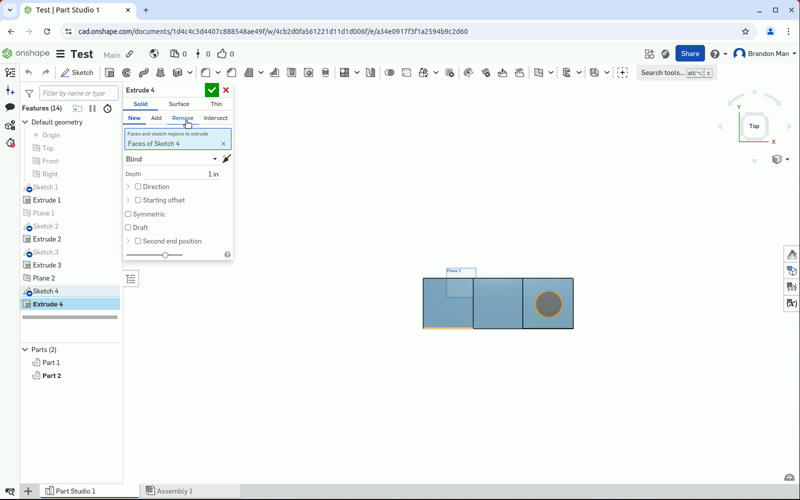
click(186, 120)
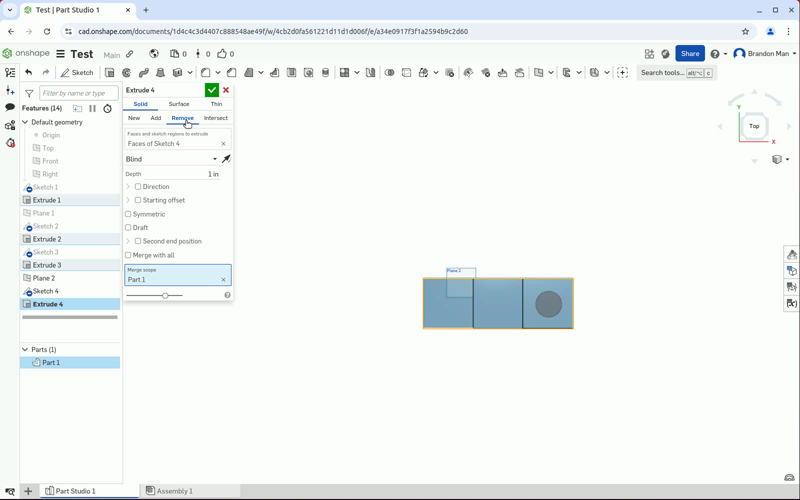
key(tab, 4)
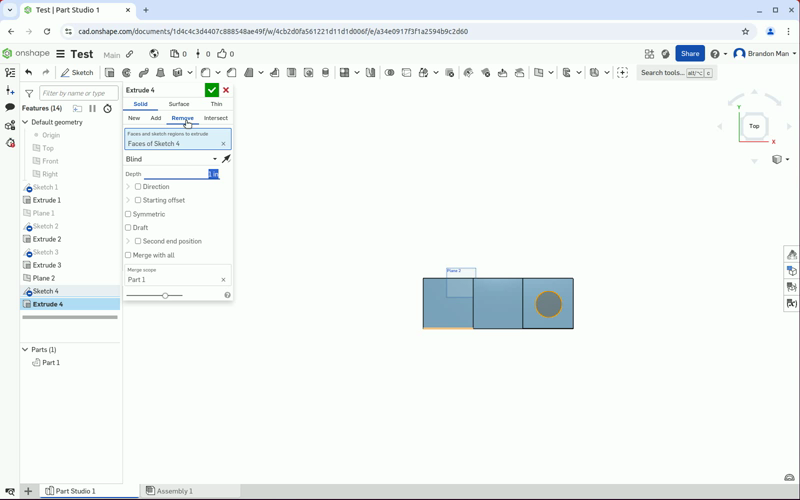
text(10.351)
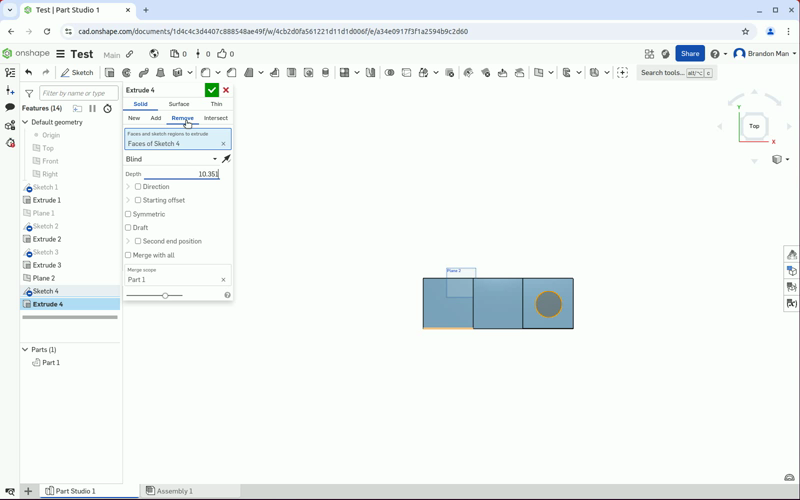
key(tab, 6)
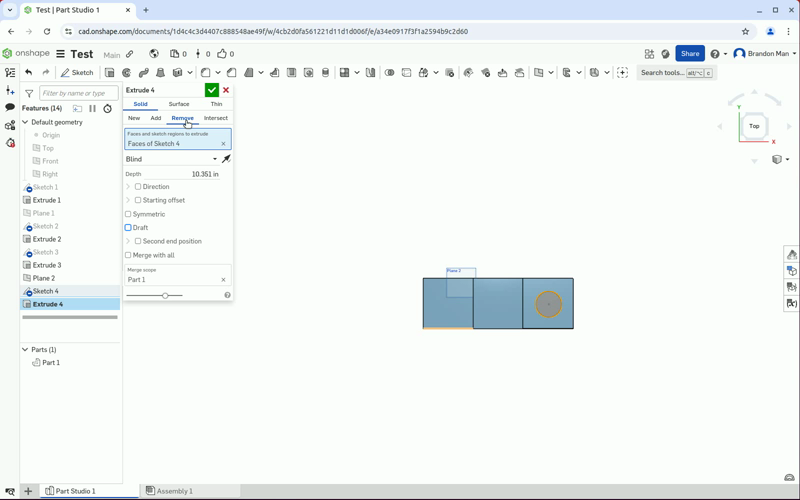
key(space)
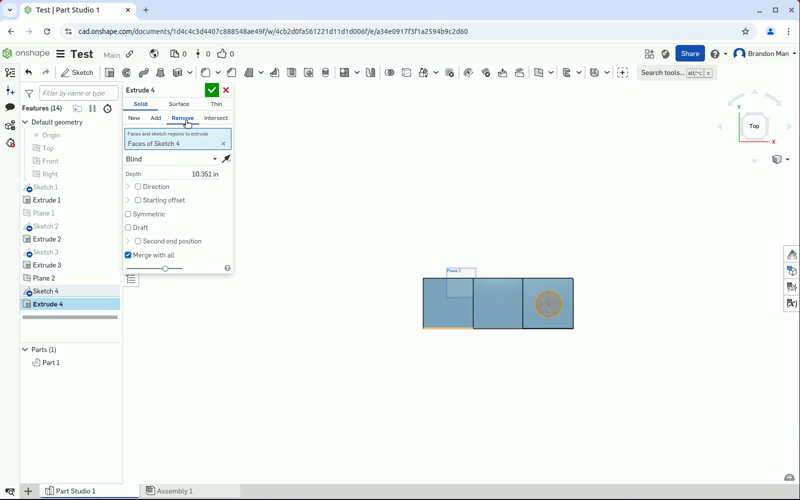
key(enter)
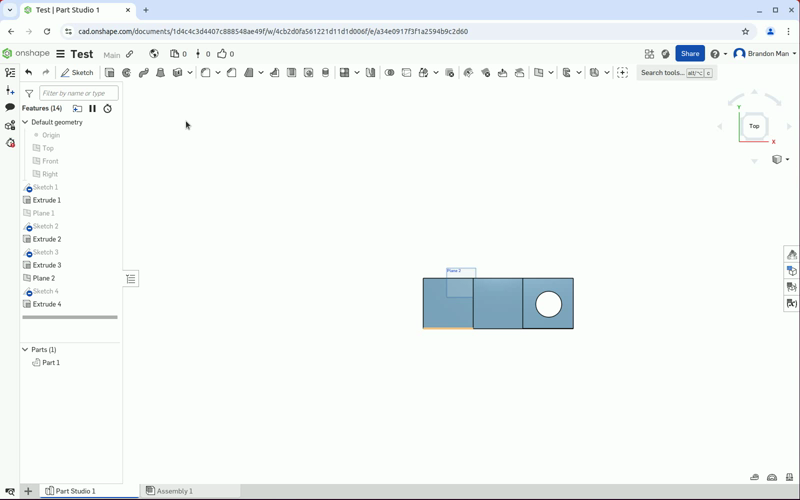
key(shift+h)
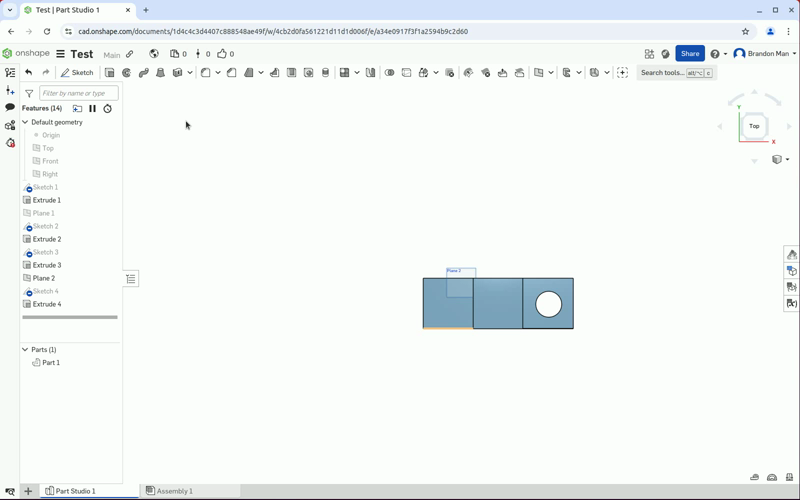
key(shift+h)
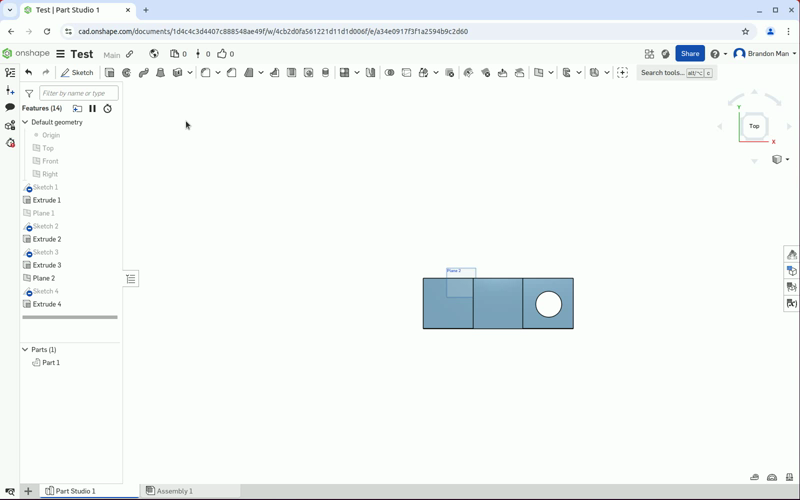
mouse_move(73, 189)
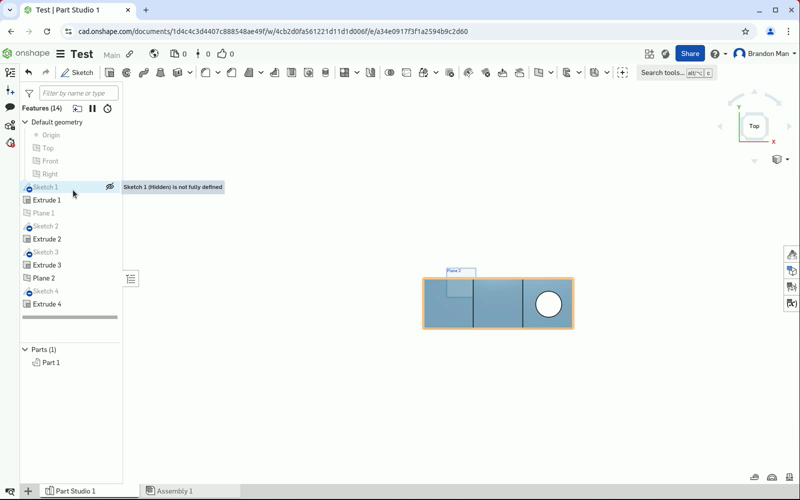
click(73, 189)
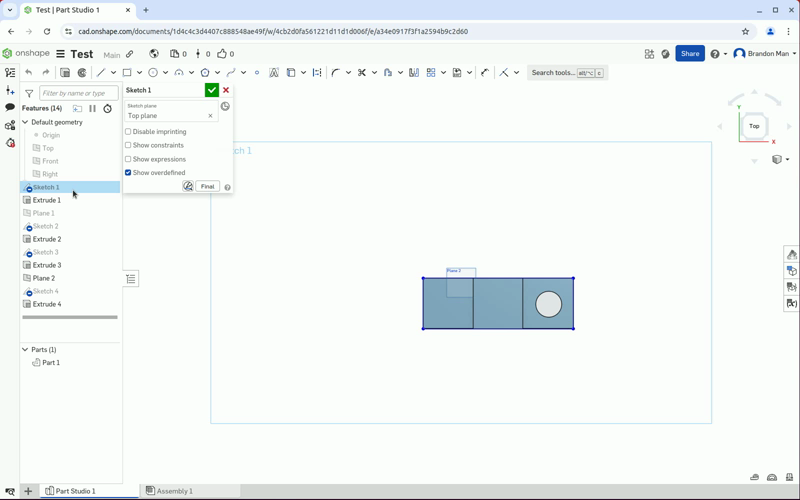
mouse_move(229, 92)
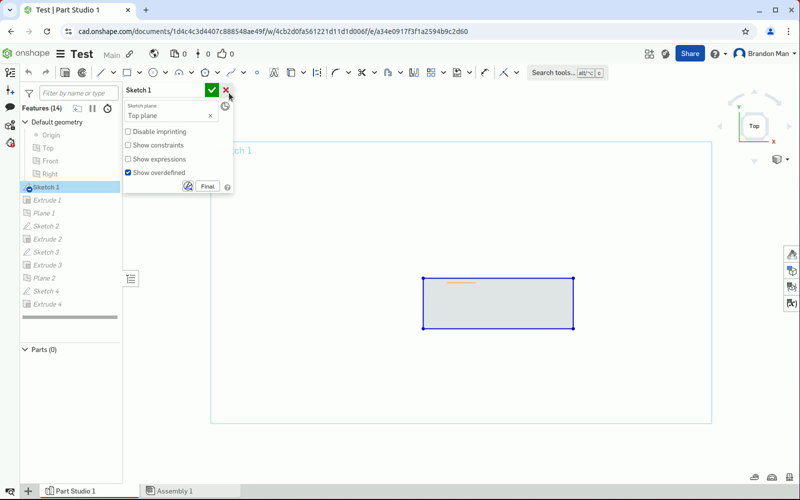
click(229, 92)
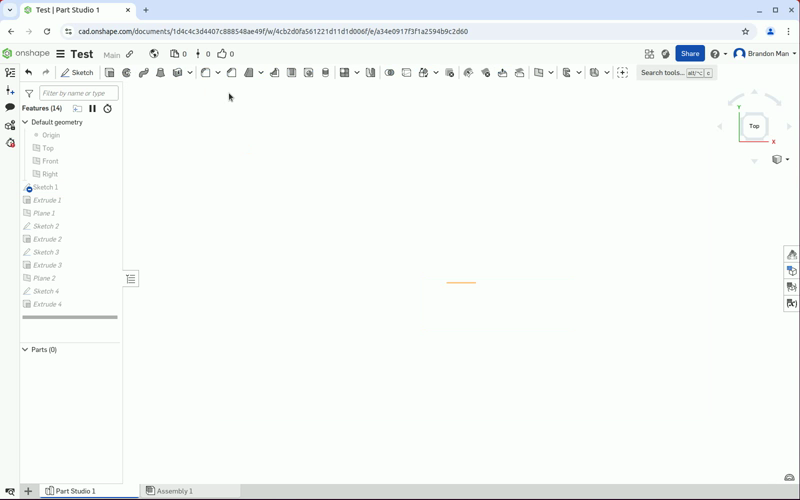
key(shift+s)
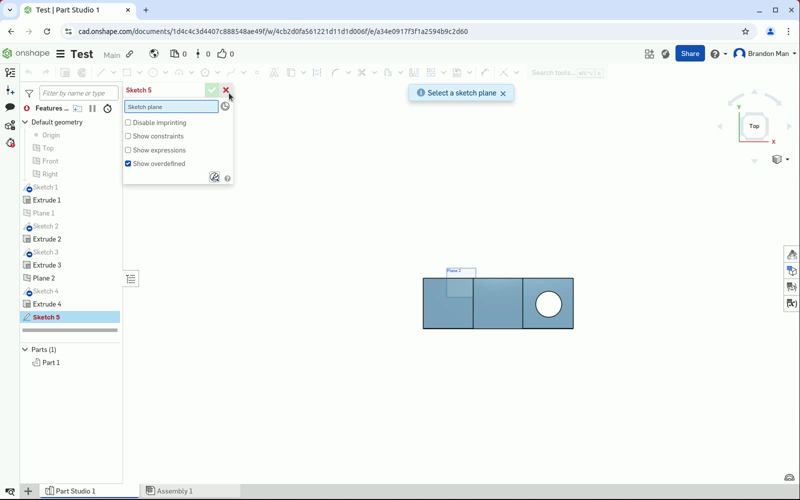
mouse_move(73, 280)
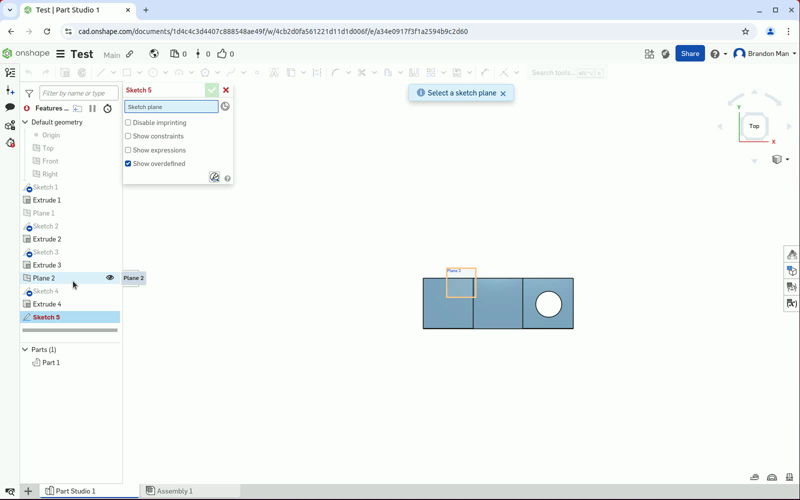
click(73, 280)
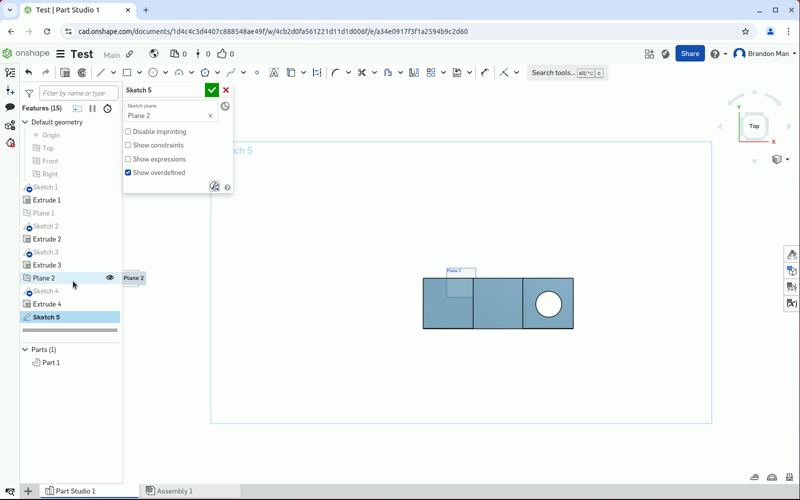
mouse_move(73, 352)
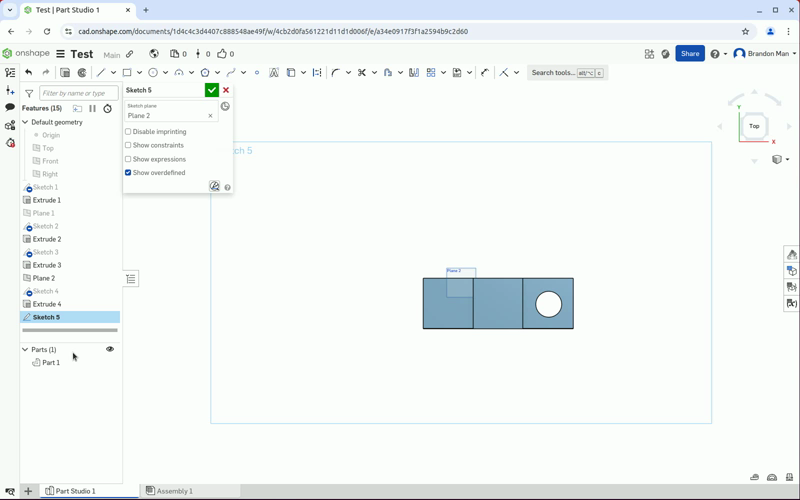
key(y)
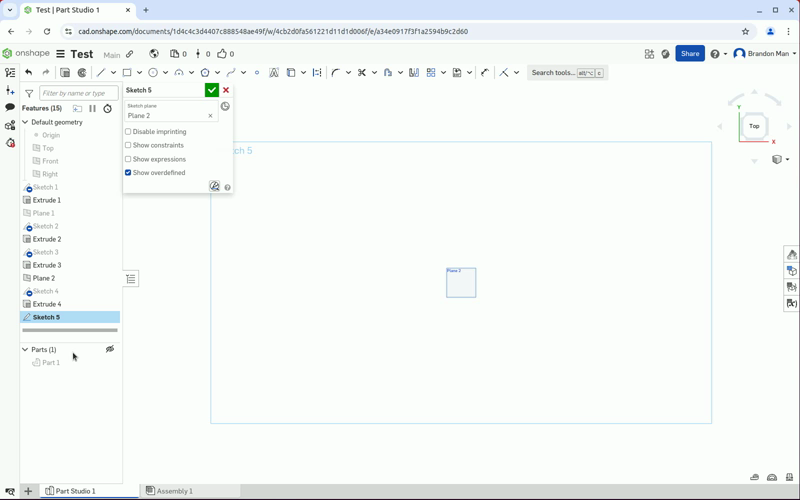
key(c)
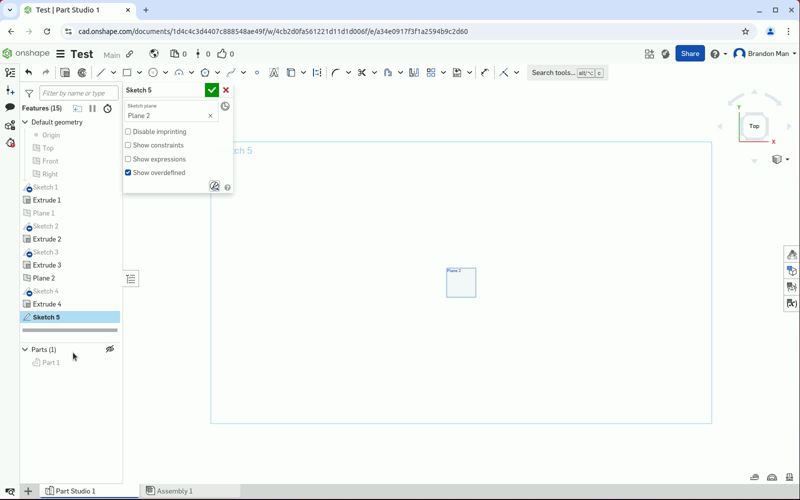
key_down(shift)
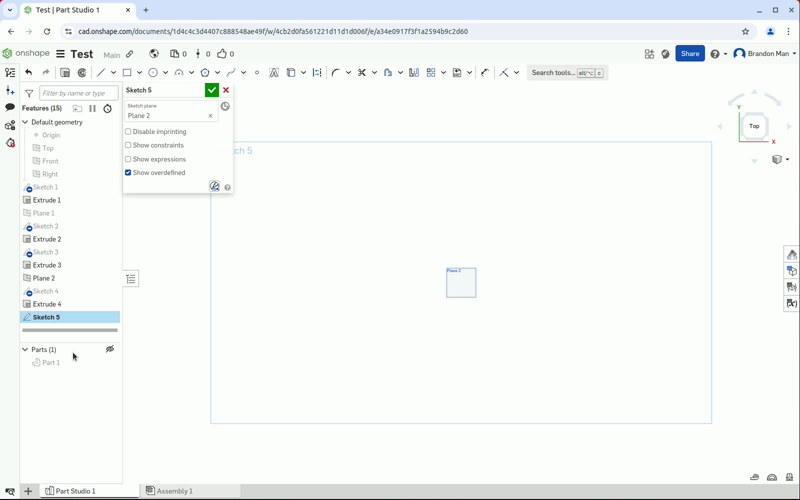
mouse_move(449, 304)
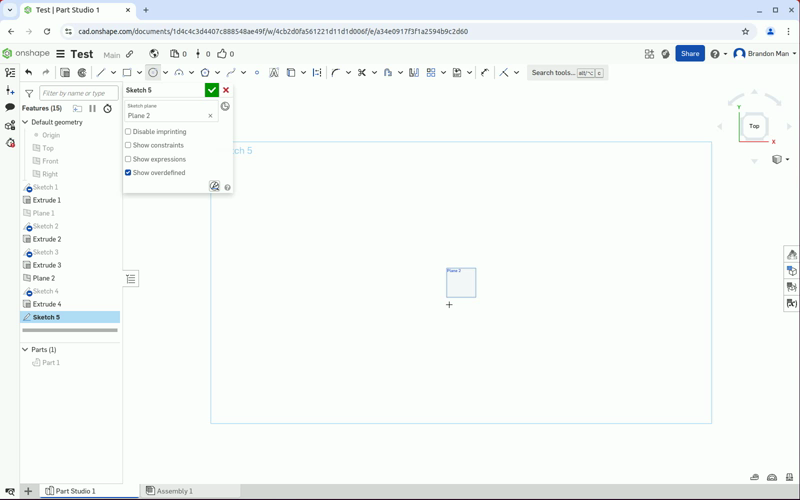
click(449, 304)
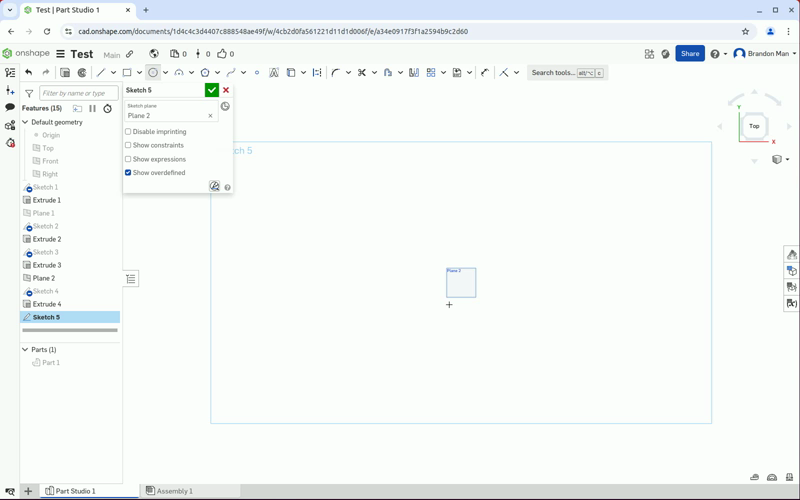
key_up(shift)
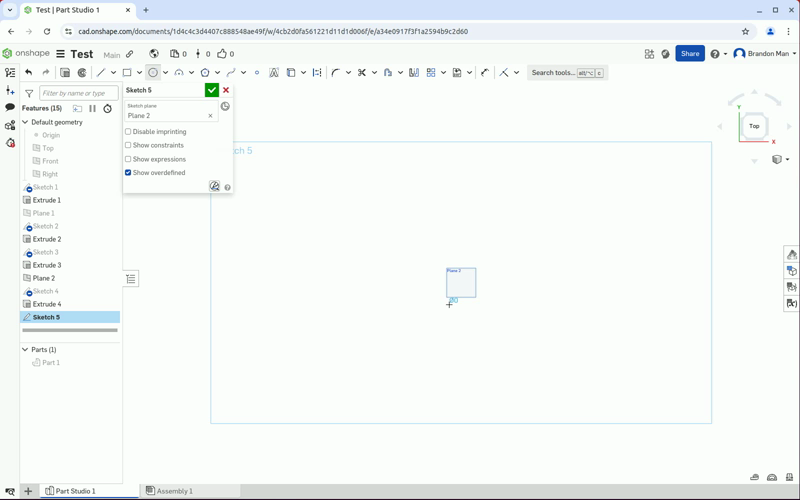
mouse_move(462, 304)
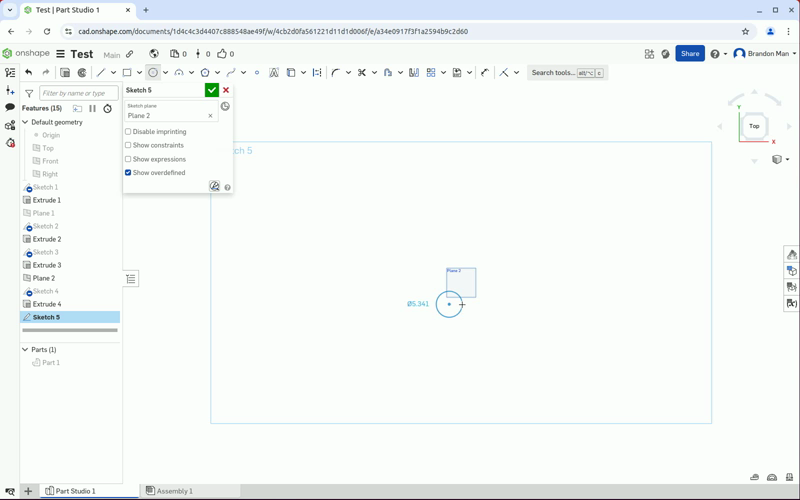
click(462, 304)
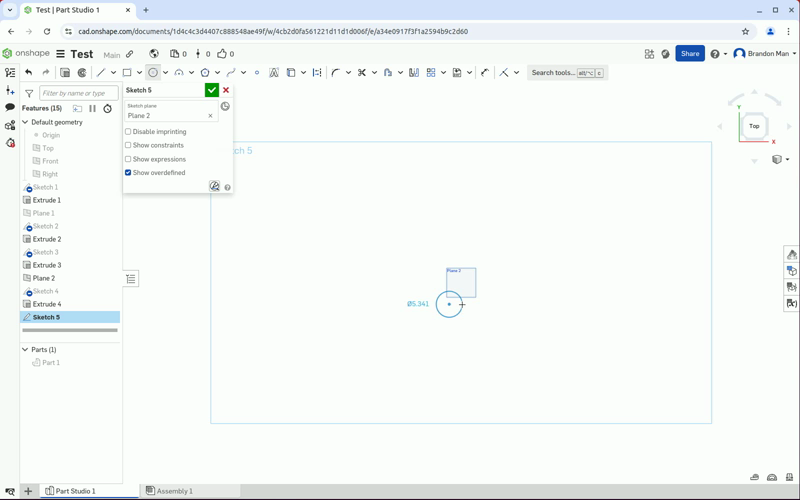
key(esc)
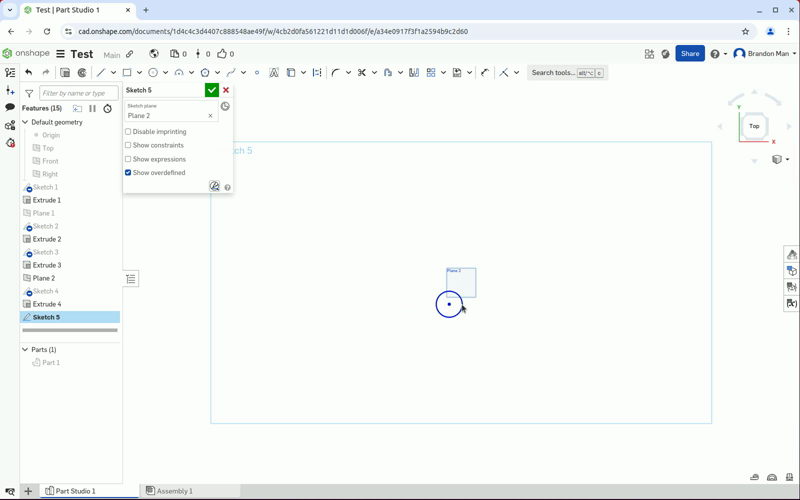
mouse_move(456, 294)
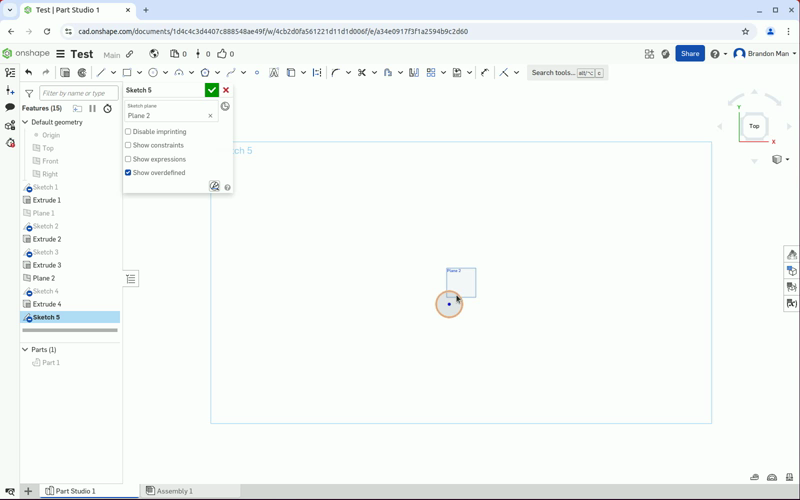
scroll(6)
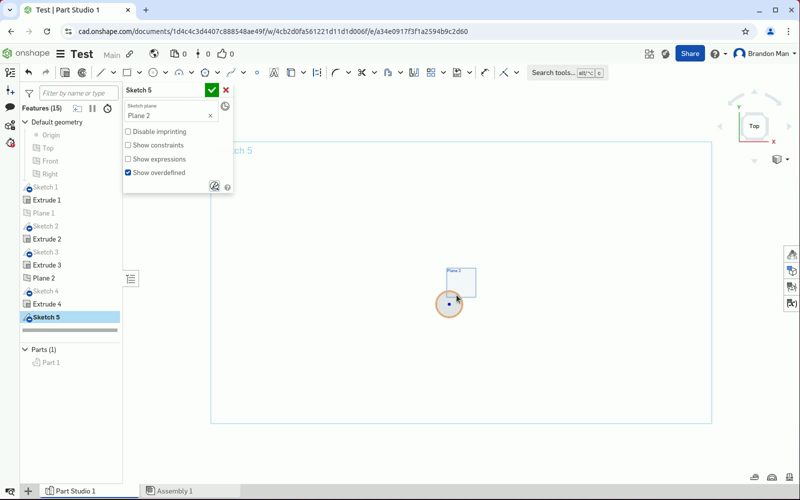
scroll(6)
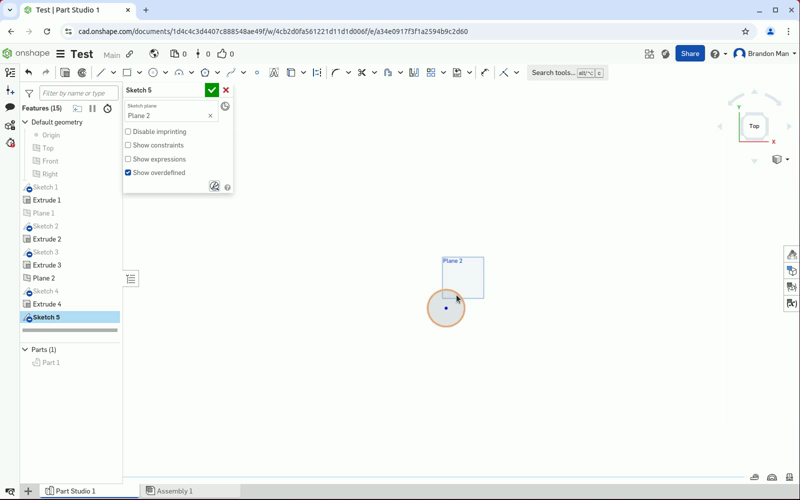
scroll(6)
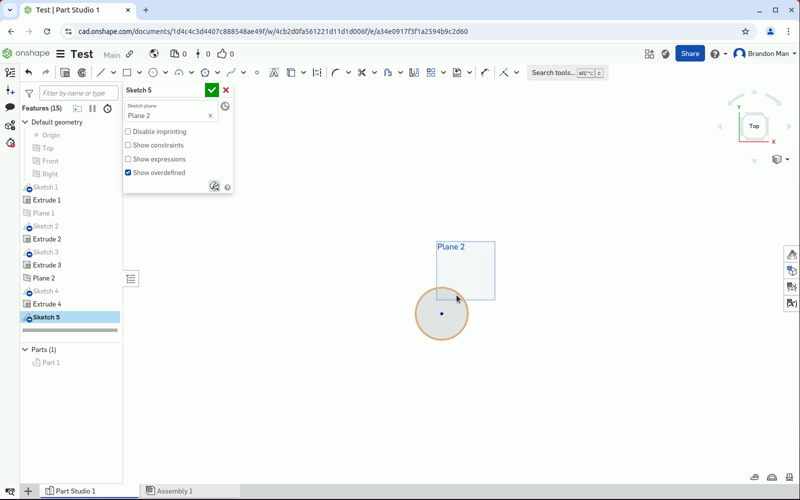
scroll(6)
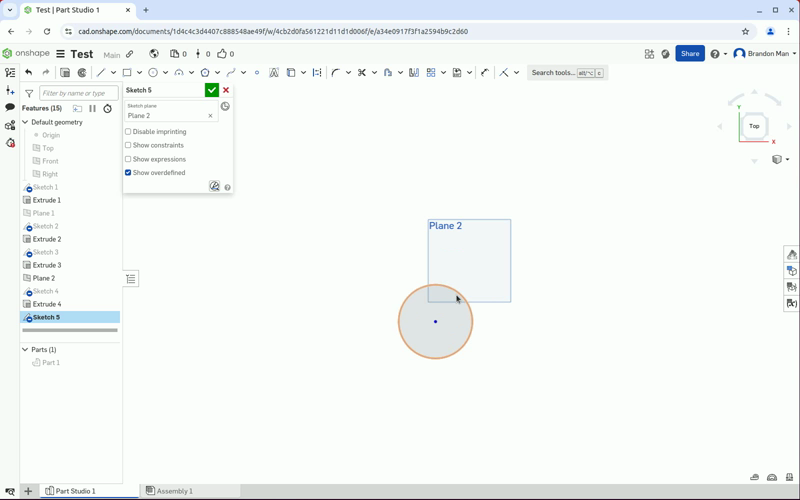
scroll(6)
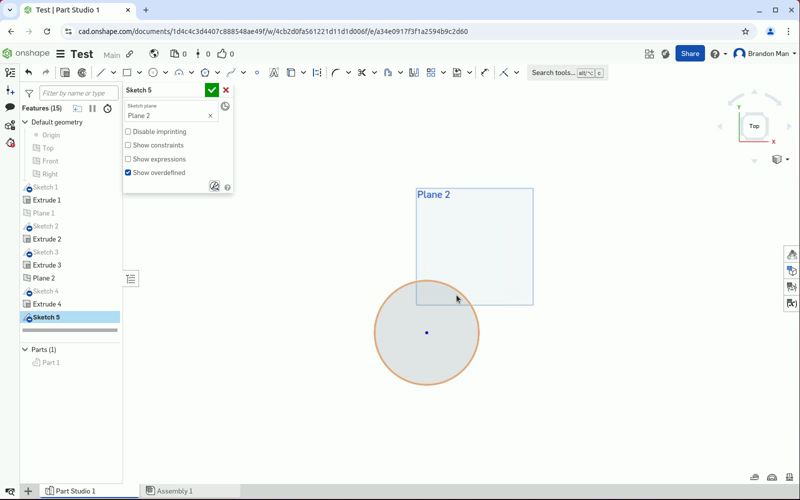
scroll(6)
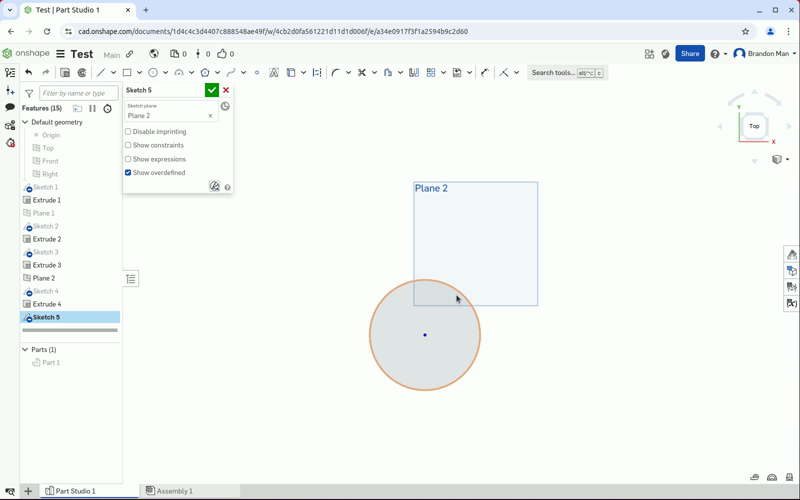
scroll(6)
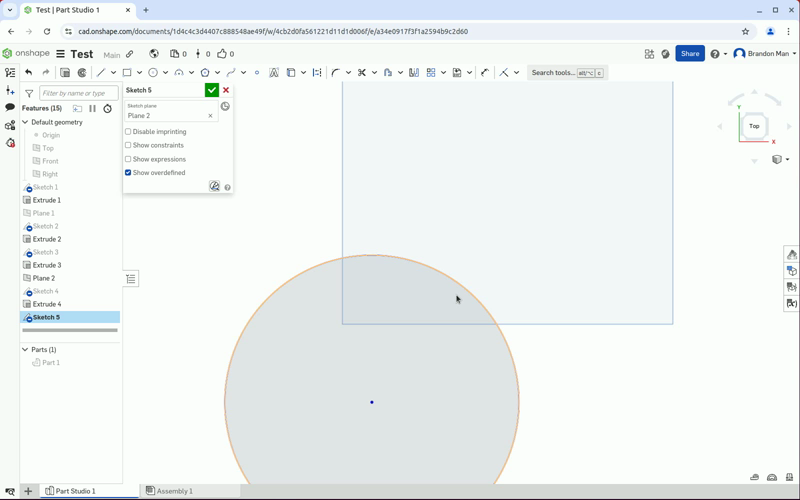
click(456, 294)
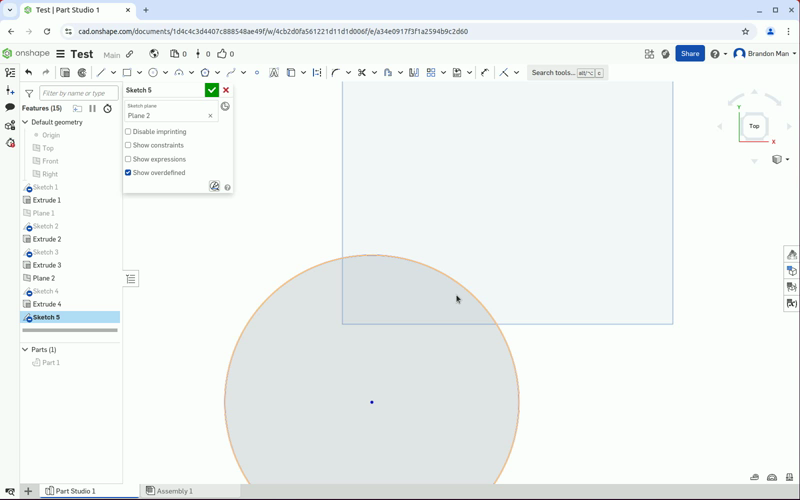
scroll(-6)
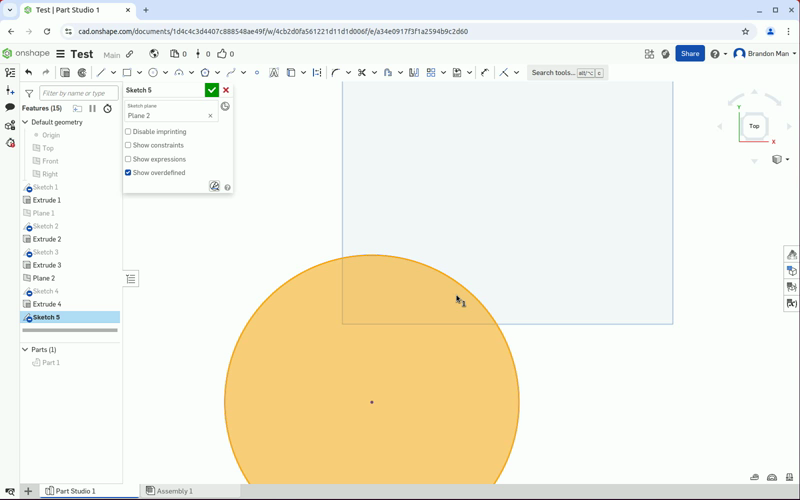
scroll(-6)
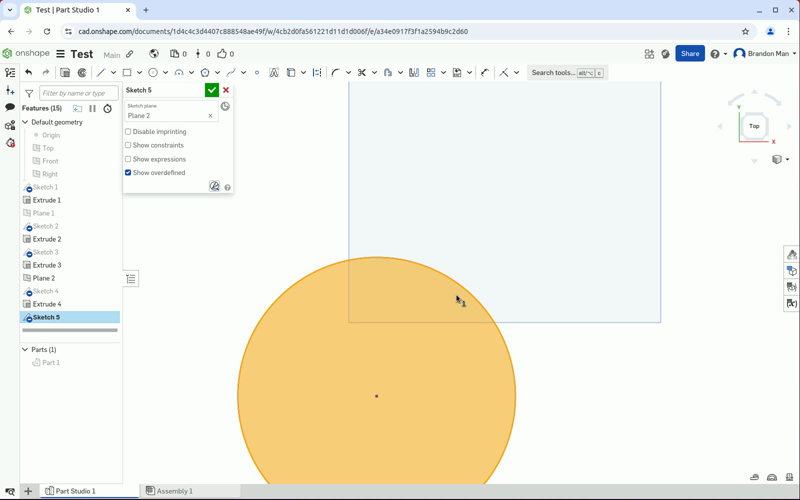
scroll(-6)
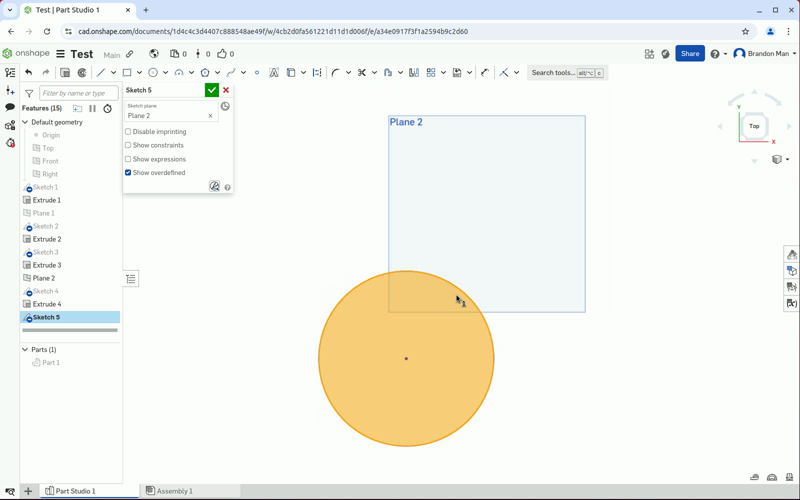
scroll(-6)
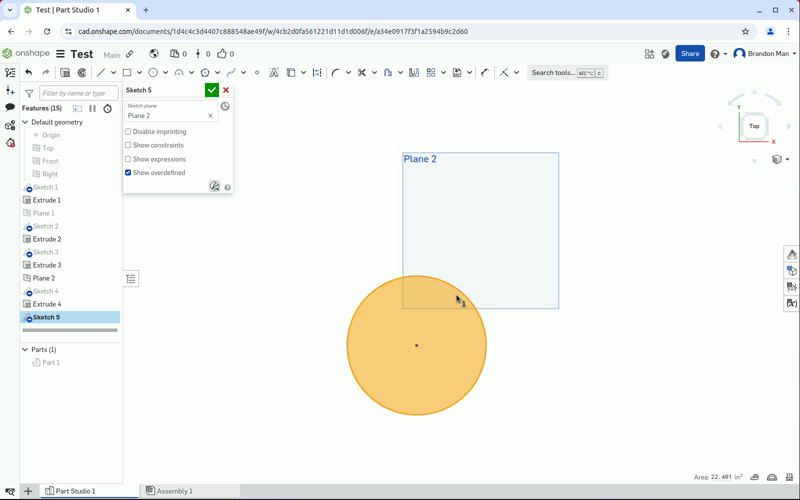
scroll(-6)
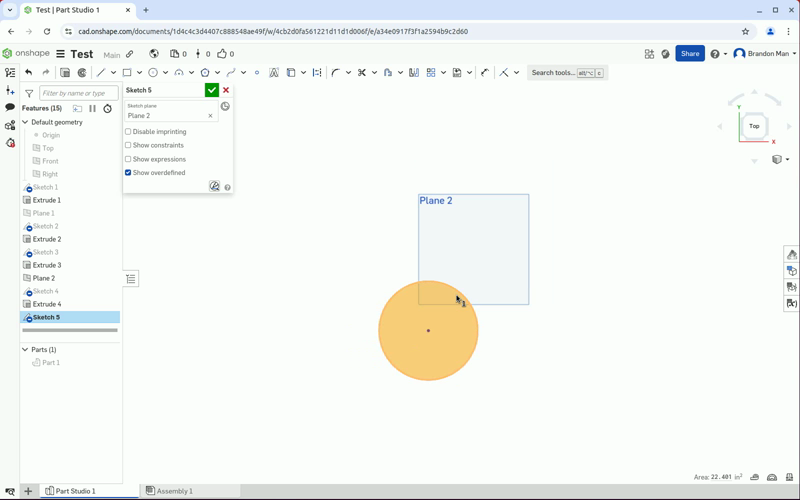
scroll(-6)
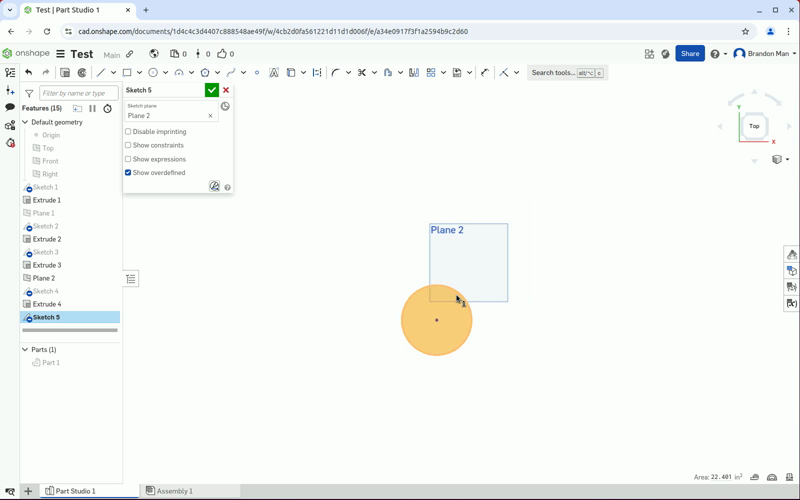
scroll(-6)
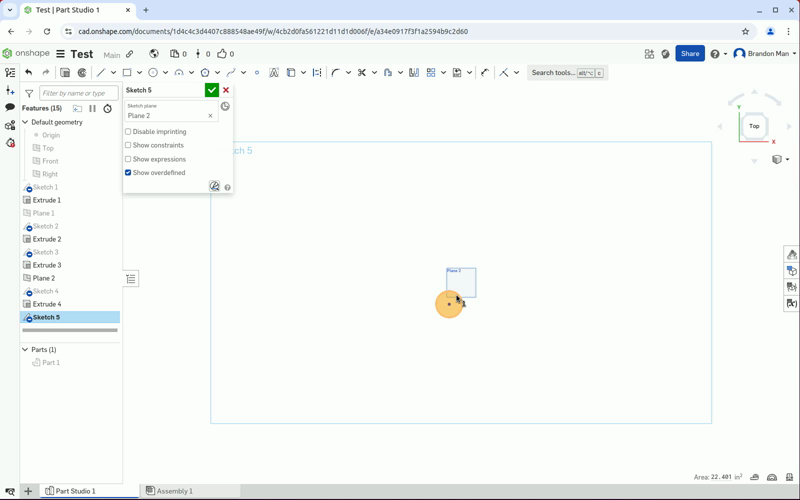
mouse_move(73, 352)
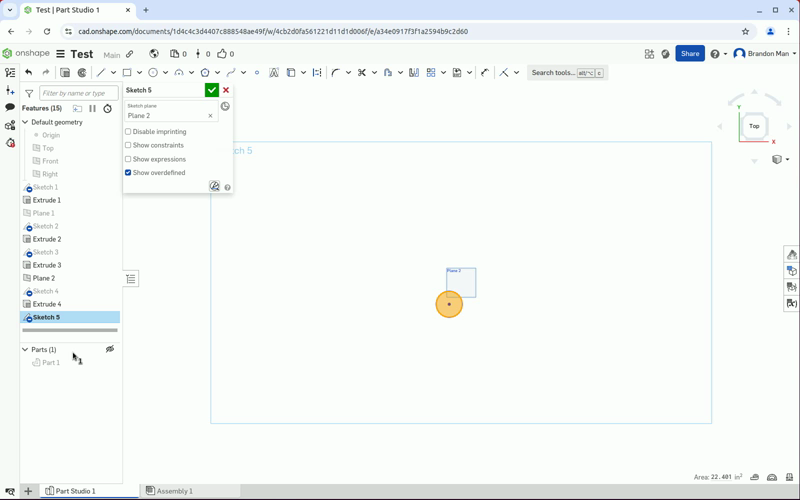
key(shift+y)
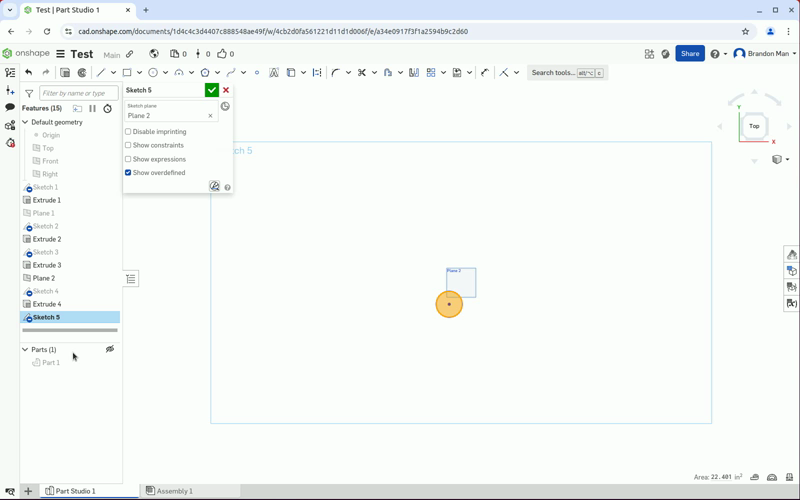
key(shift+e)
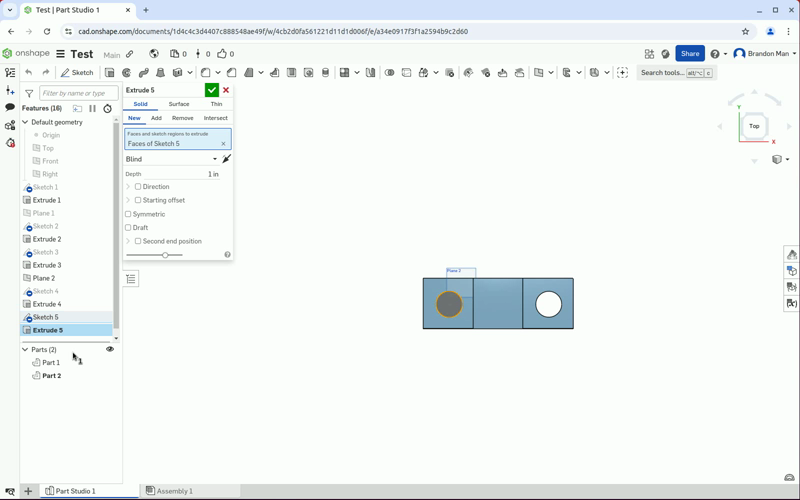
mouse_move(143, 106)
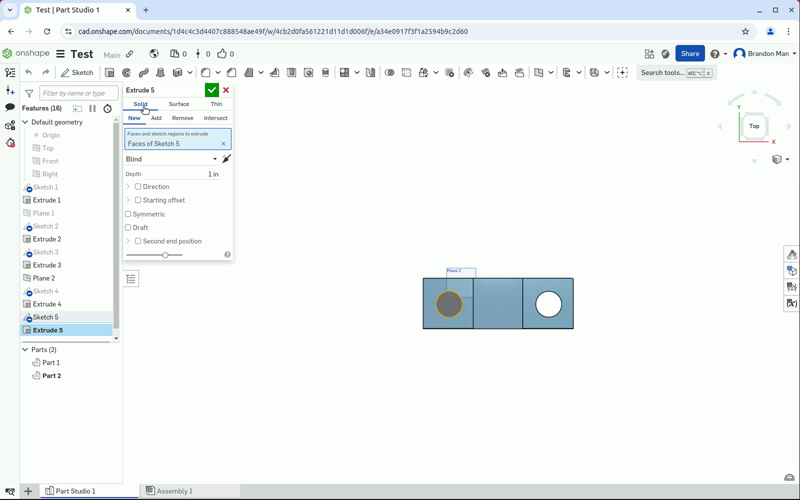
click(143, 106)
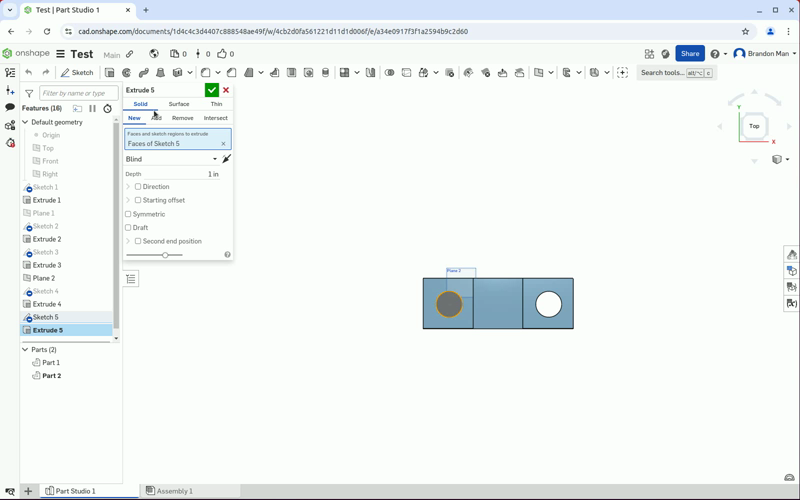
mouse_move(186, 120)
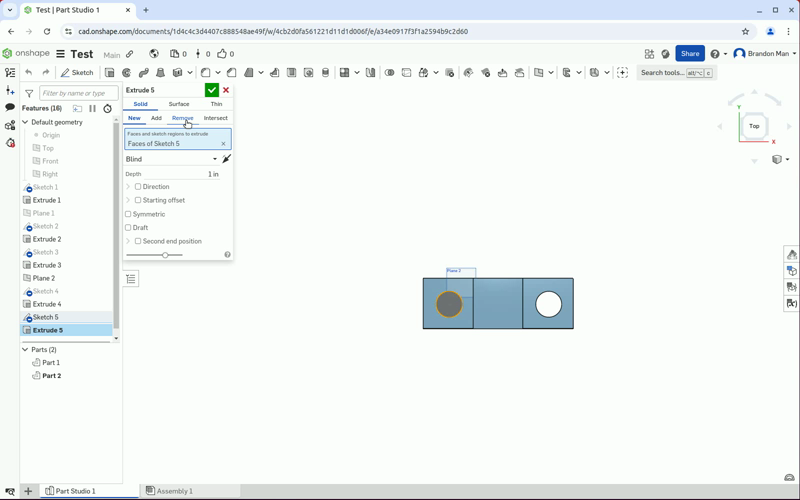
click(186, 120)
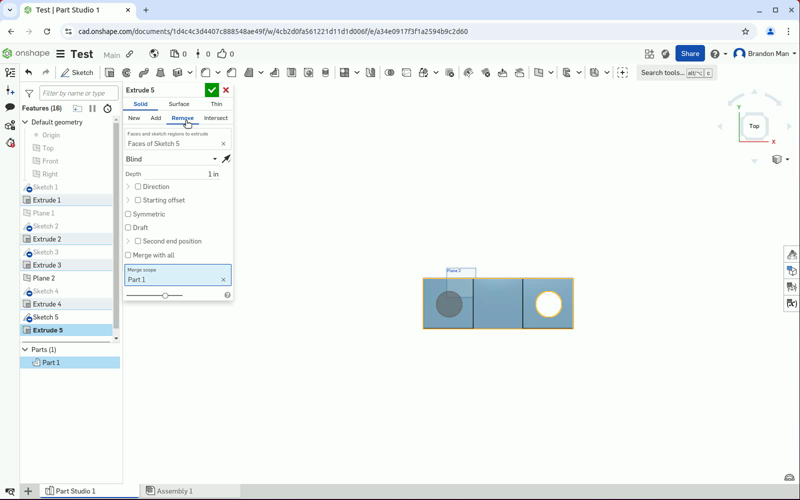
key(tab, 4)
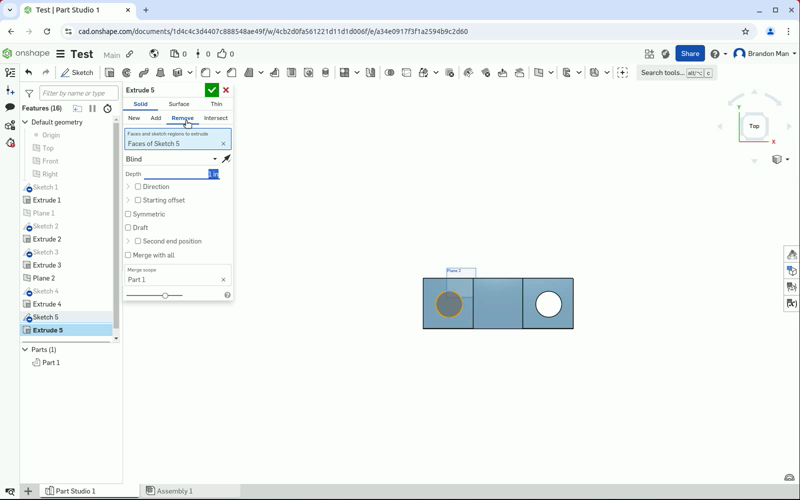
text(10.351)
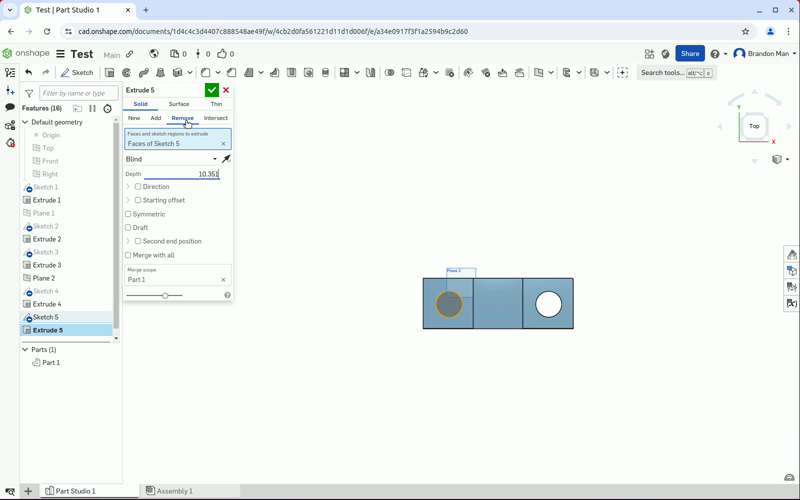
key(tab, 6)
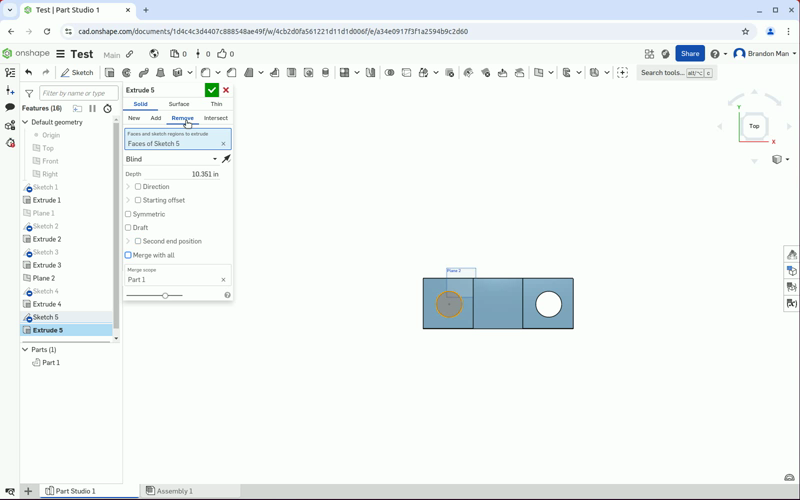
key(space)
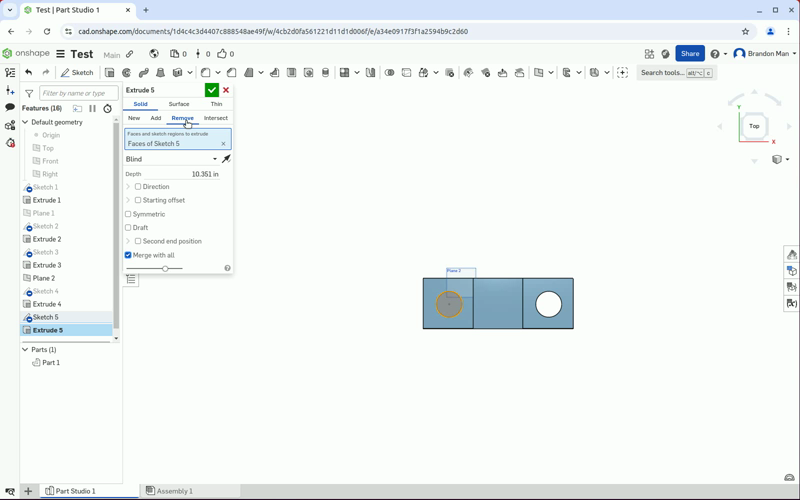
key(enter)
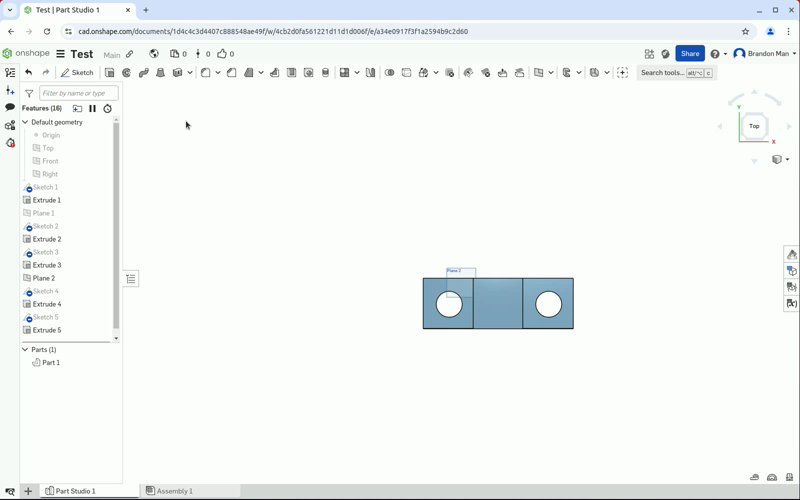
key(shift+h)
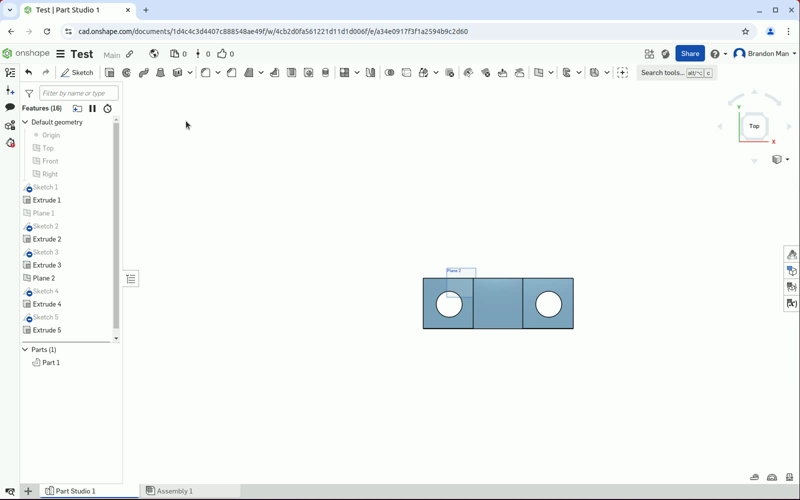
key(shift+h)
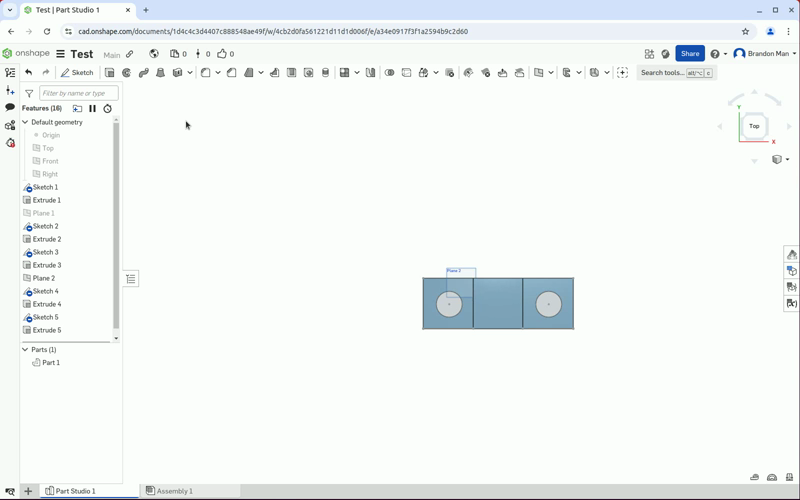
key(shift+7)
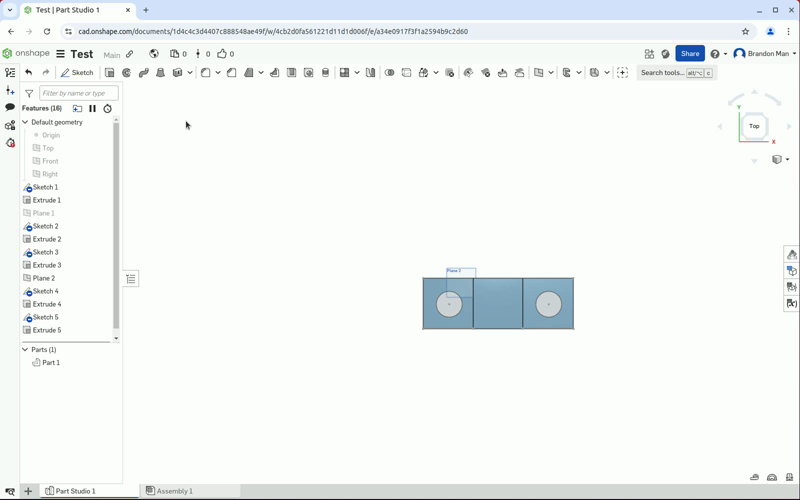
key(up, 3)
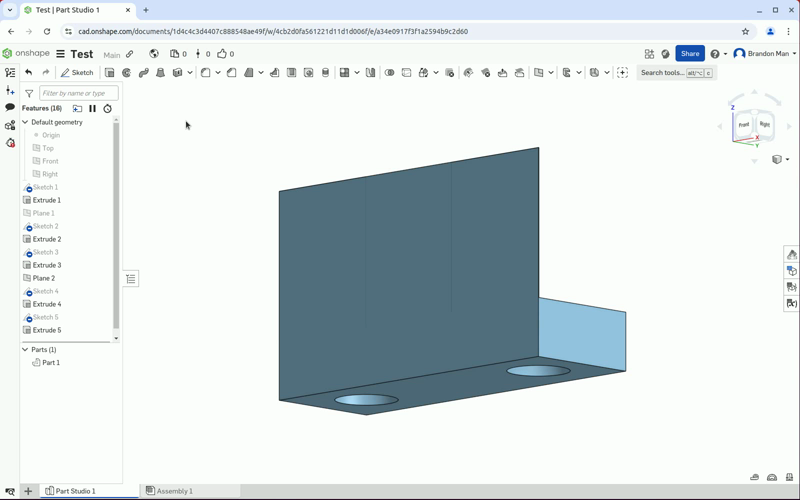
key(left, 3)
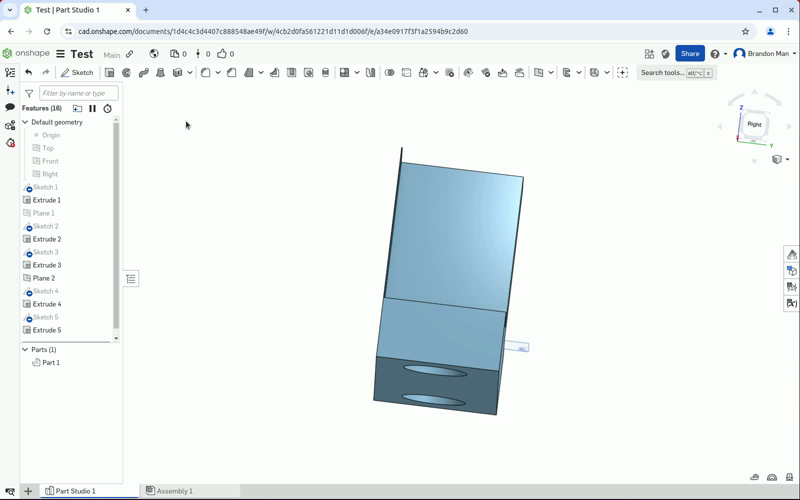
key(right, 3)
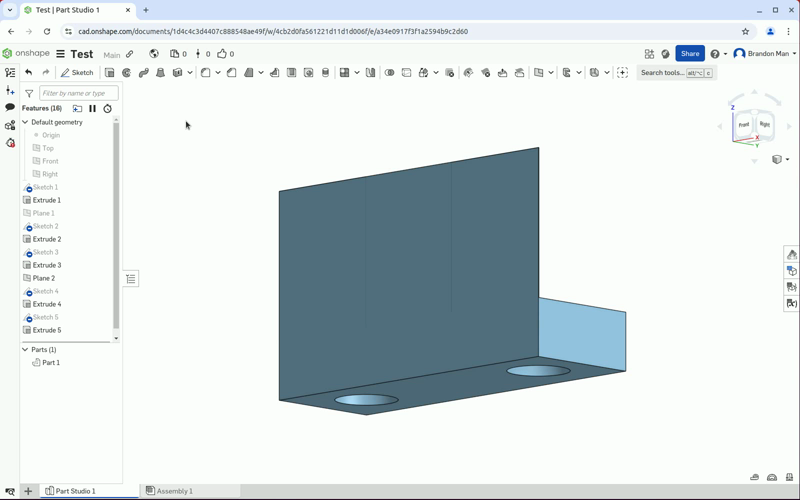
key(down, 3)
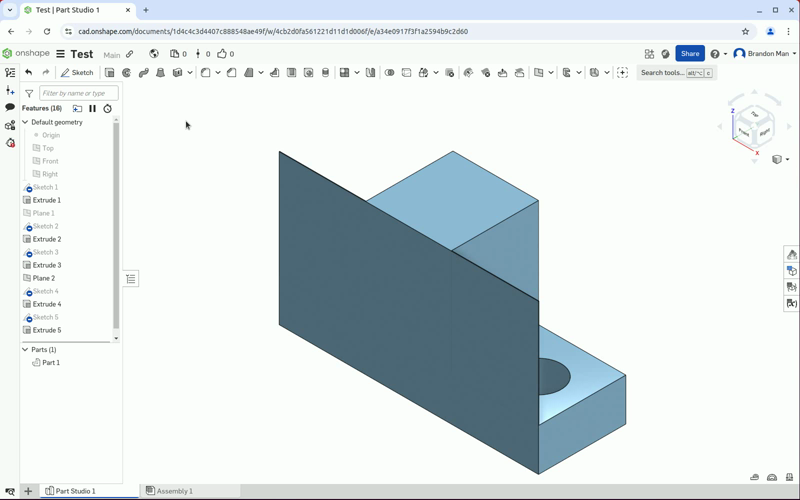
mouse_move(69, 189)
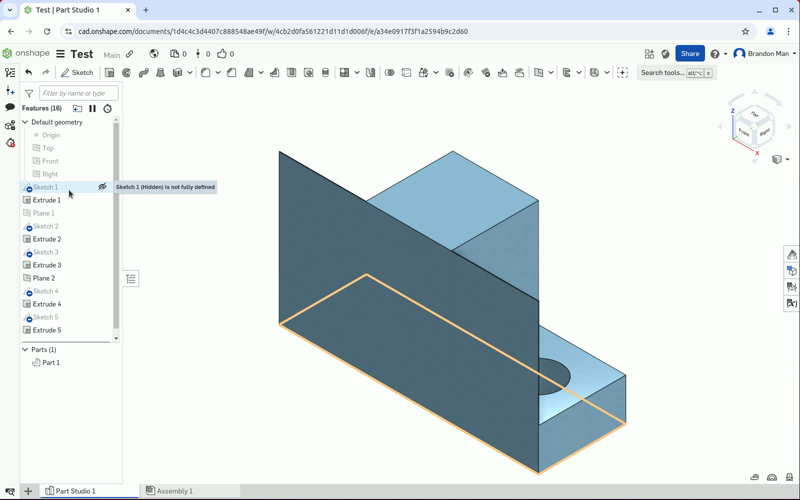
click(69, 189)